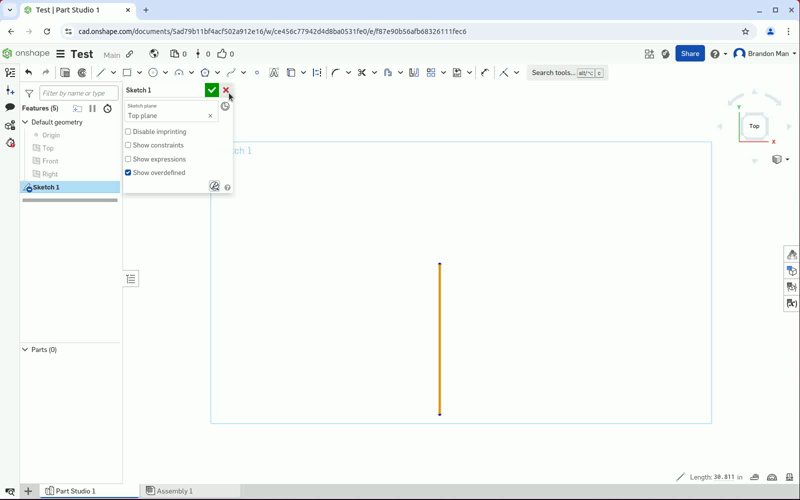
key(shift+h)
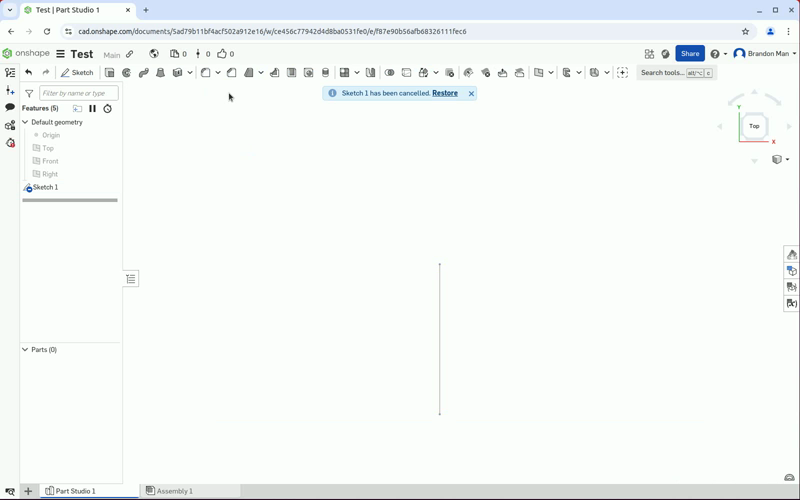
key(shift+s)
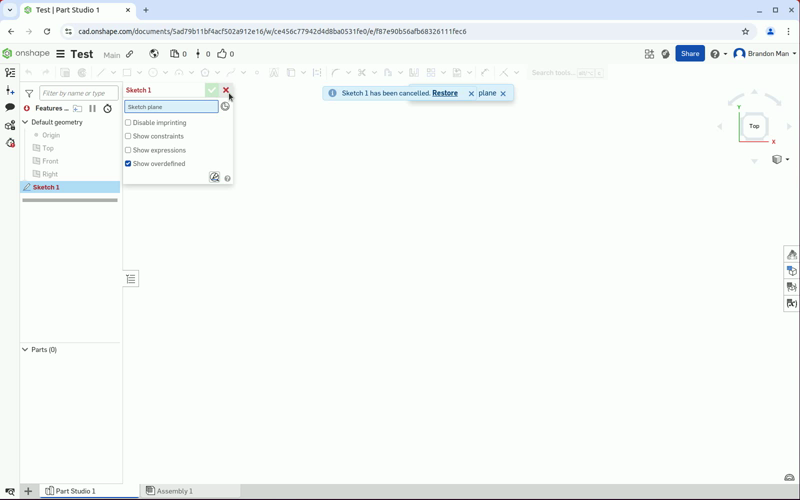
mouse_move(73, 150)
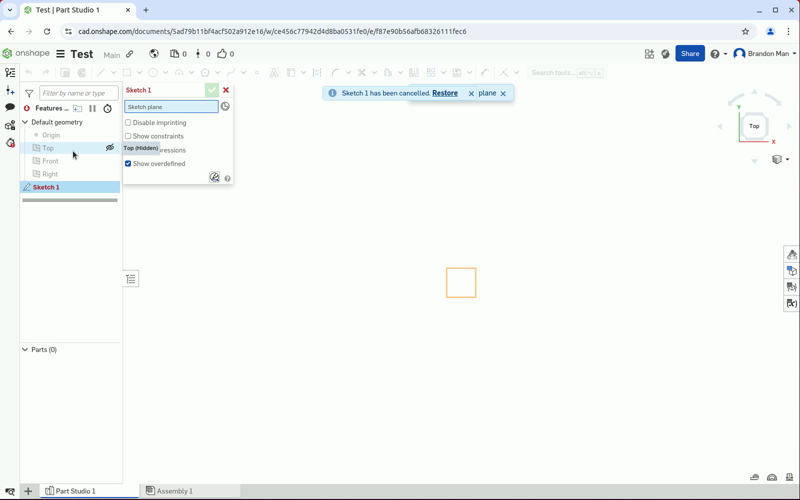
click(73, 150)
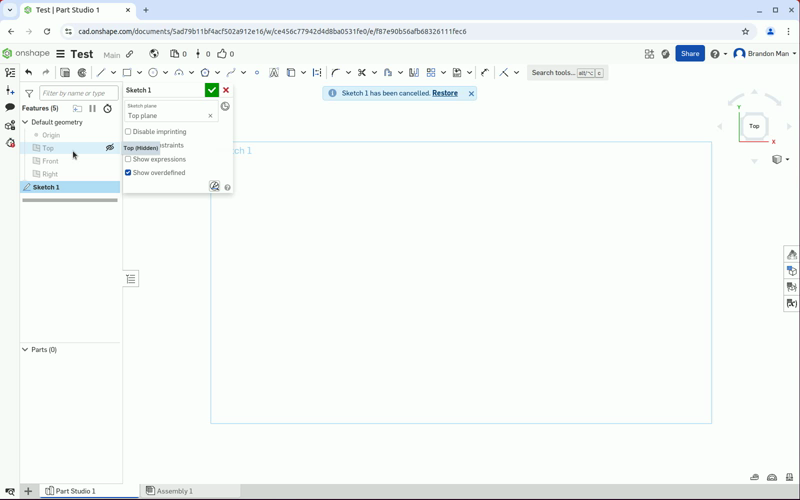
mouse_move(73, 352)
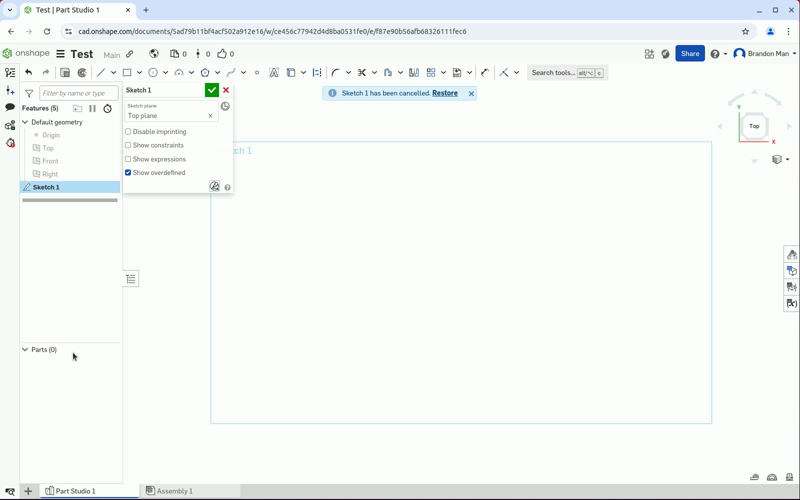
key(y)
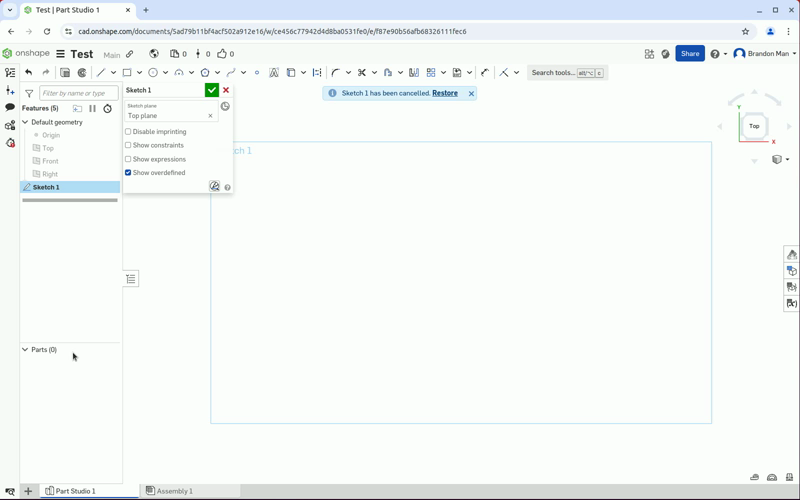
key(c)
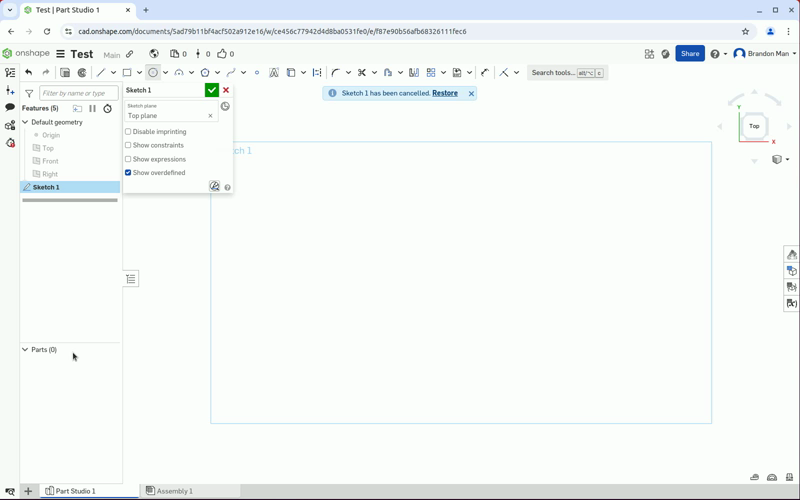
key_down(shift)
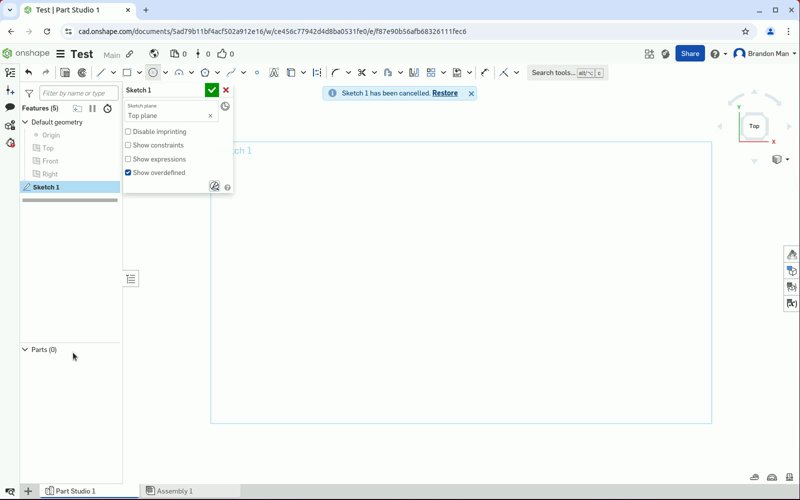
mouse_move(461, 282)
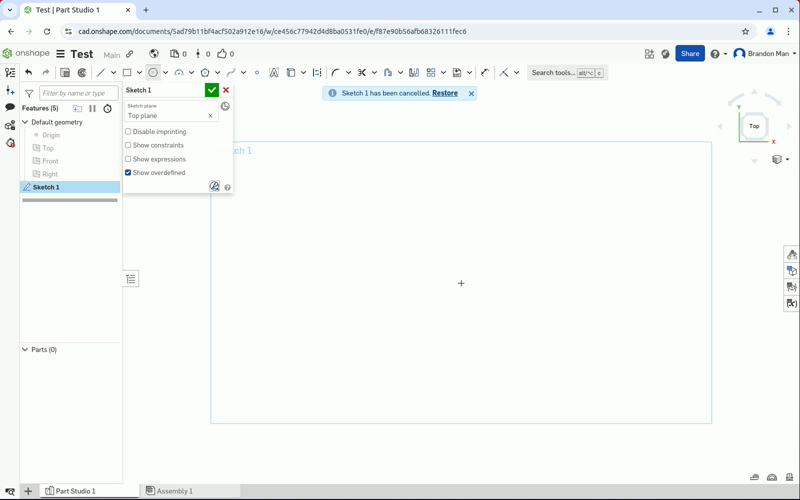
click(461, 282)
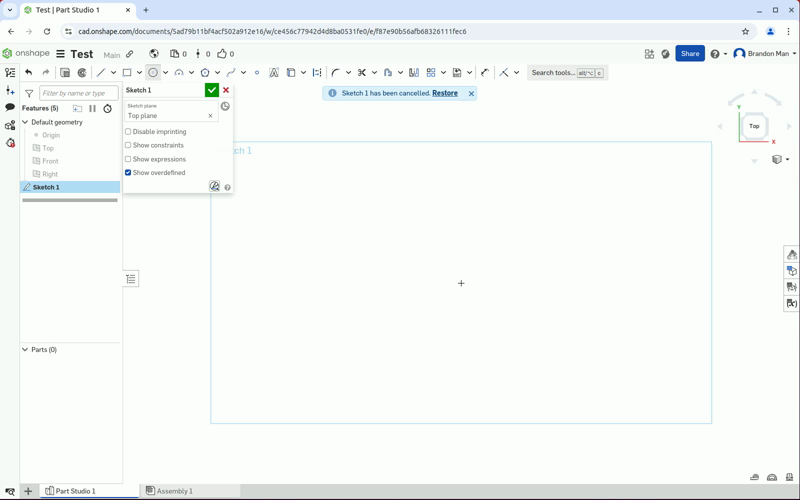
key_up(shift)
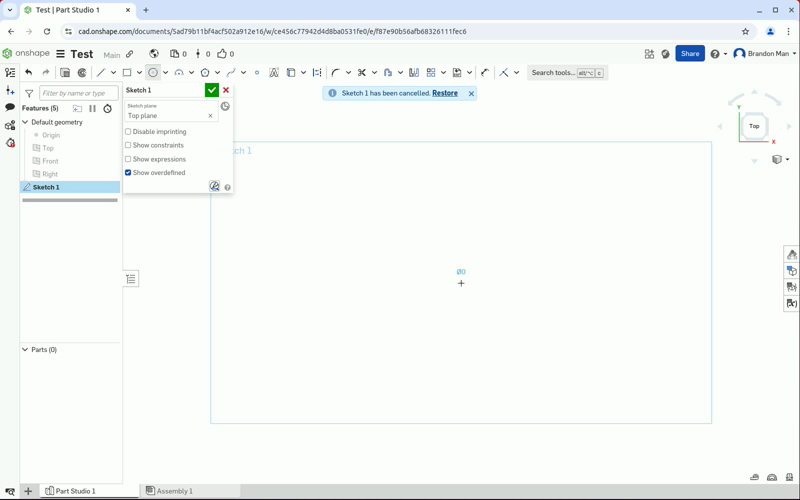
mouse_move(569, 282)
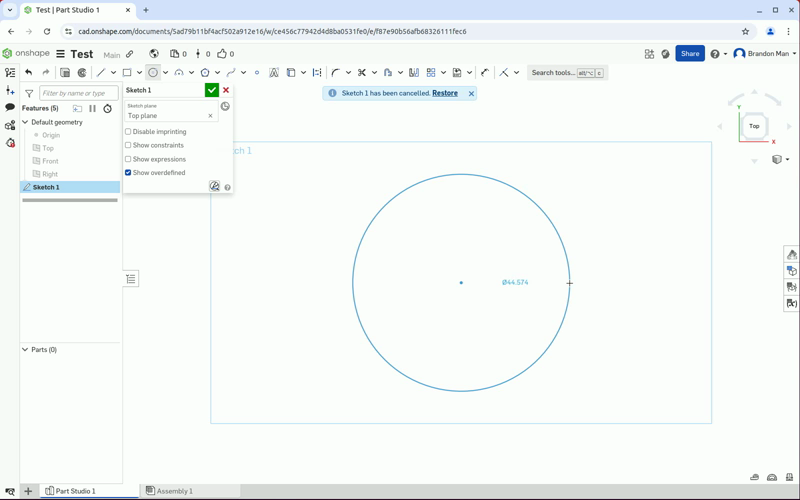
click(569, 282)
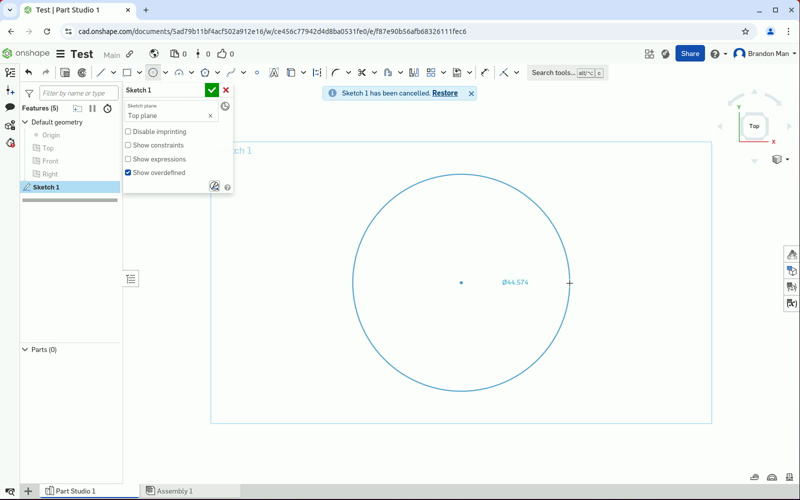
key(esc)
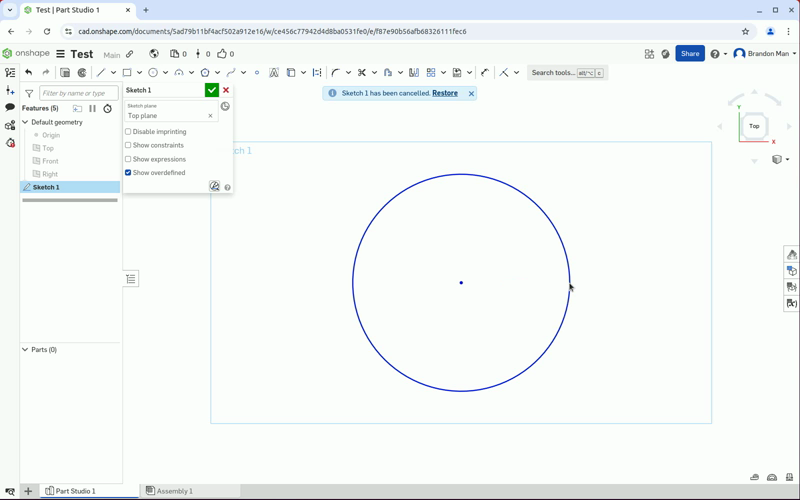
key(l)
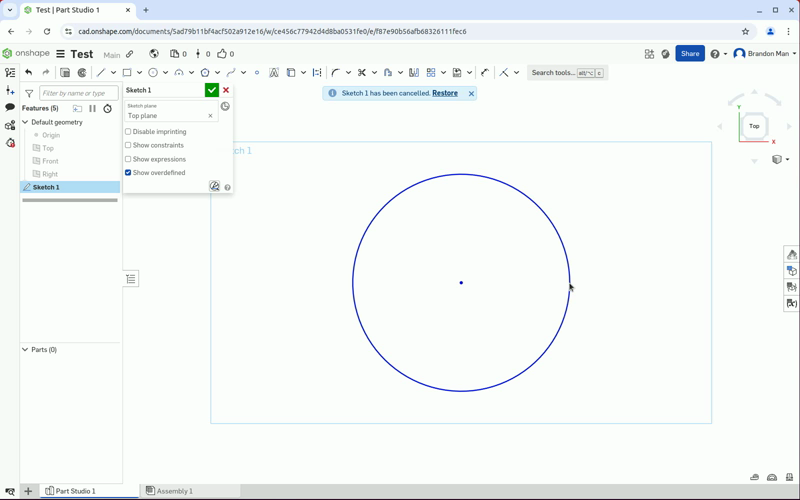
key_down(shift)
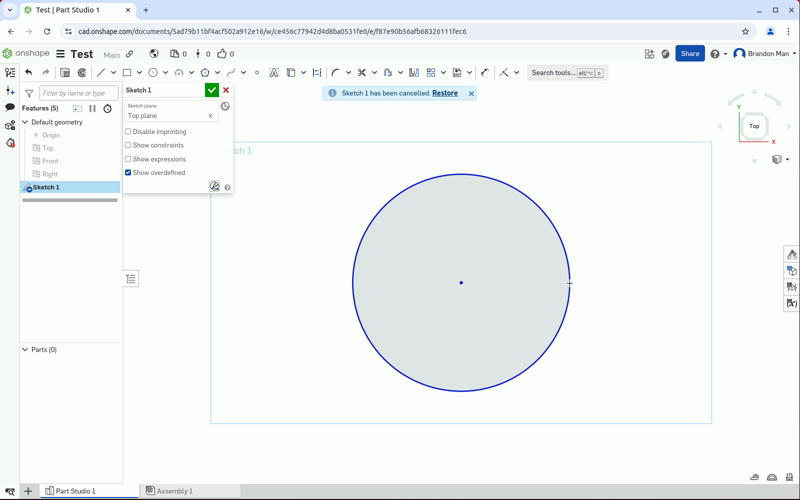
mouse_move(391, 350)
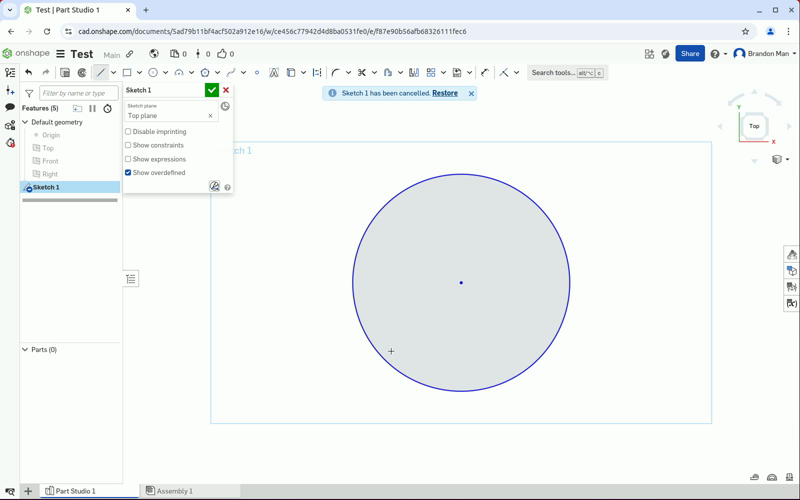
click(391, 350)
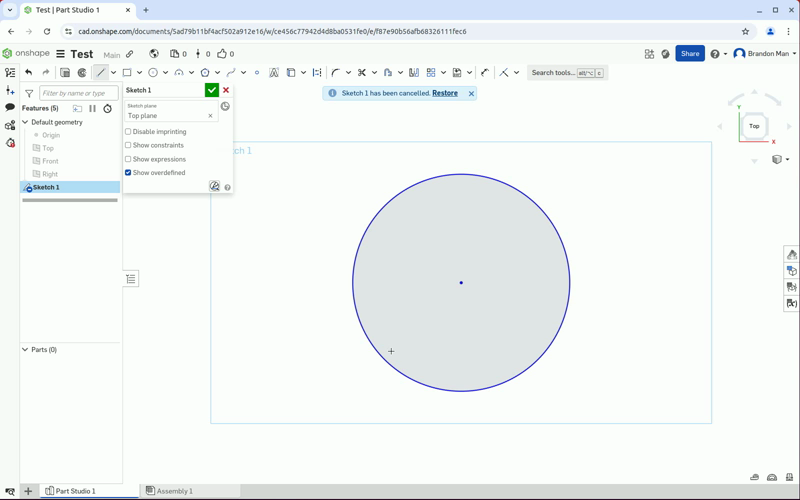
key_up(shift)
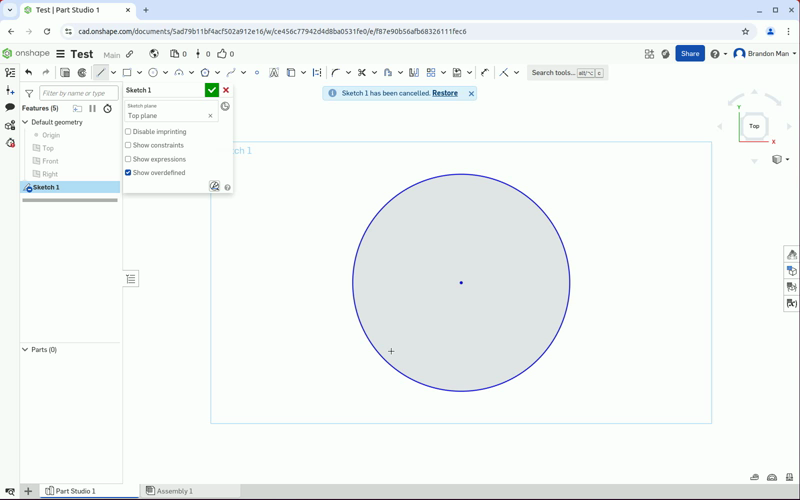
key_down(shift)
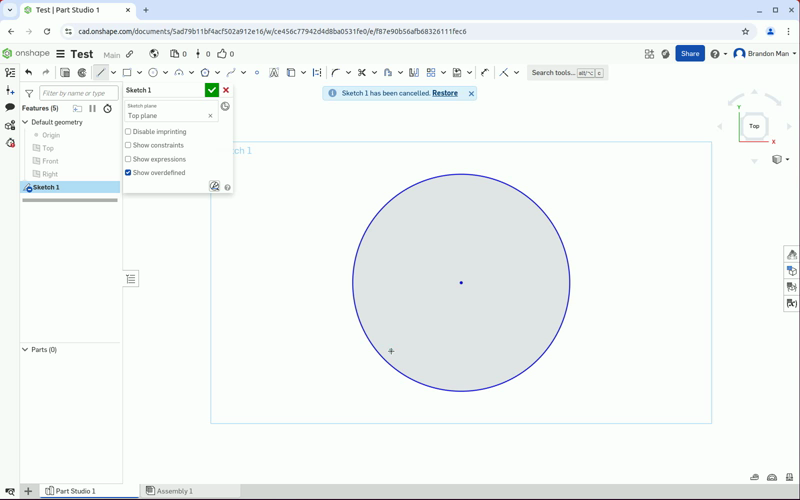
mouse_move(461, 350)
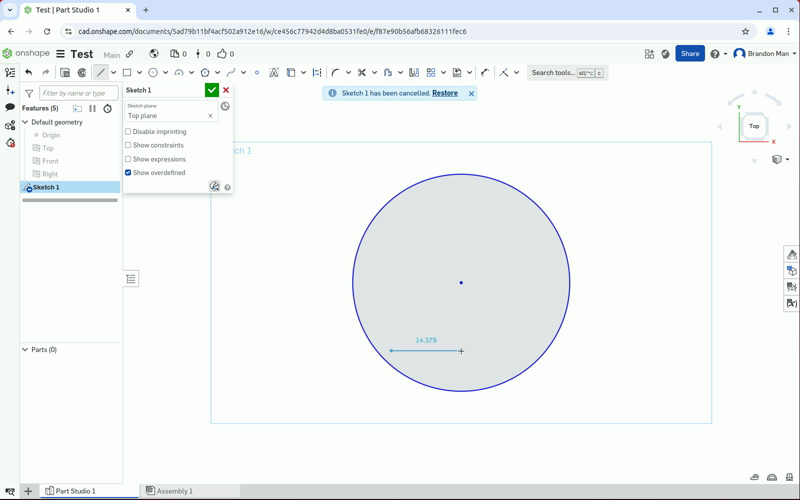
click(461, 350)
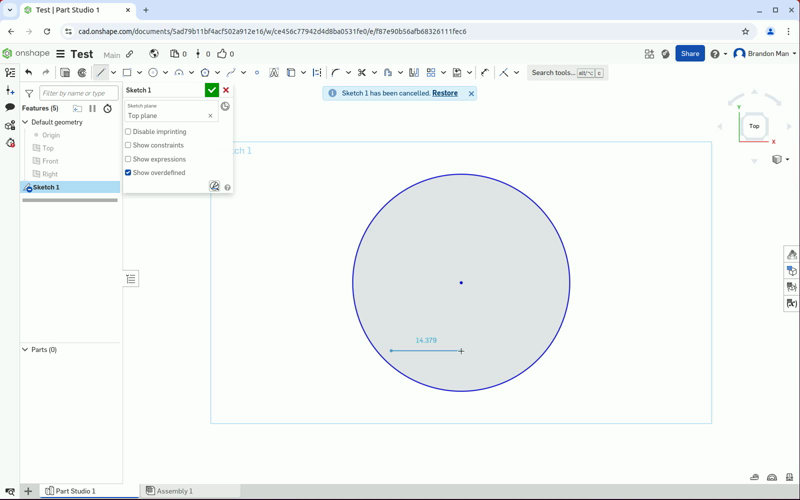
key_up(shift)
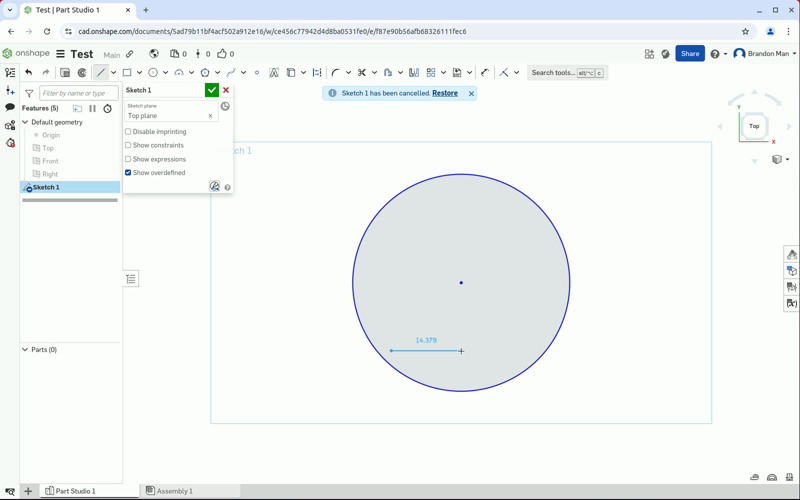
key_down(shift)
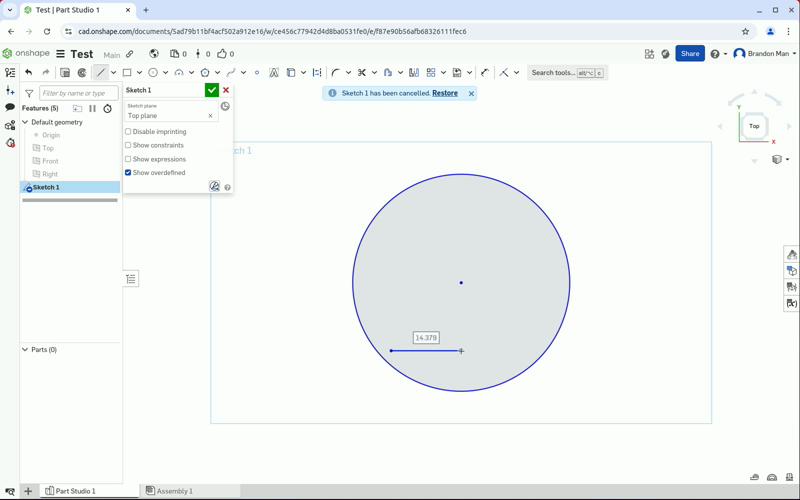
mouse_move(529, 350)
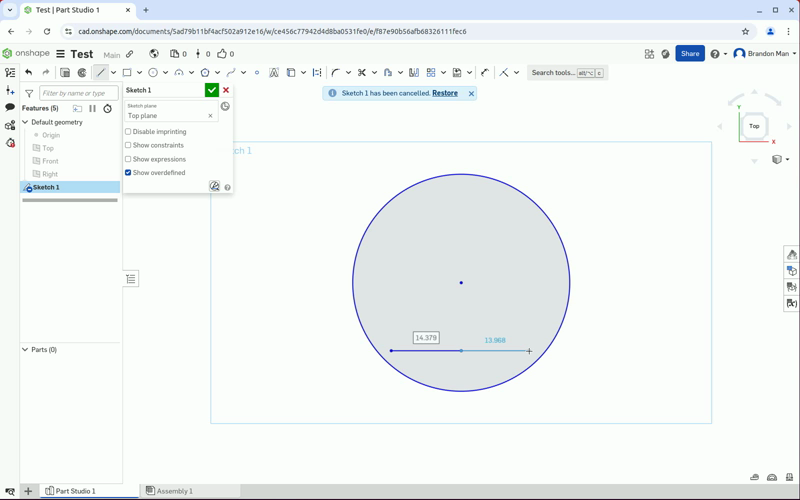
click(529, 350)
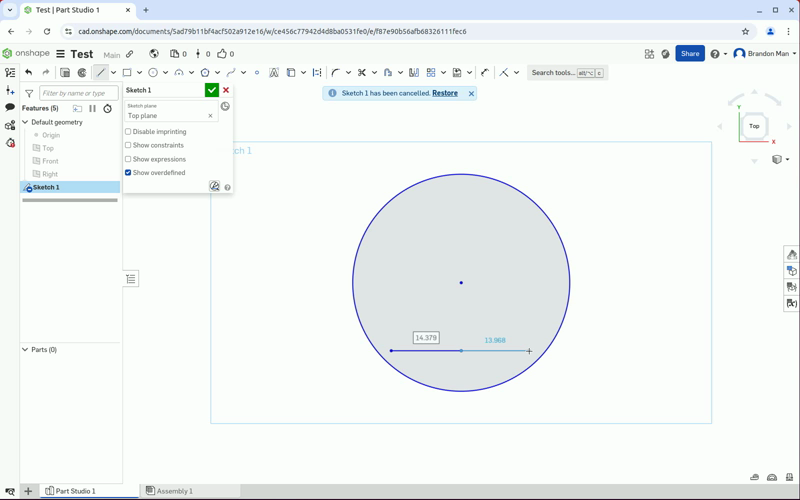
key_up(shift)
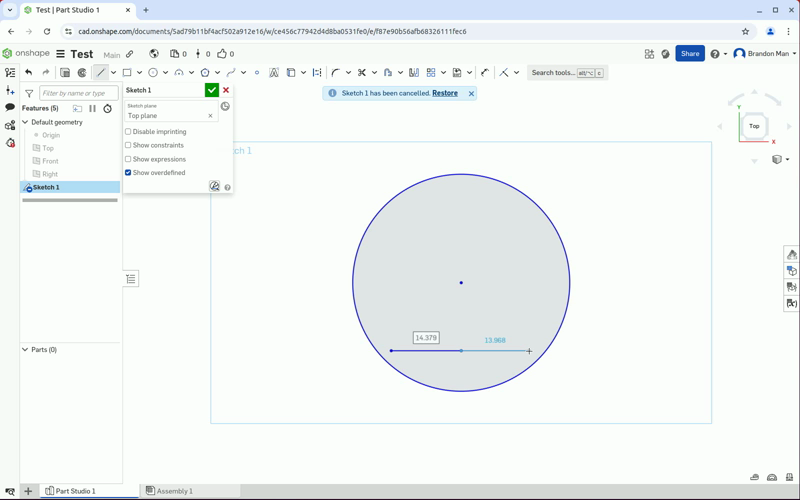
key_down(shift)
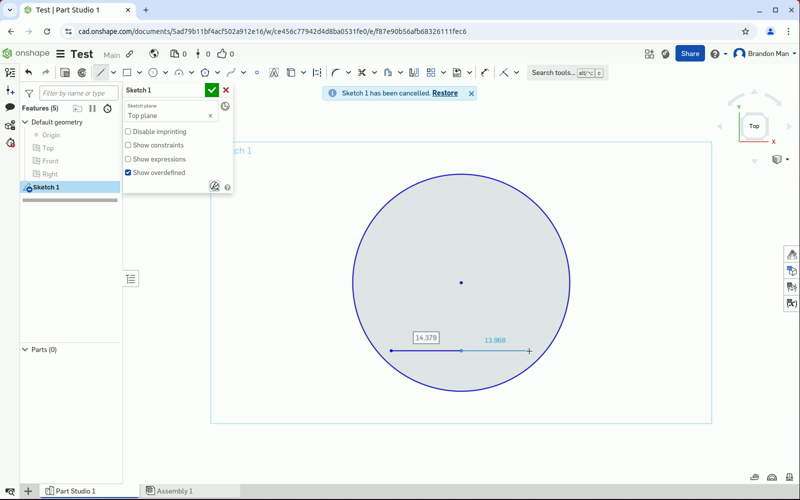
mouse_move(529, 215)
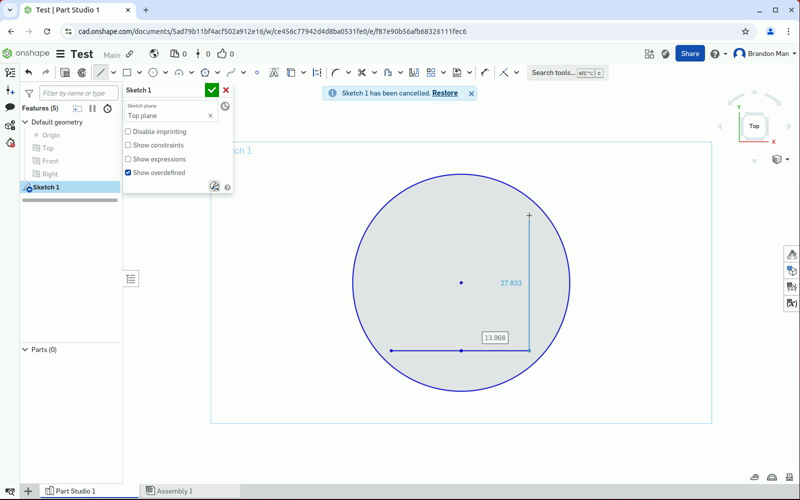
click(529, 215)
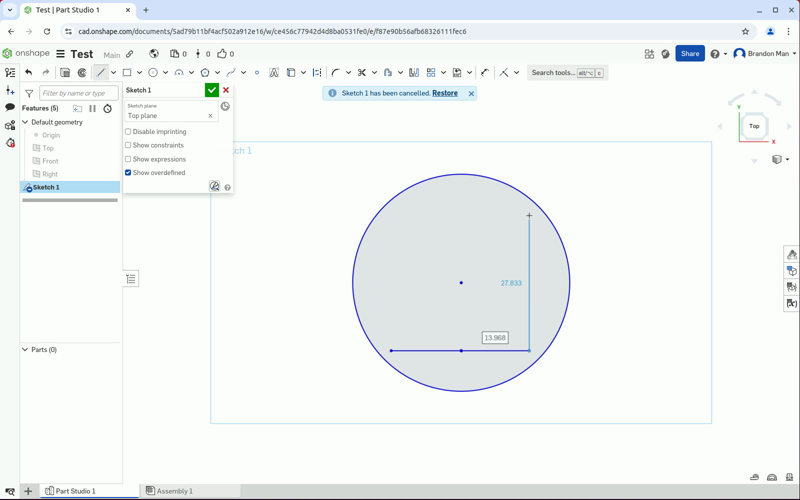
key_up(shift)
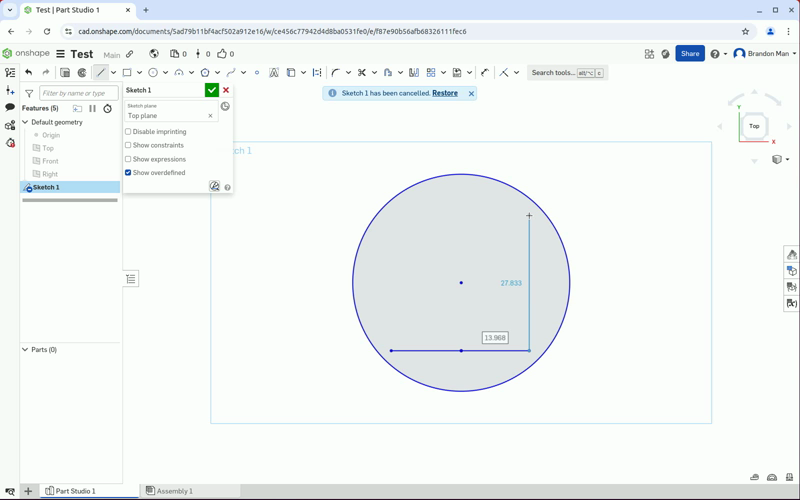
key_down(shift)
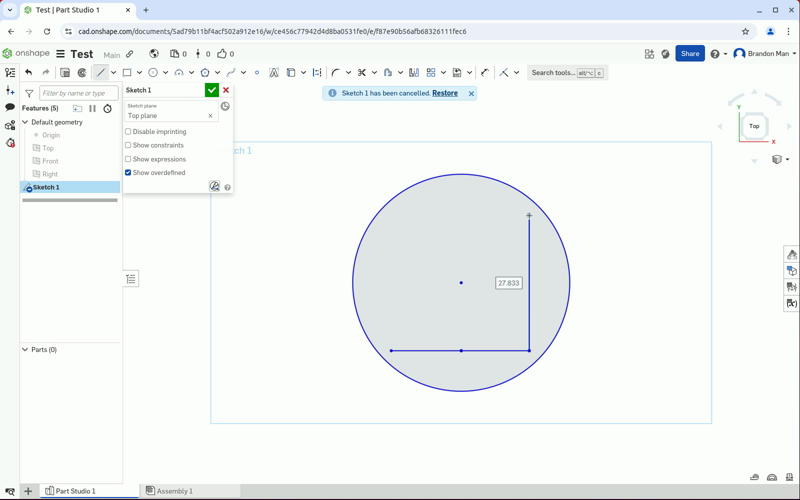
mouse_move(461, 215)
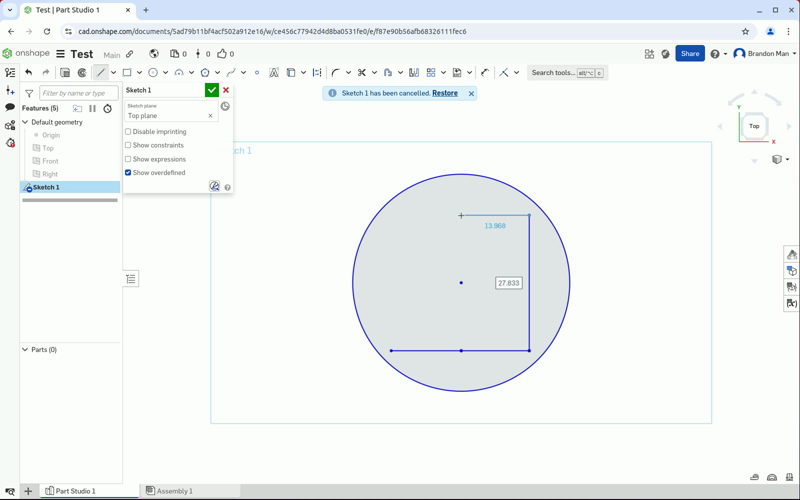
click(461, 215)
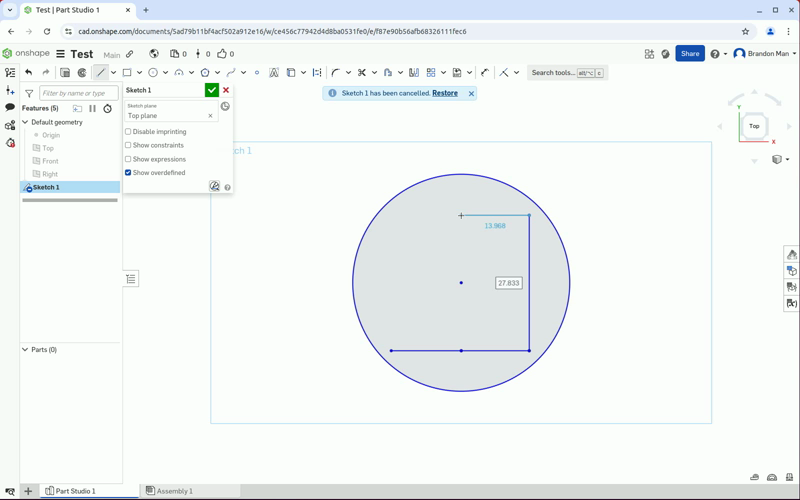
key_up(shift)
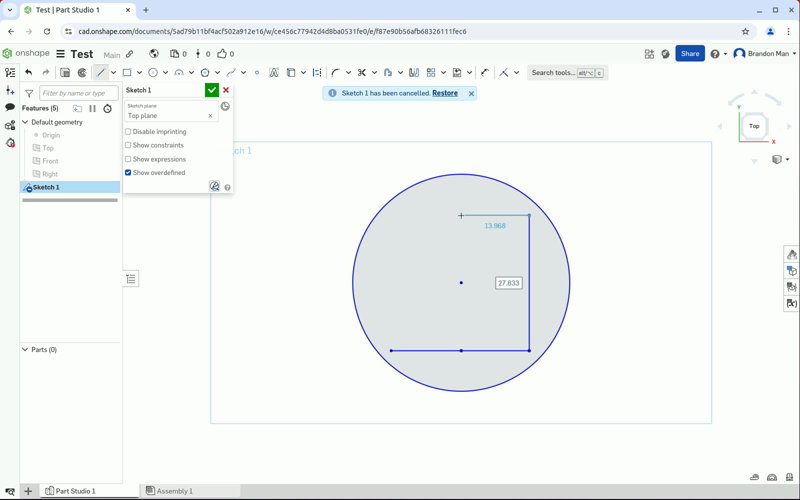
key_down(shift)
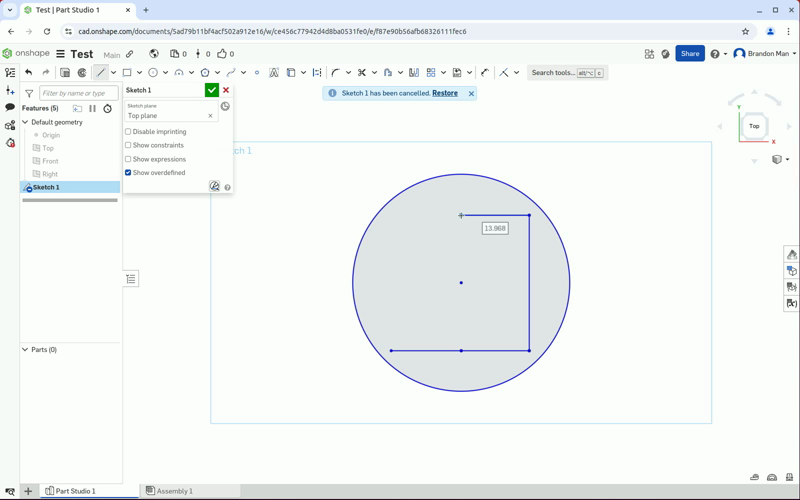
mouse_move(391, 215)
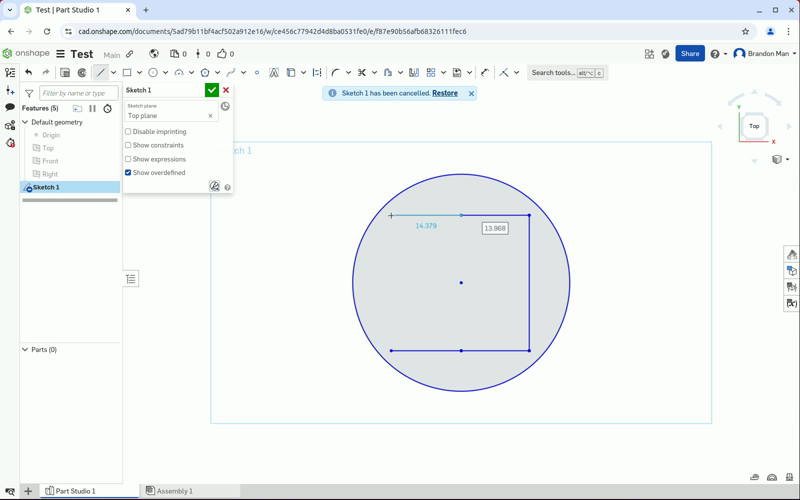
click(391, 215)
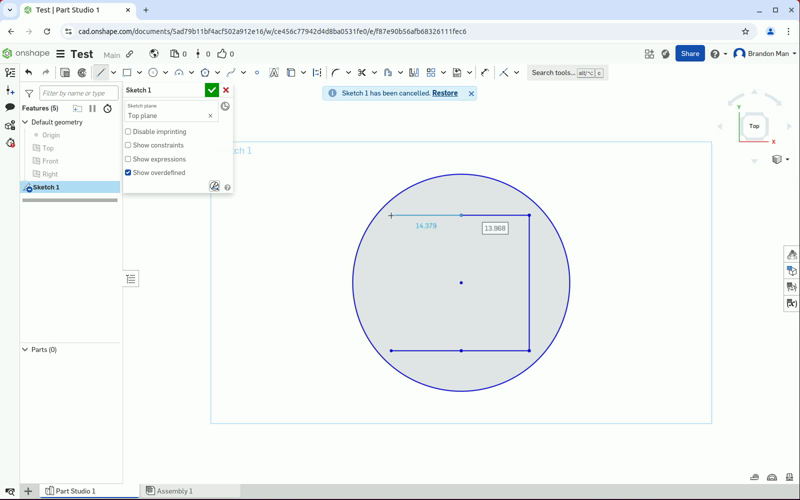
key_up(shift)
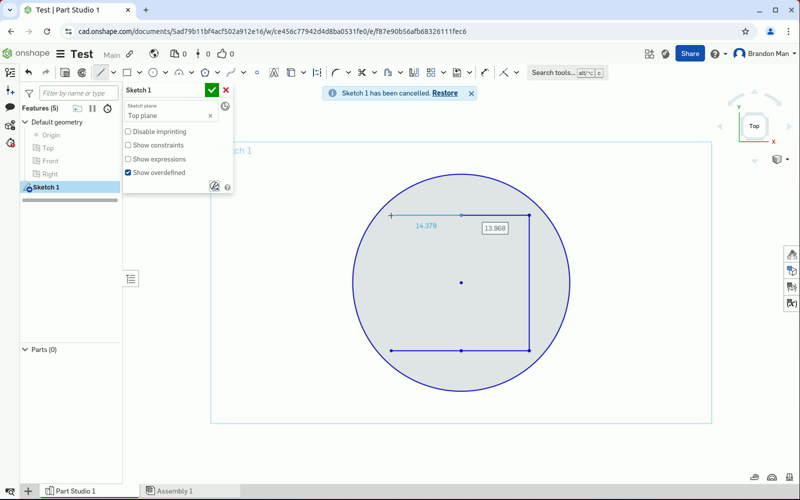
key_down(shift)
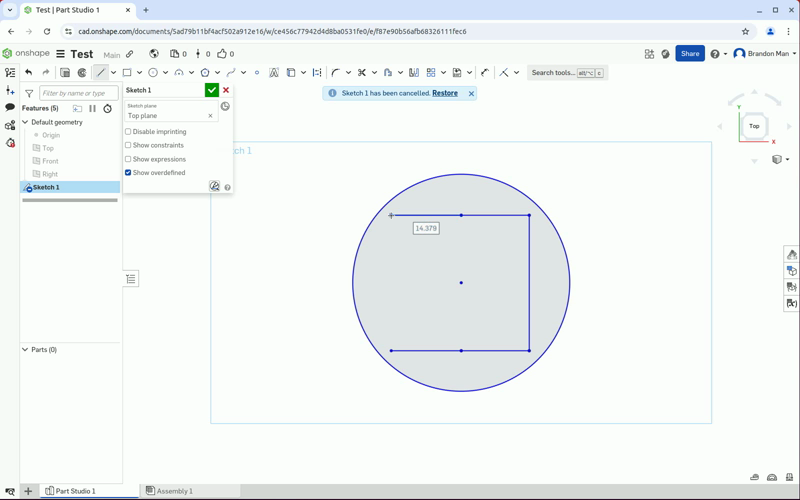
mouse_move(391, 350)
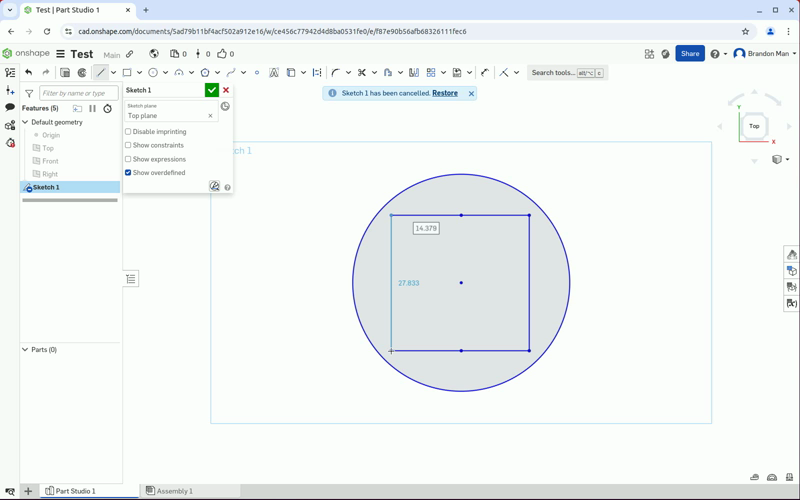
key_up(shift)
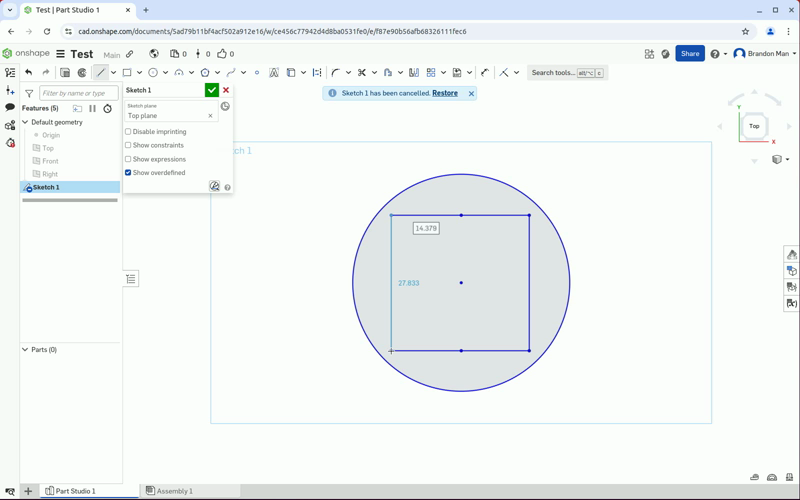
click(391, 350)
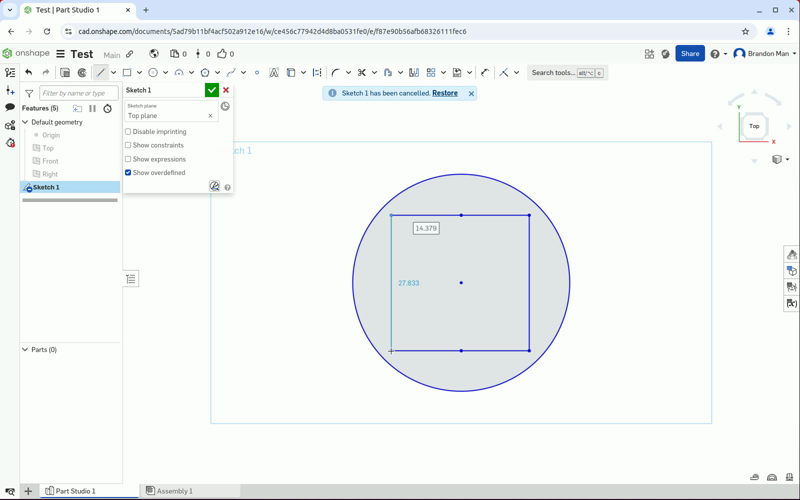
key(esc)
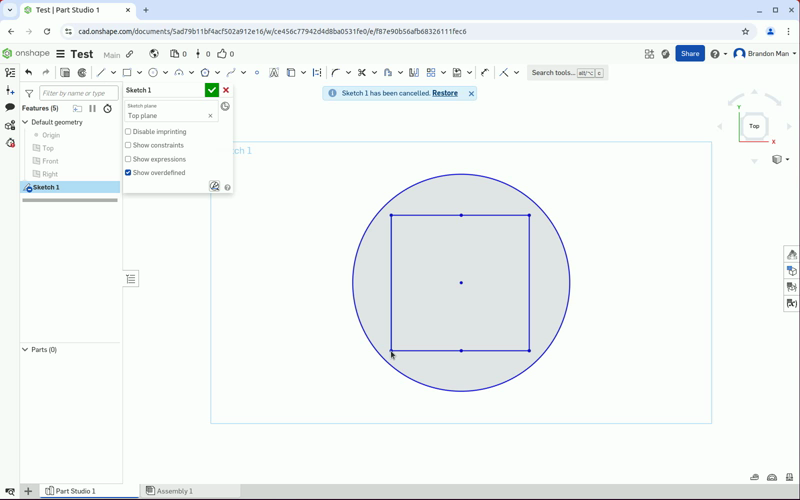
mouse_move(503, 366)
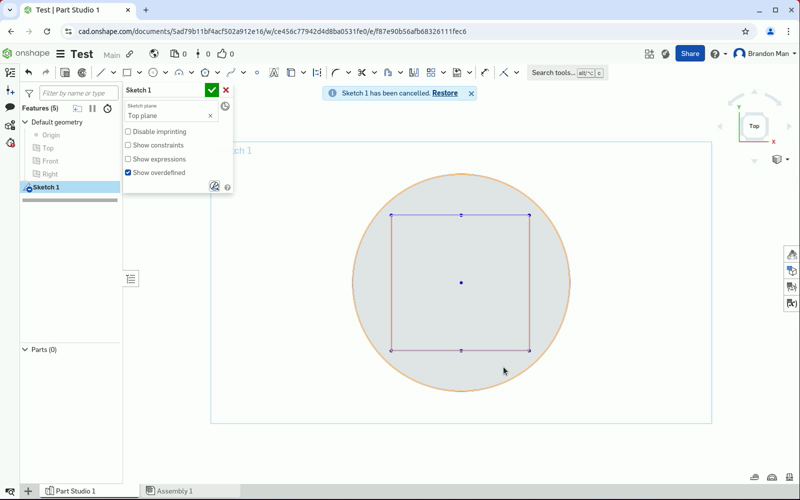
click(503, 366)
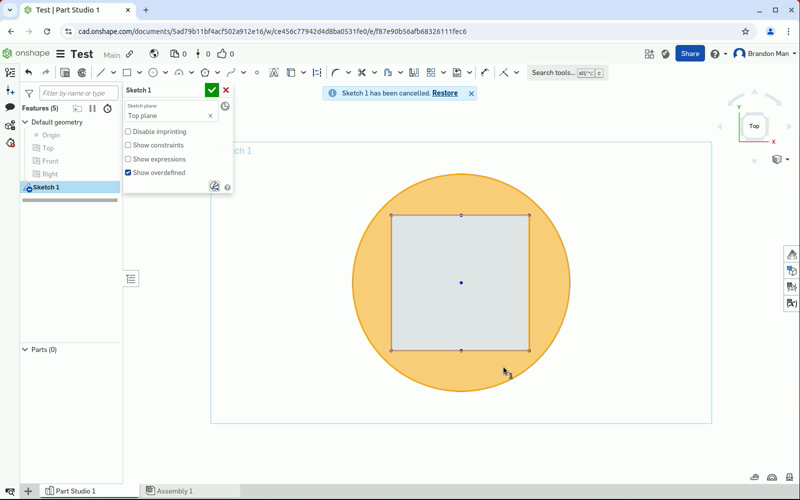
mouse_move(73, 352)
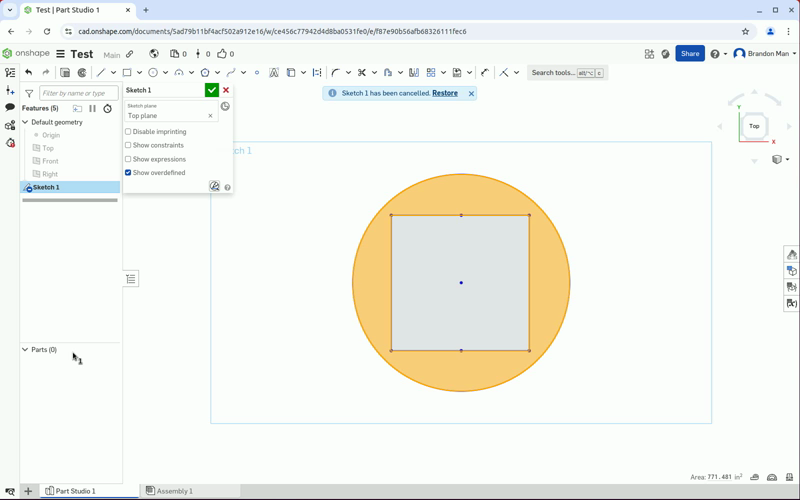
key(shift+y)
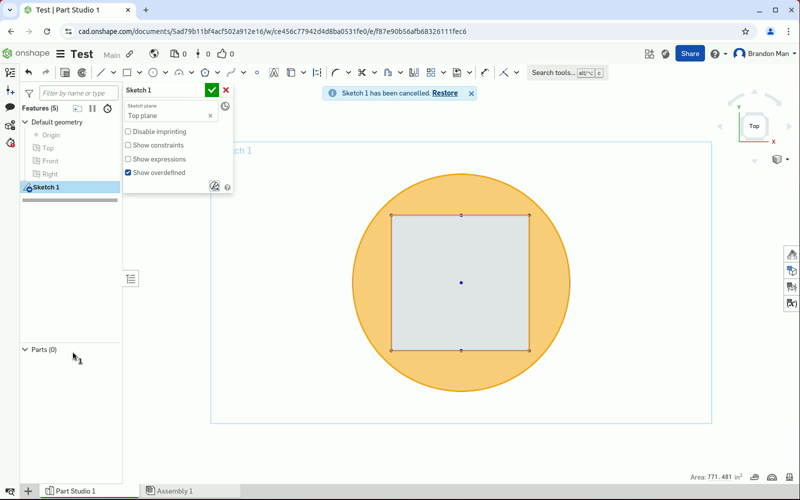
key(shift+e)
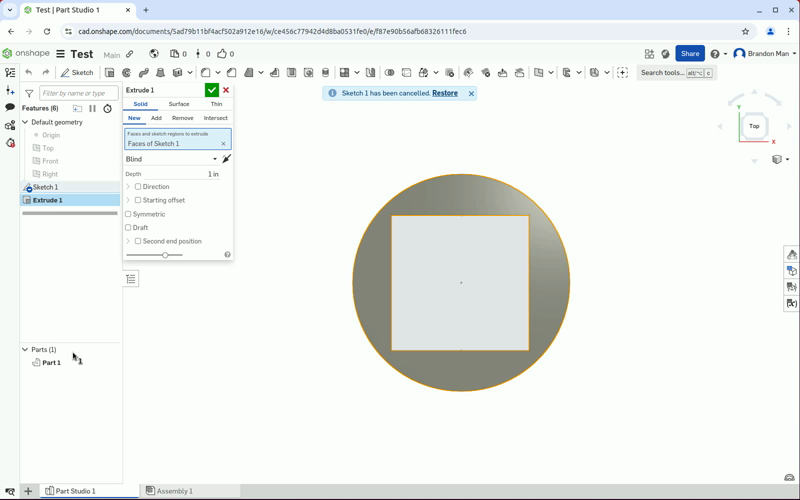
mouse_move(143, 106)
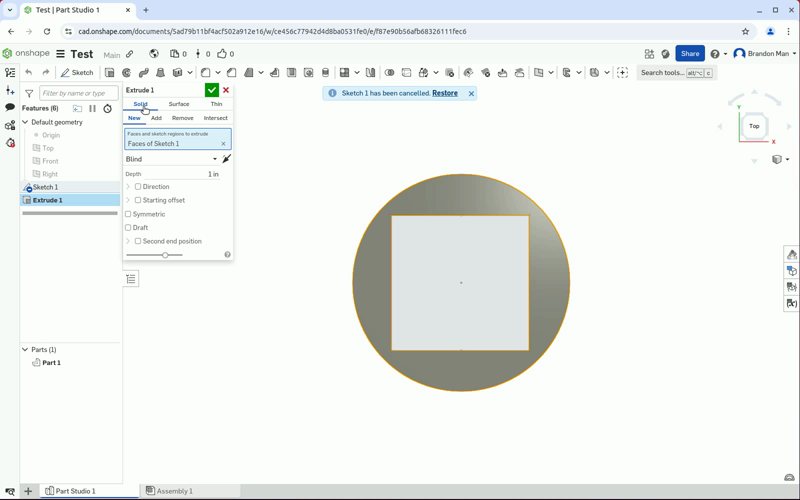
click(143, 106)
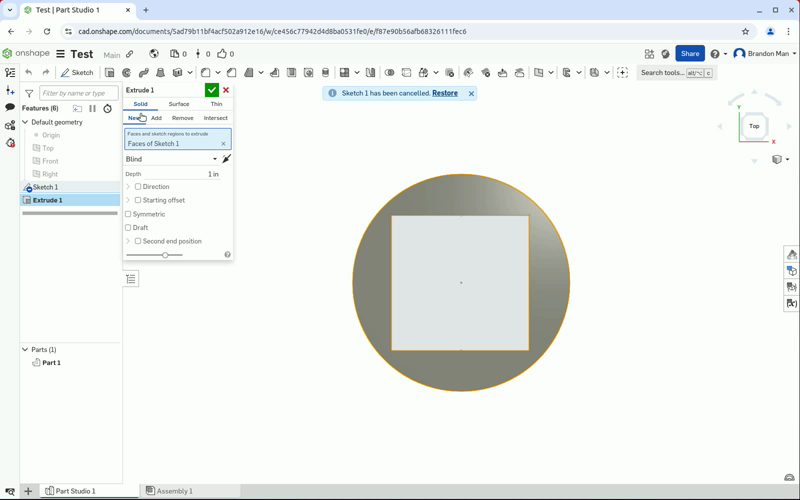
mouse_move(137, 120)
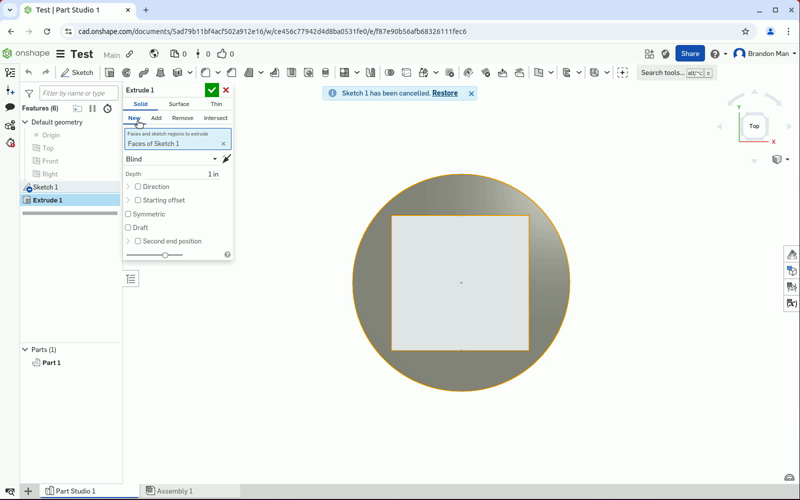
click(137, 120)
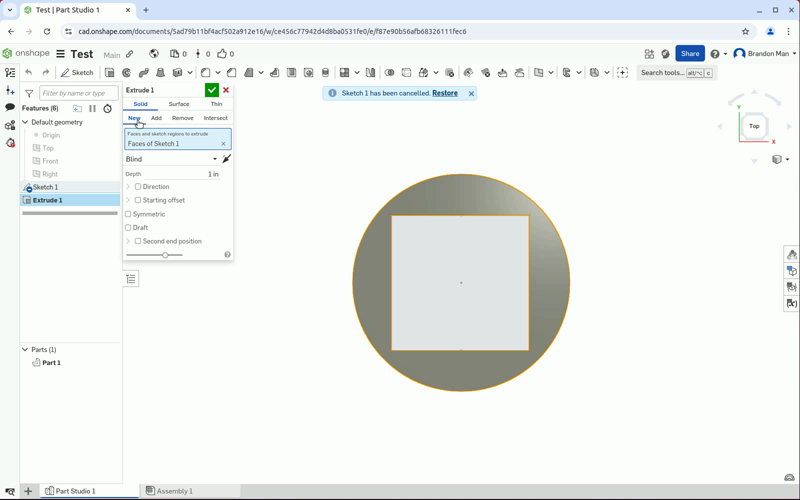
key(tab, 4)
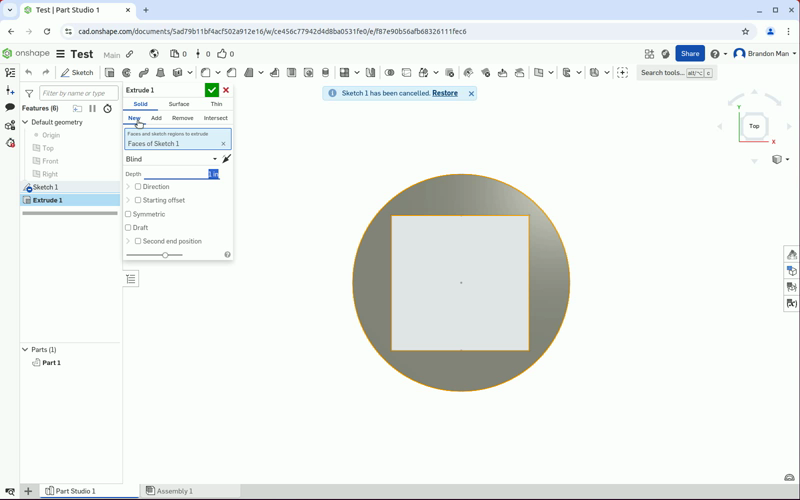
text(23.108)
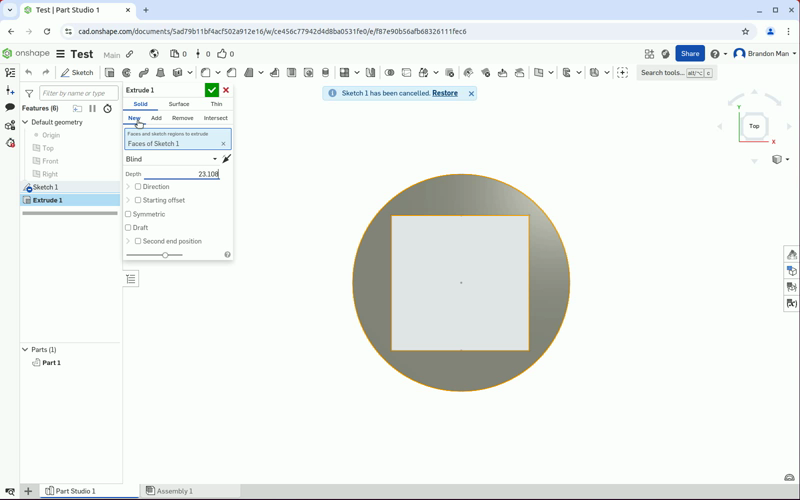
key(enter)
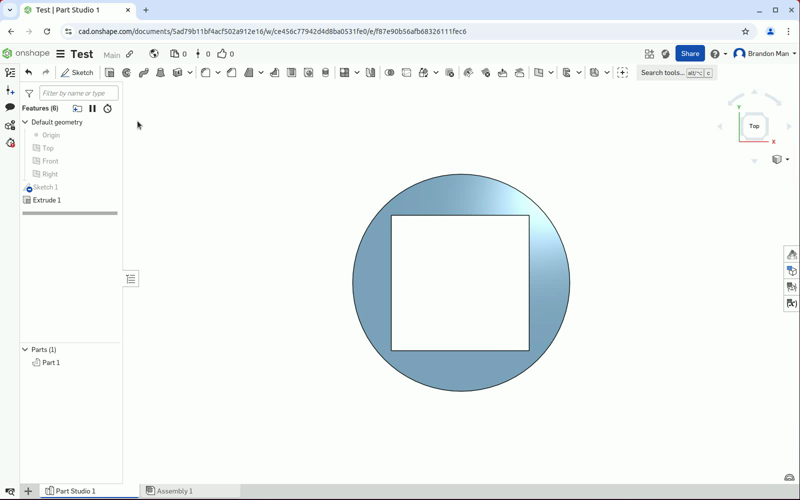
key(shift+h)
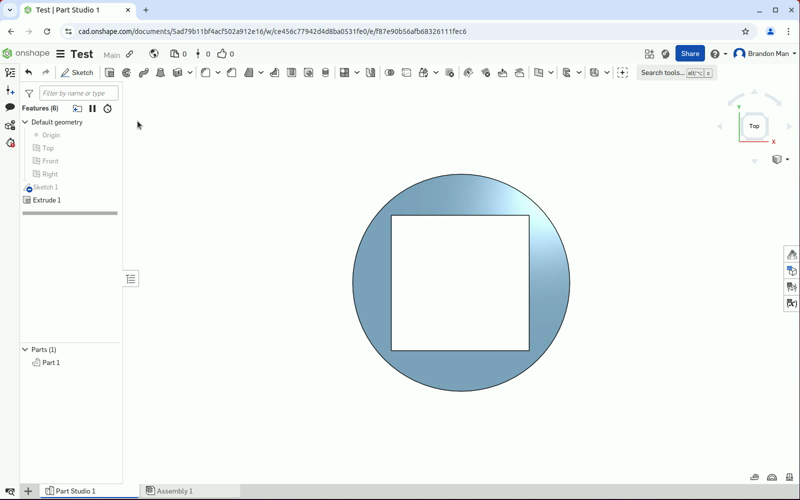
key(shift+h)
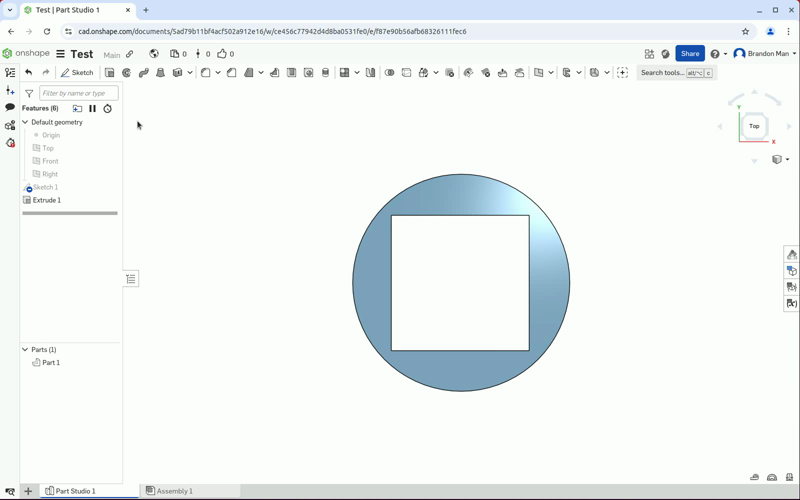
mouse_move(73, 189)
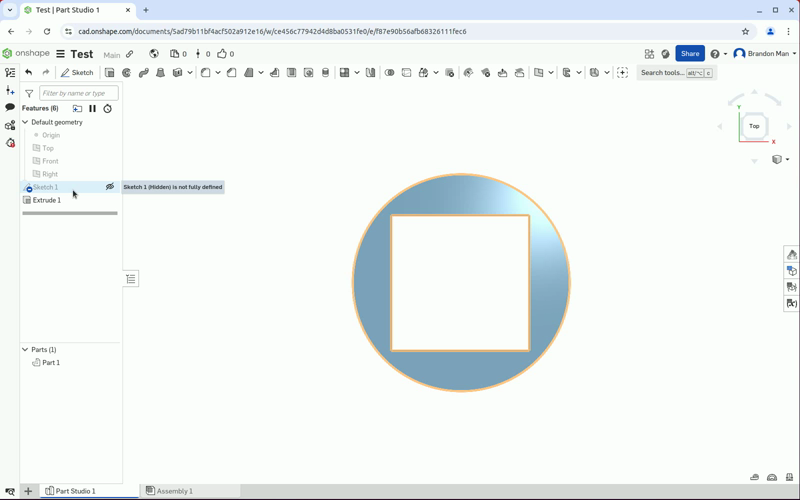
click(73, 189)
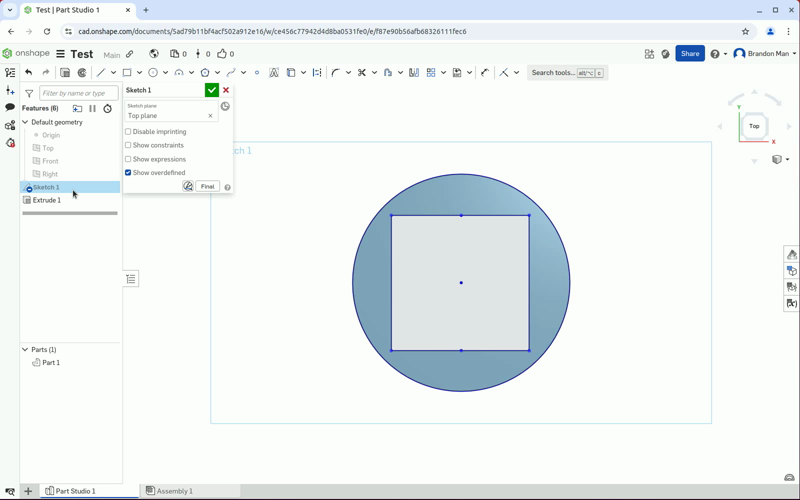
mouse_move(229, 92)
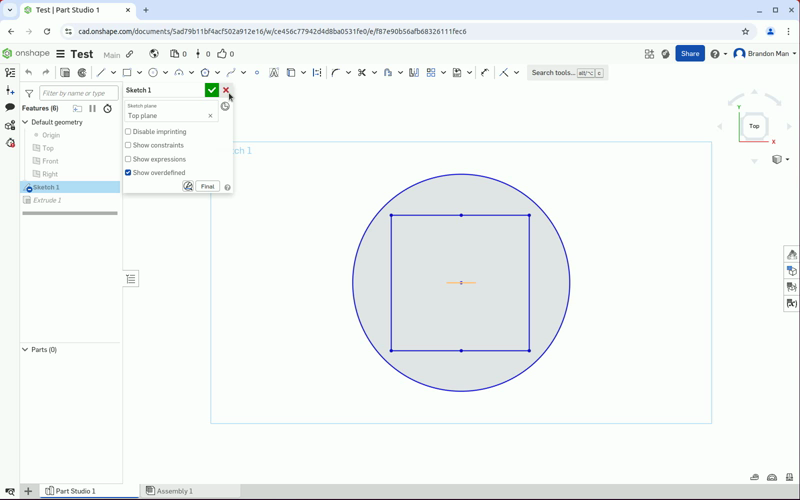
click(229, 92)
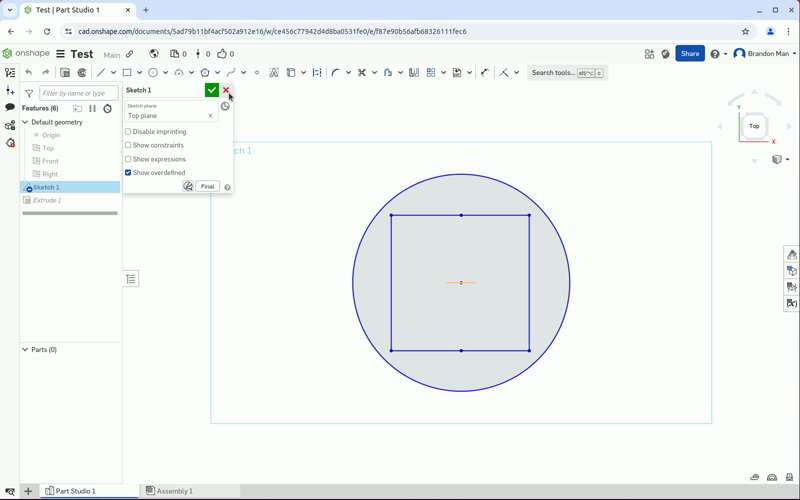
key(shift+s)
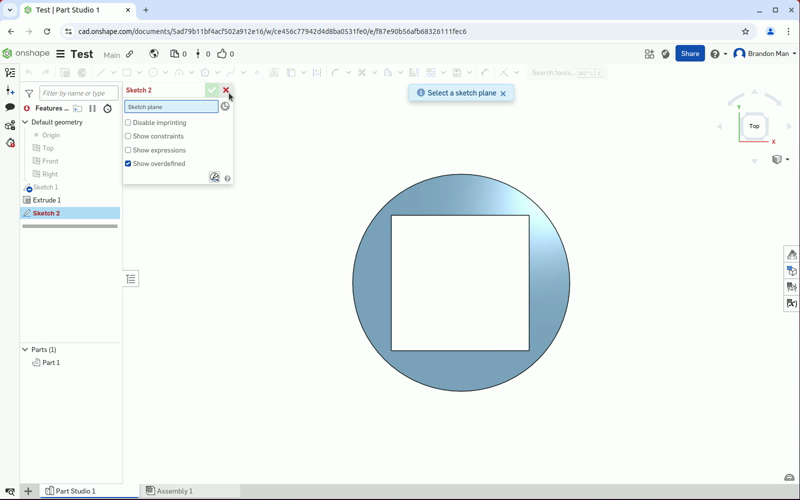
mouse_move(73, 150)
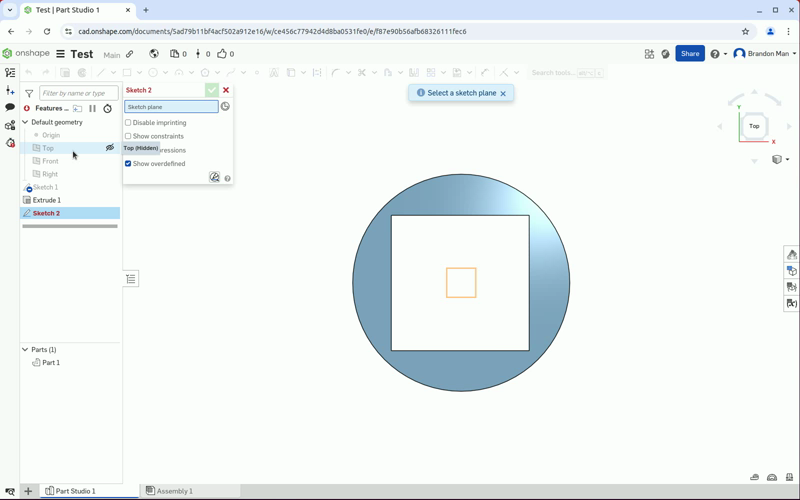
click(73, 150)
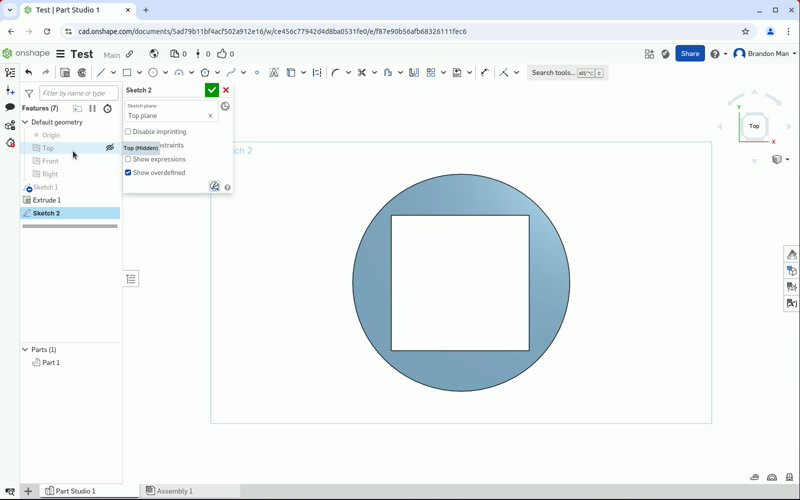
mouse_move(73, 352)
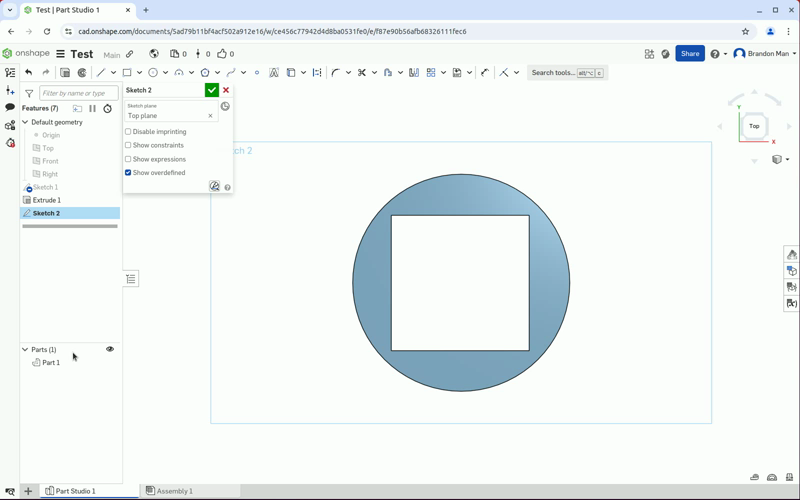
key(y)
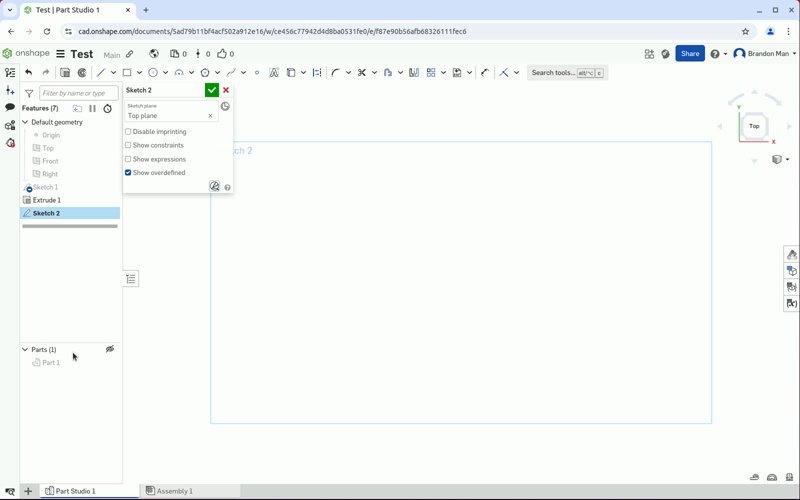
key(l)
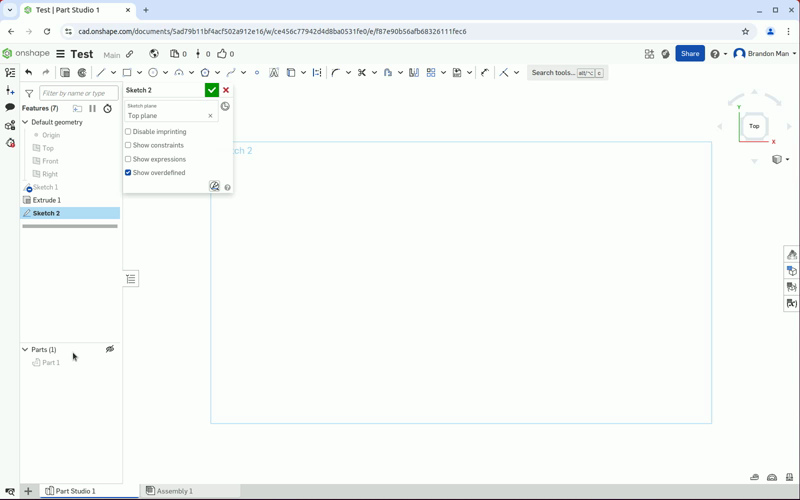
key_down(shift)
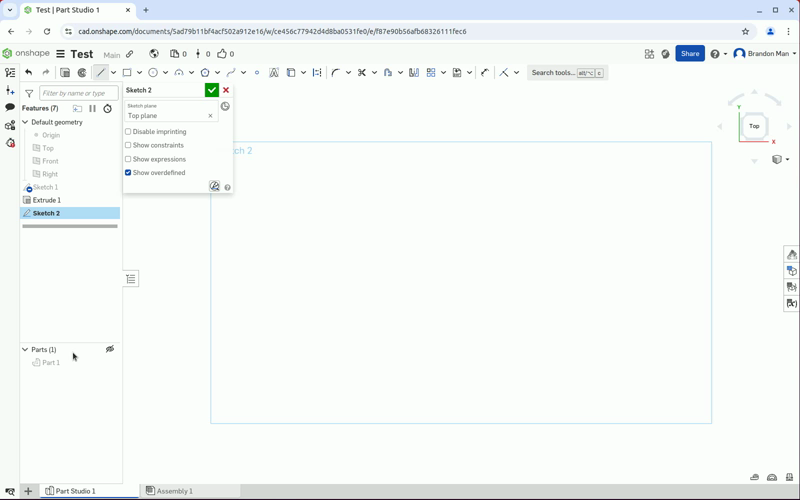
mouse_move(392, 351)
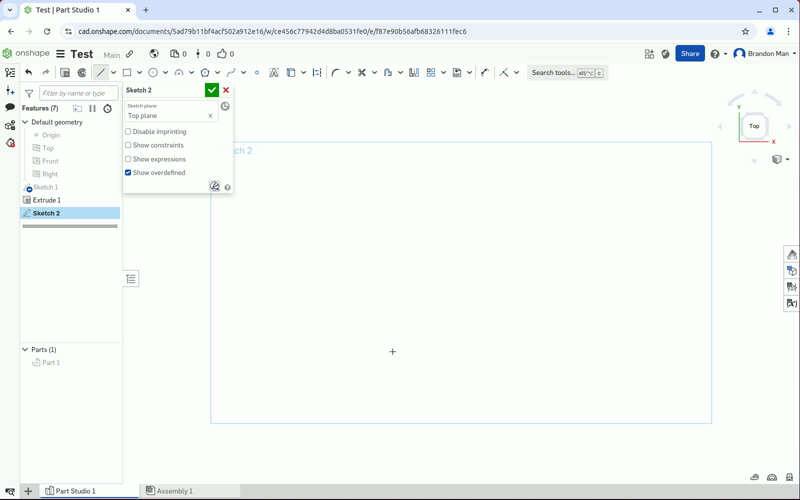
click(392, 351)
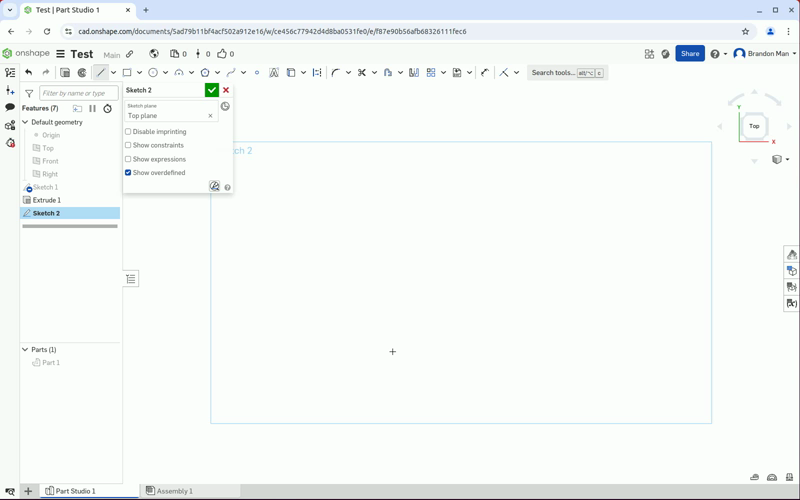
key_up(shift)
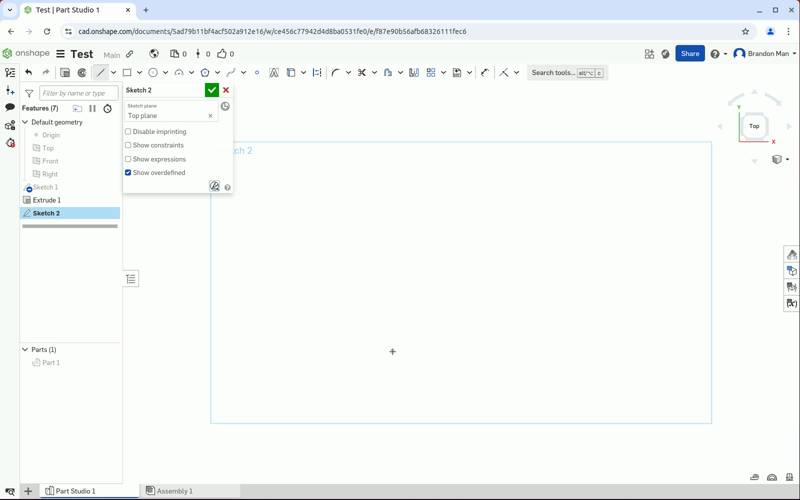
key_down(shift)
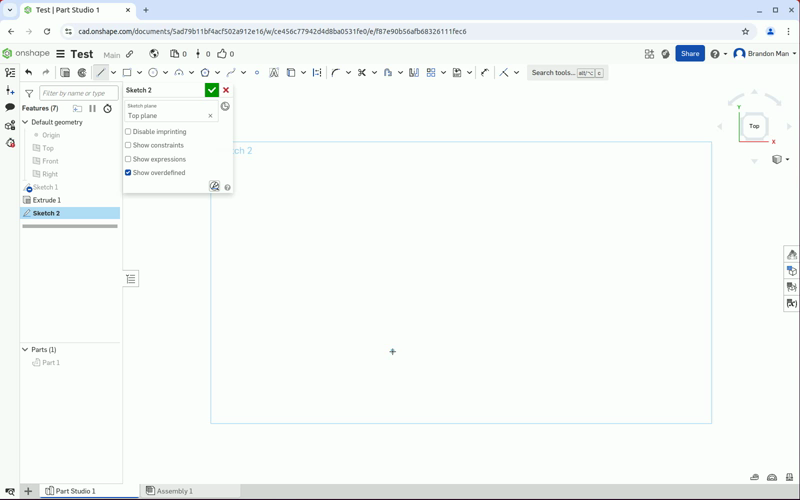
mouse_move(460, 351)
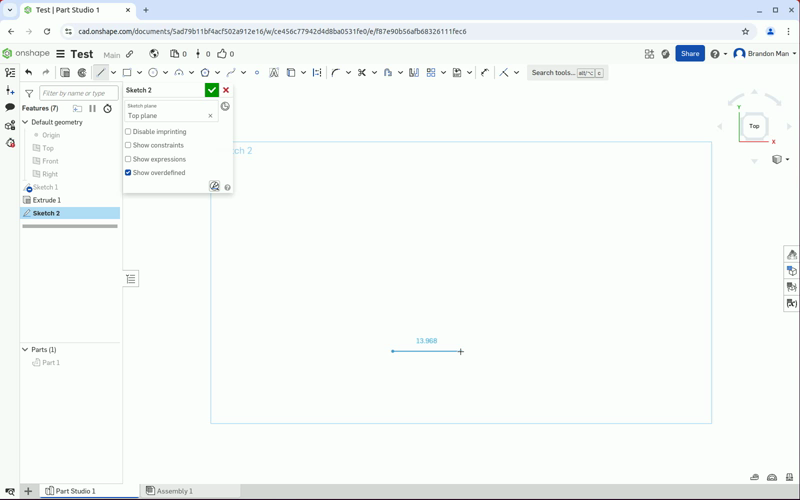
click(460, 351)
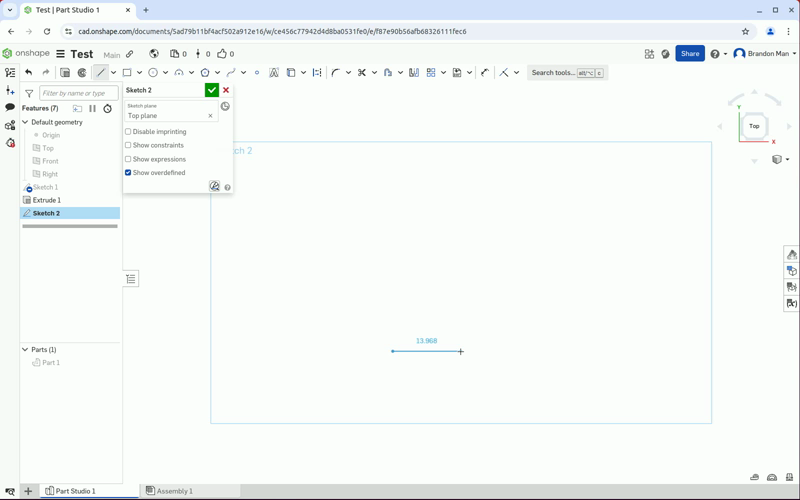
key_up(shift)
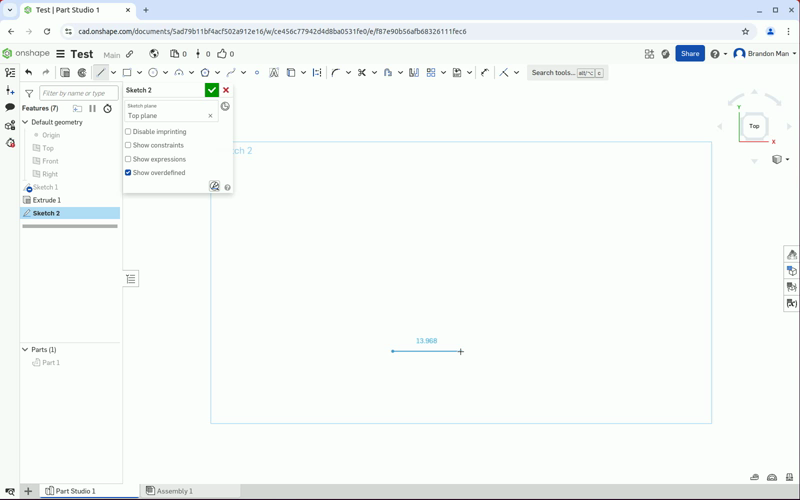
key(esc)
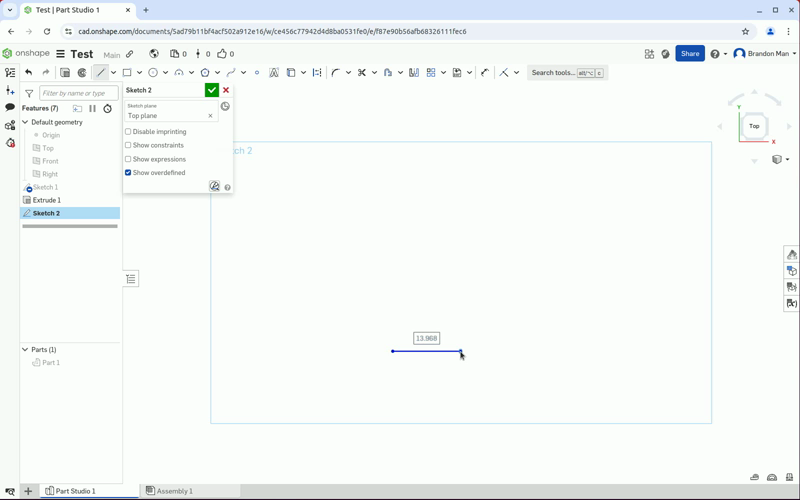
key(a)
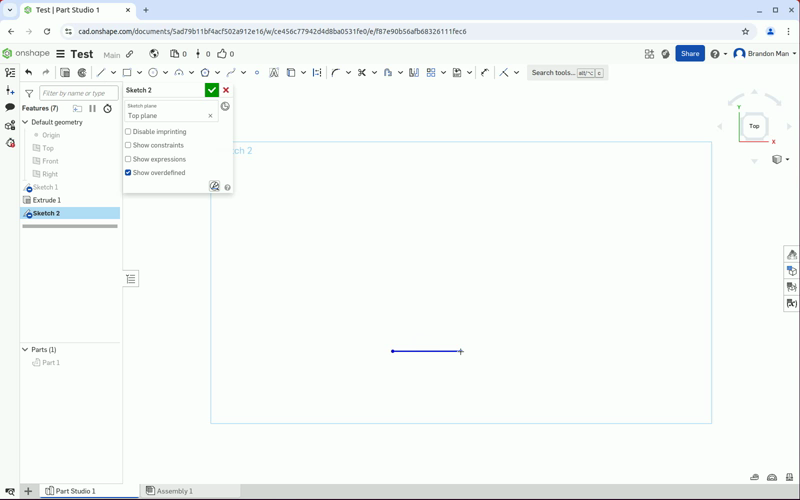
mouse_move(460, 351)
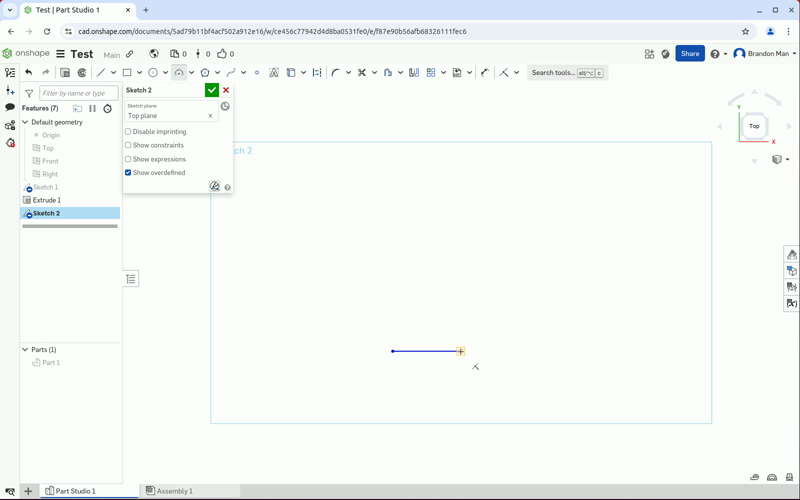
click(460, 351)
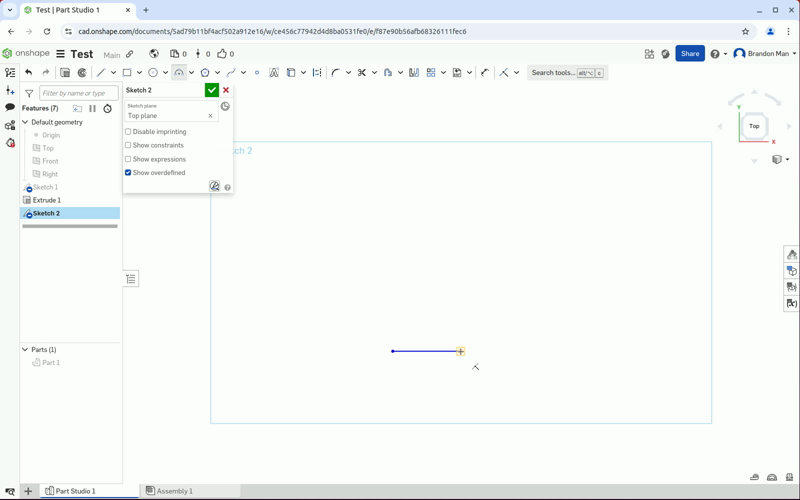
key_down(shift)
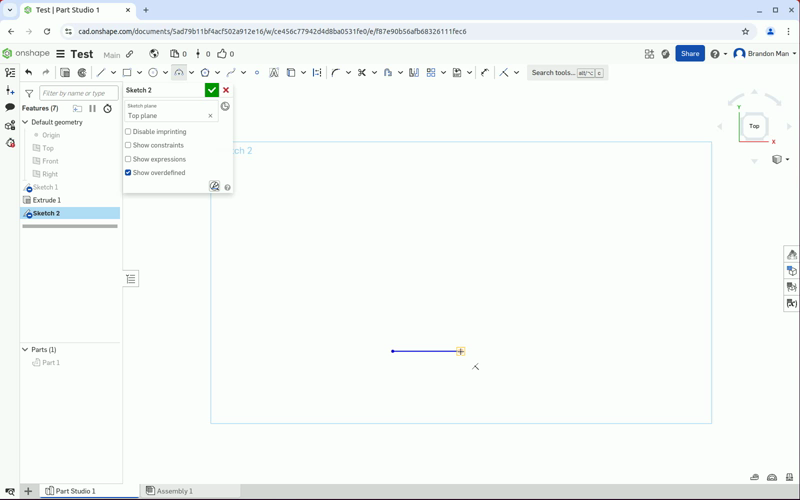
mouse_move(460, 216)
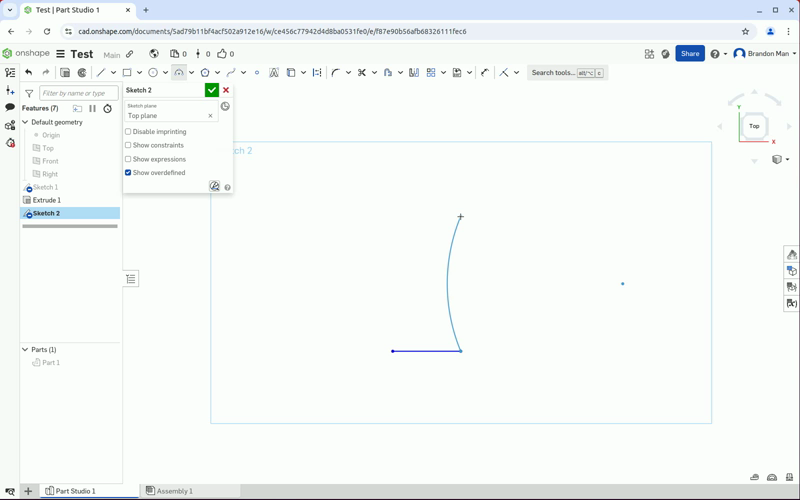
click(460, 216)
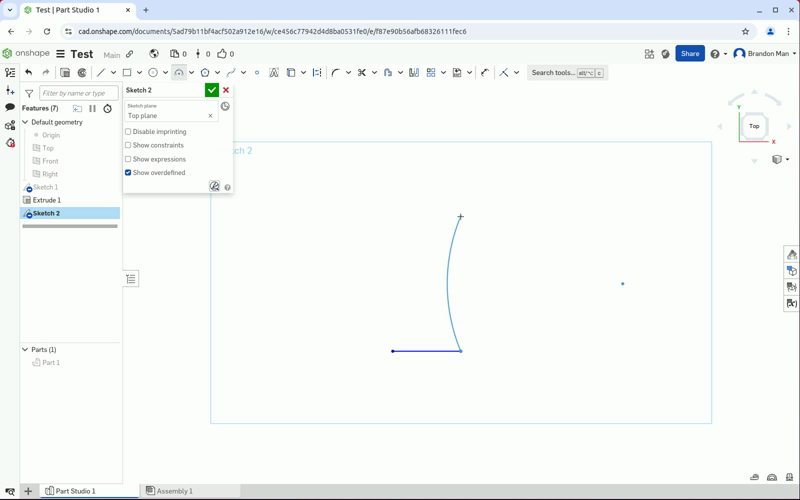
mouse_move(393, 283)
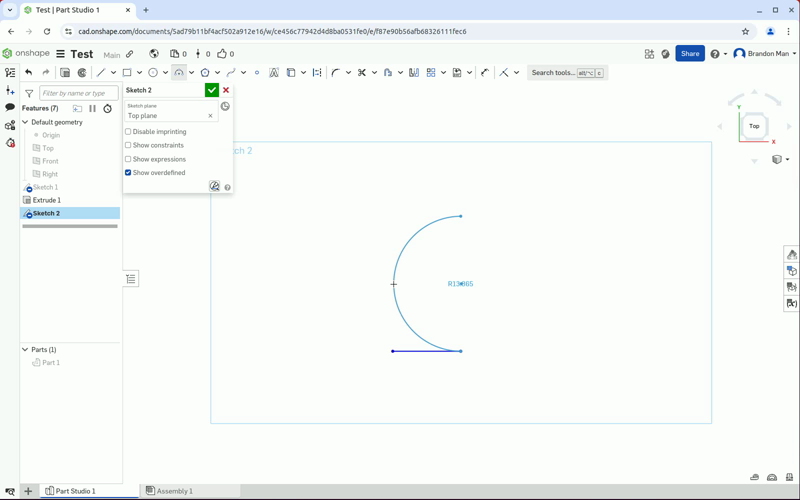
click(393, 283)
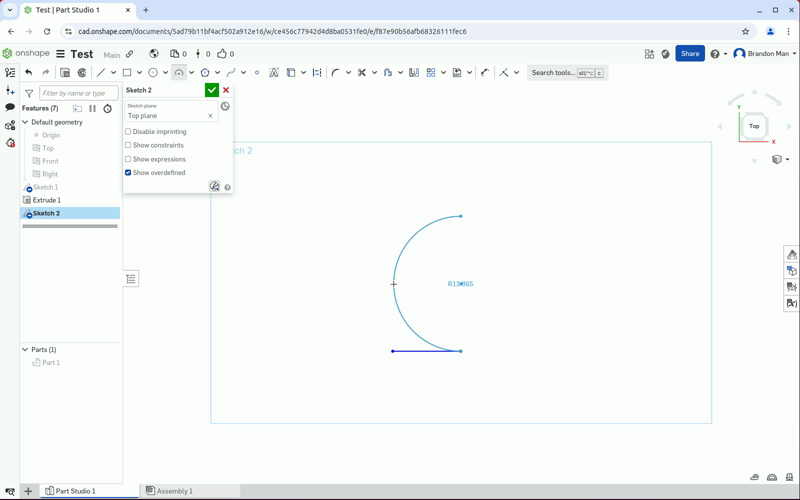
key_up(shift)
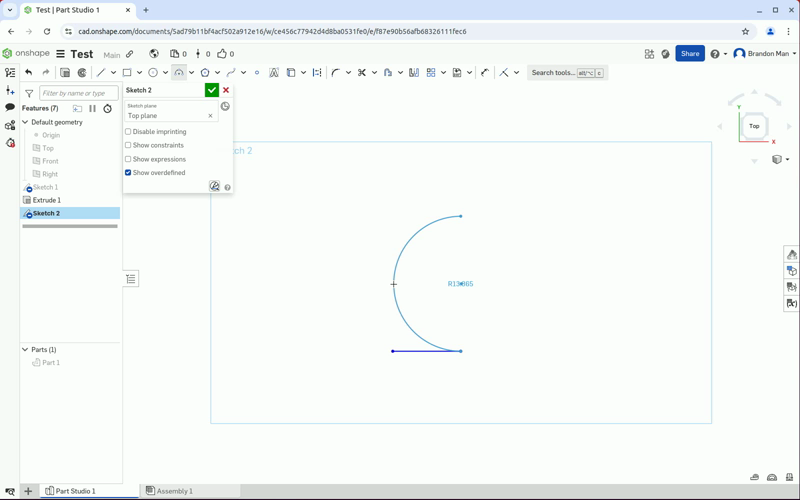
key(esc)
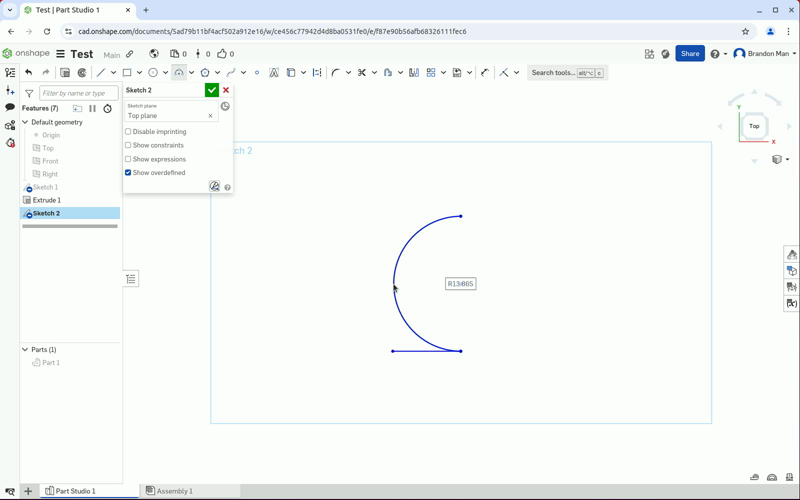
key(l)
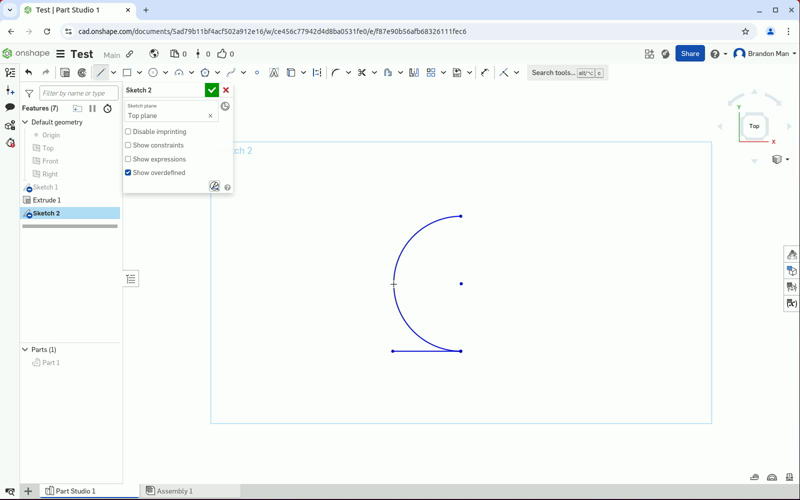
mouse_move(460, 216)
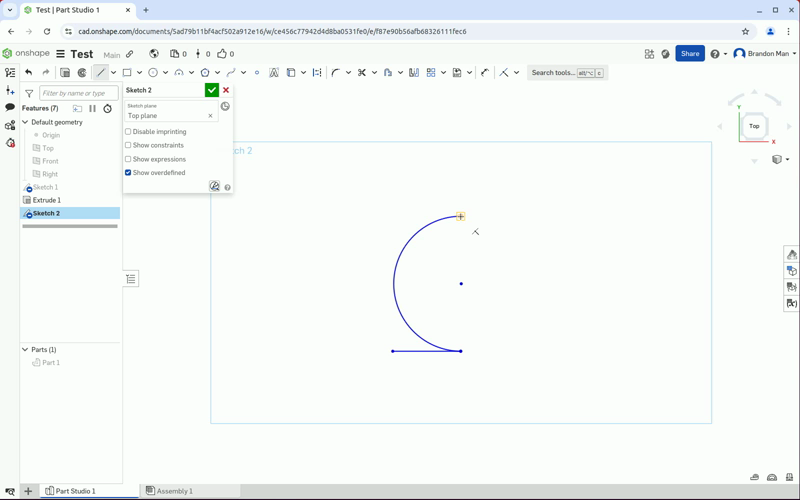
click(460, 216)
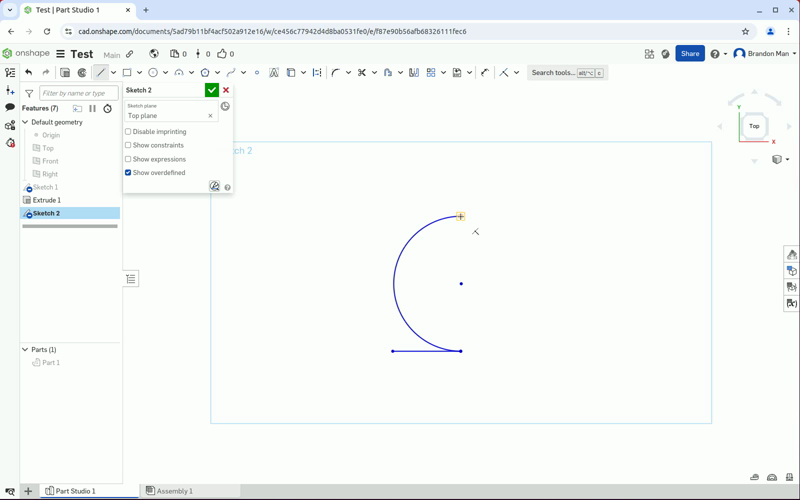
key_down(shift)
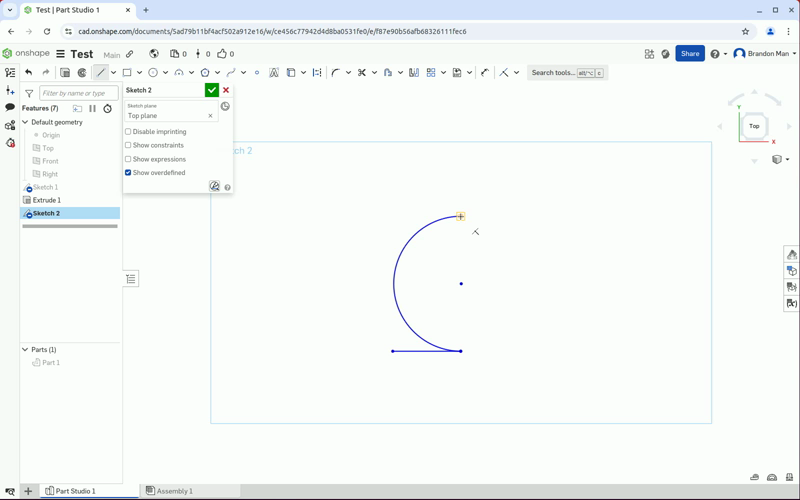
mouse_move(392, 216)
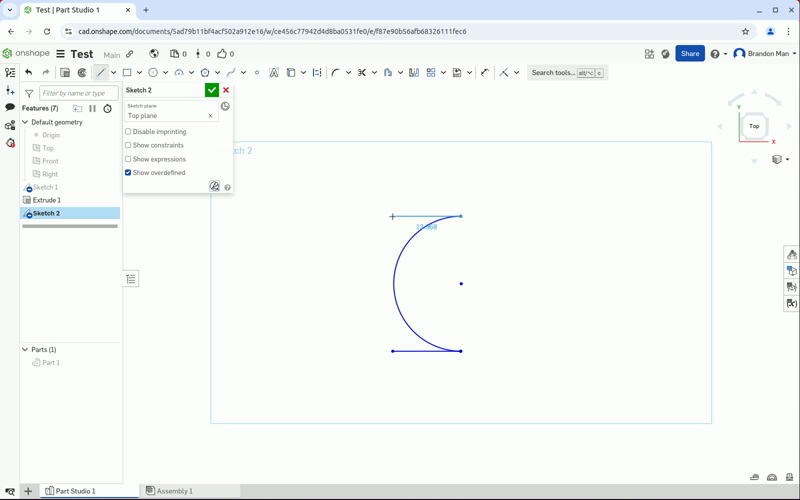
click(392, 216)
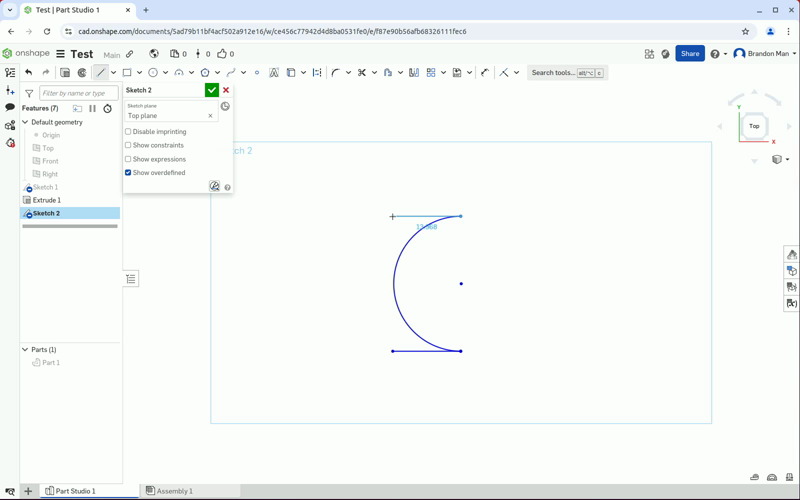
key_up(shift)
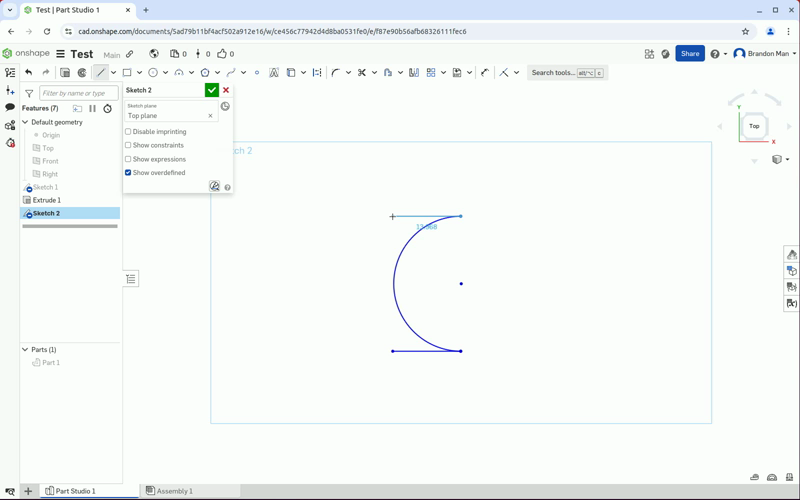
key_down(shift)
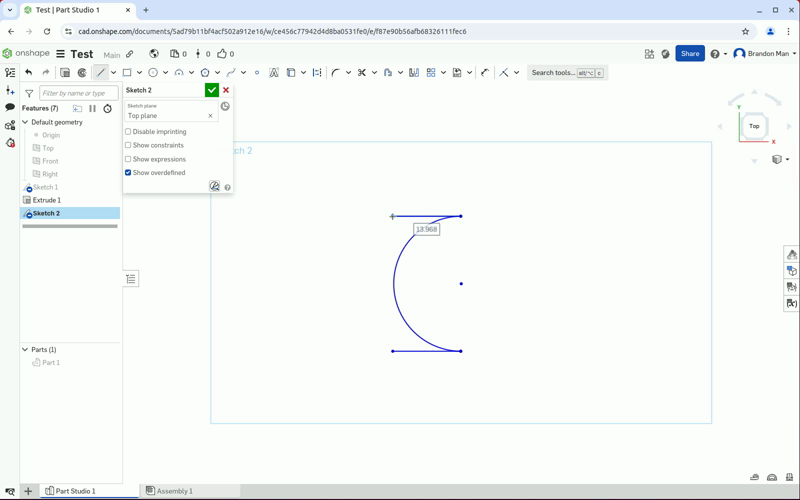
mouse_move(392, 351)
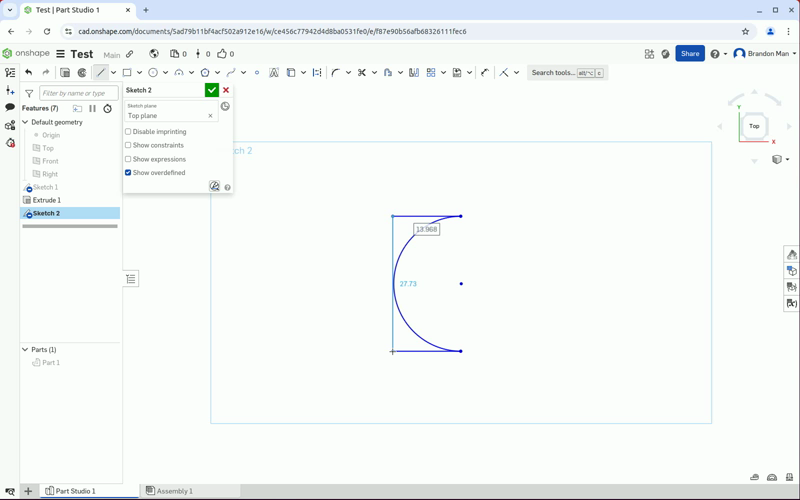
key_up(shift)
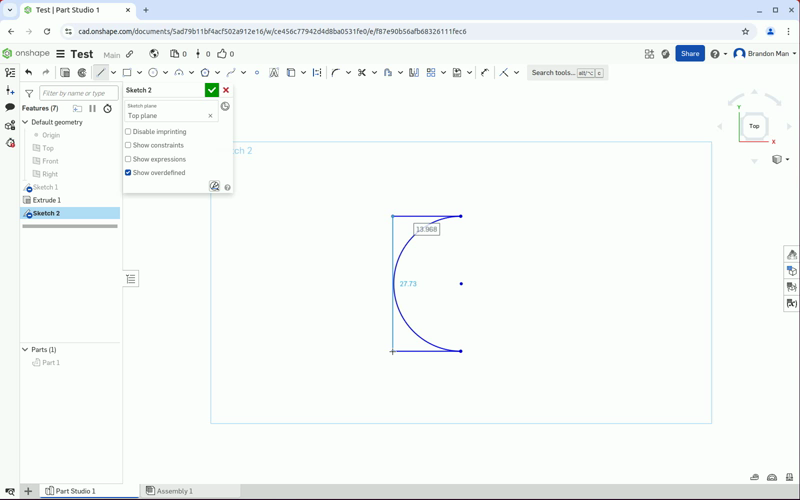
click(392, 351)
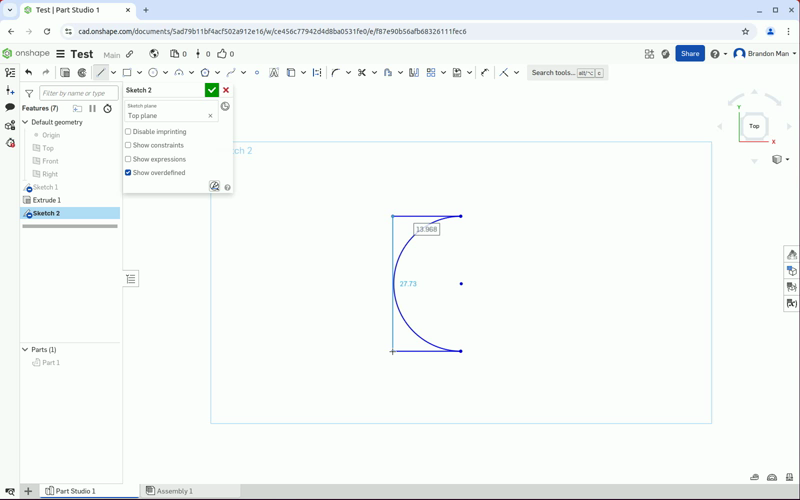
key(esc)
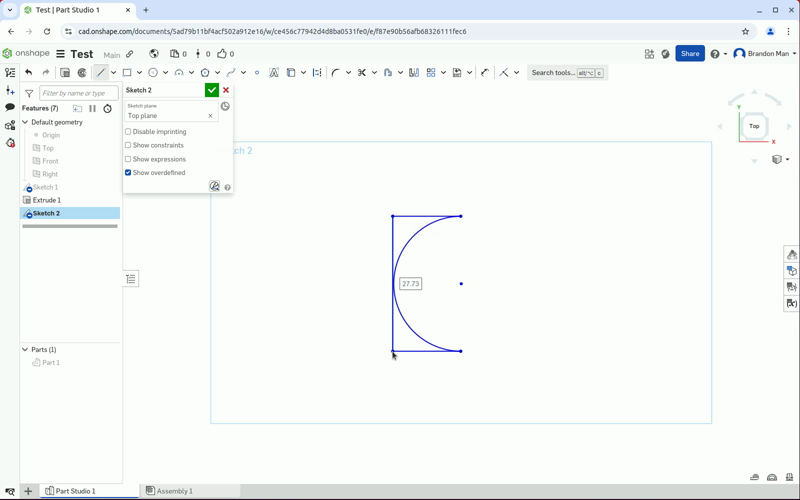
mouse_move(438, 252)
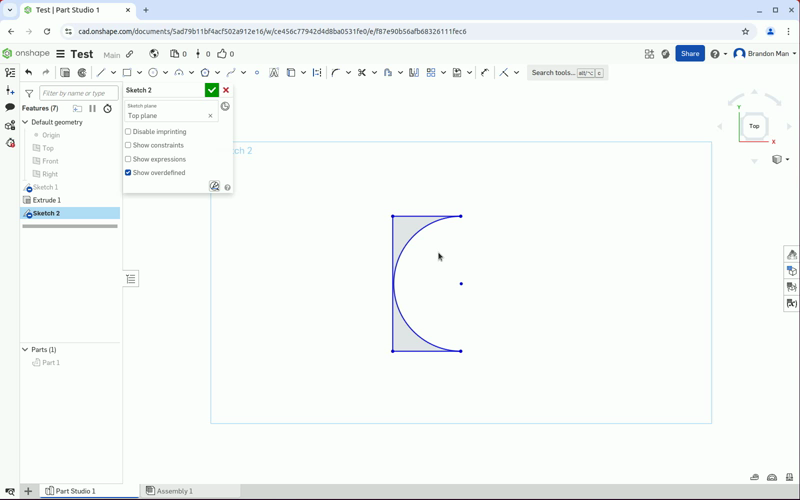
scroll(6)
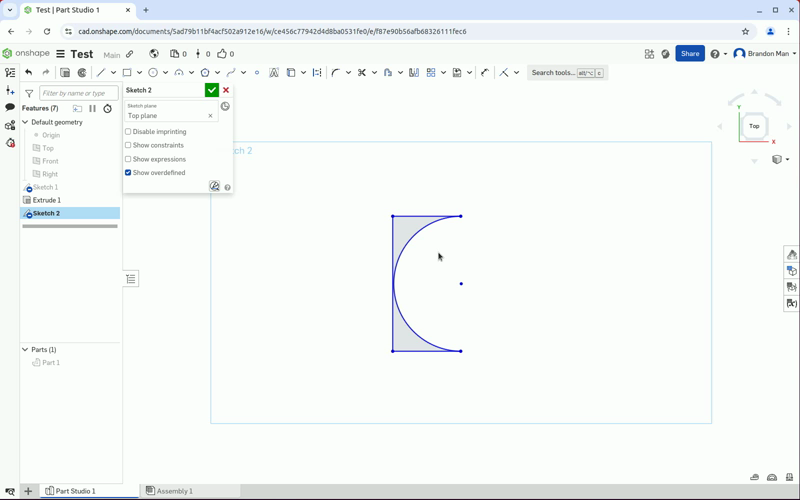
scroll(6)
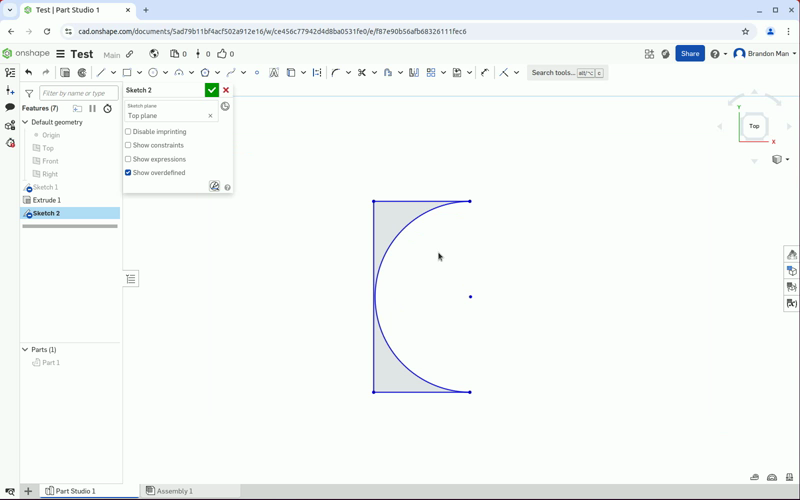
scroll(6)
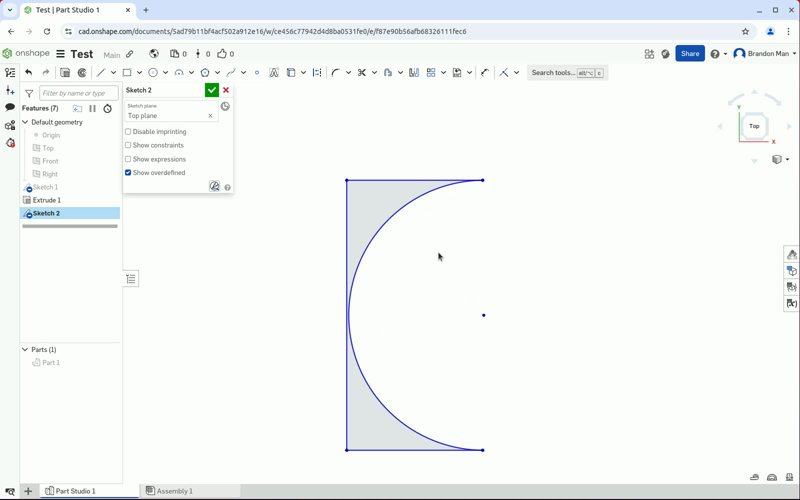
scroll(6)
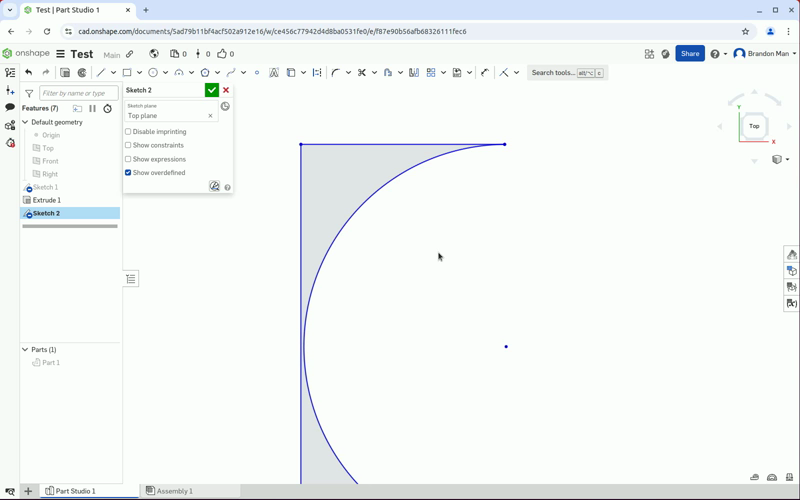
scroll(6)
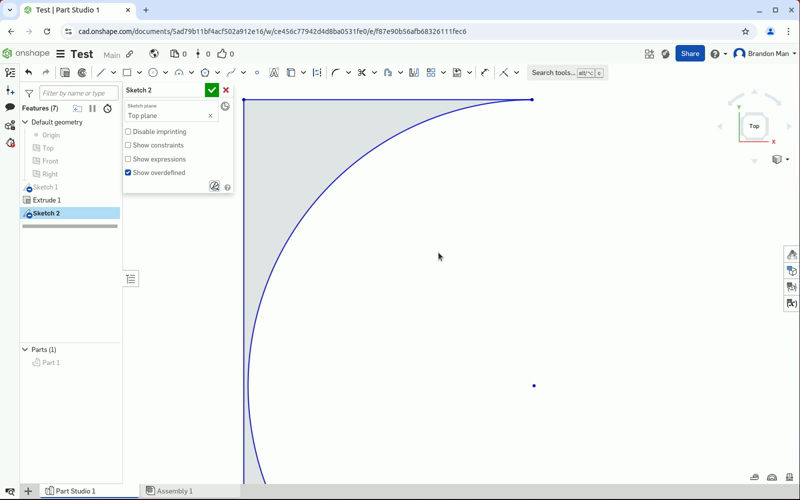
scroll(6)
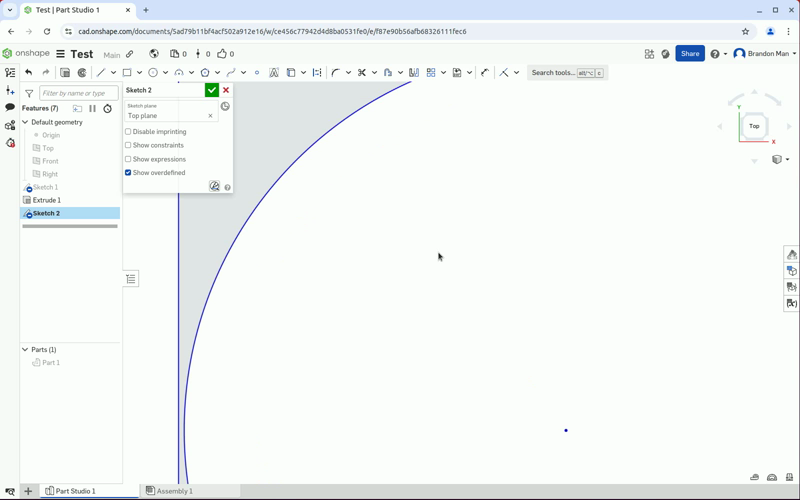
scroll(6)
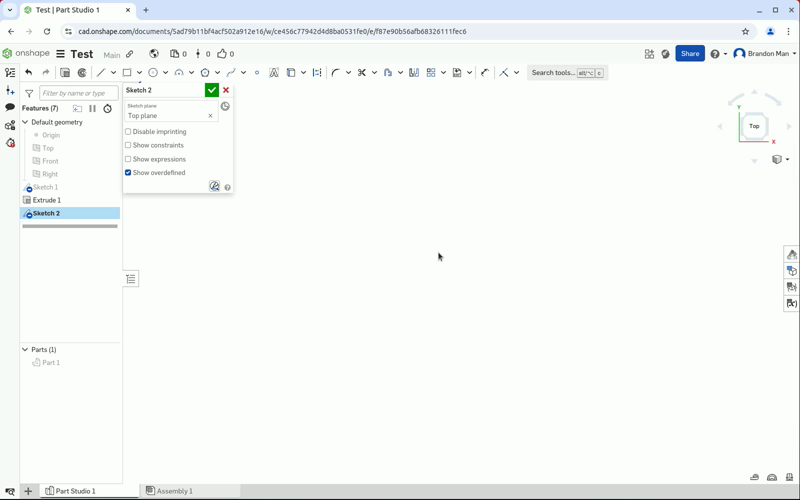
click(438, 252)
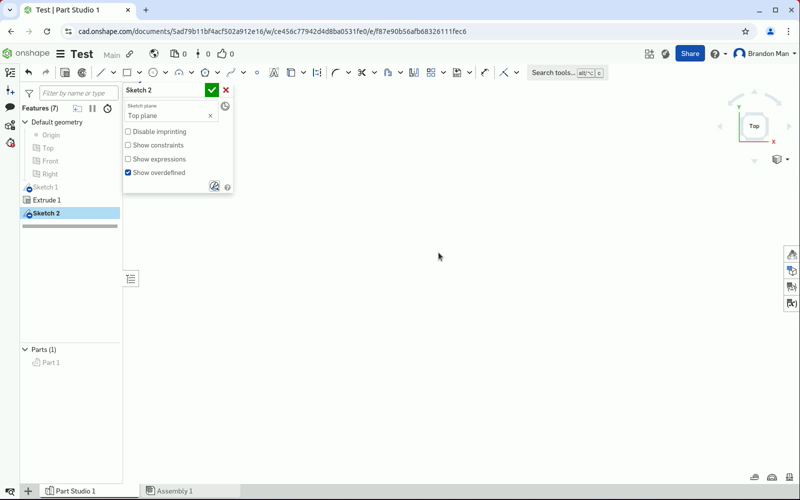
scroll(-6)
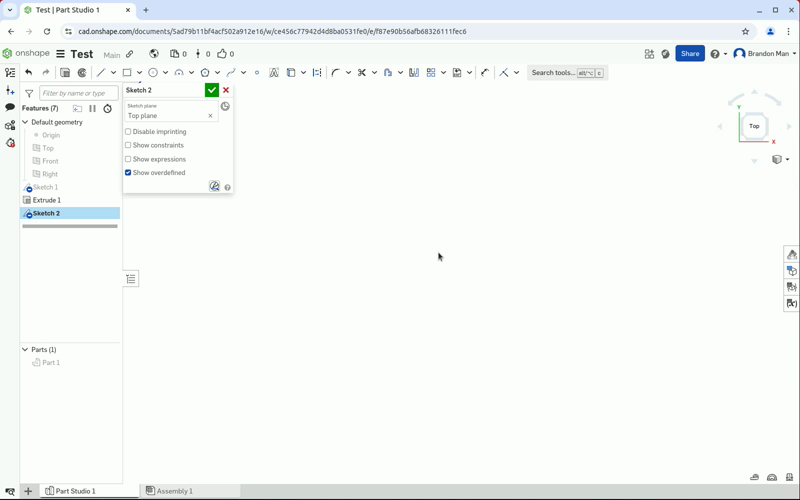
scroll(-6)
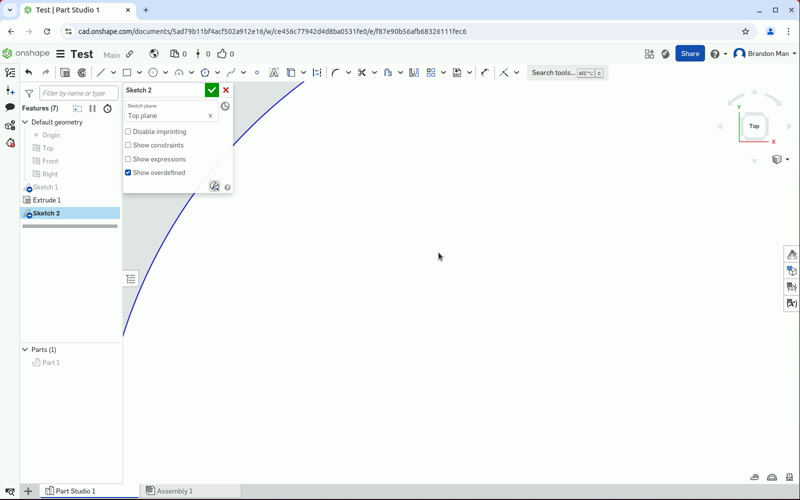
scroll(-6)
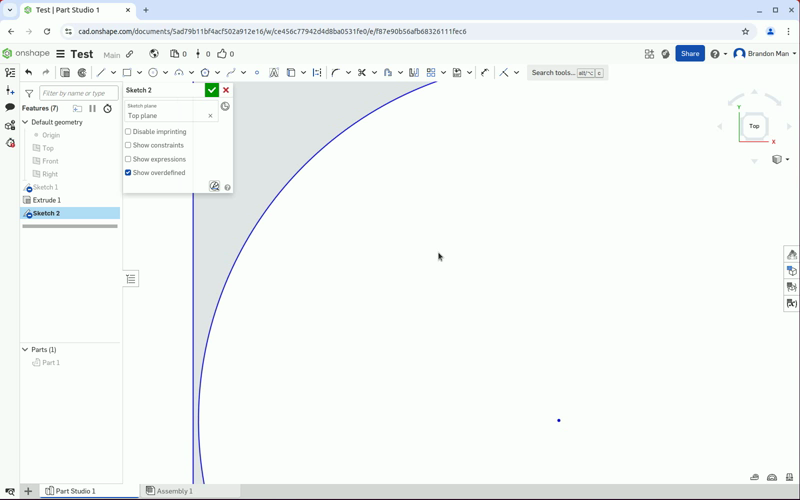
scroll(-6)
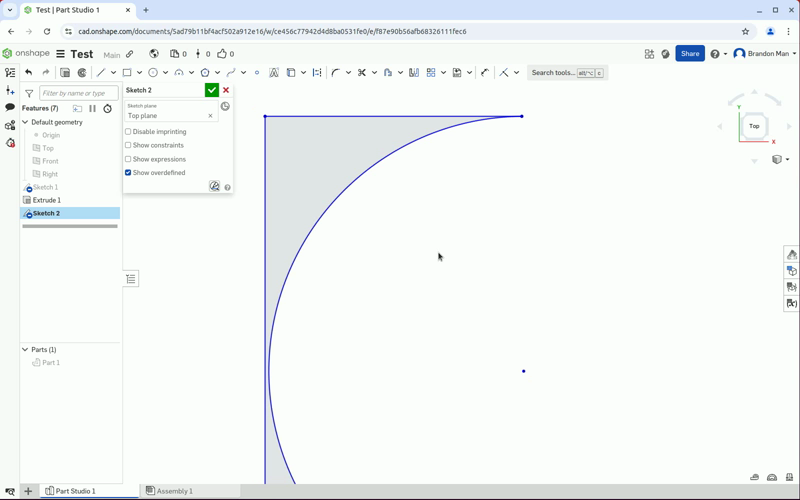
scroll(-6)
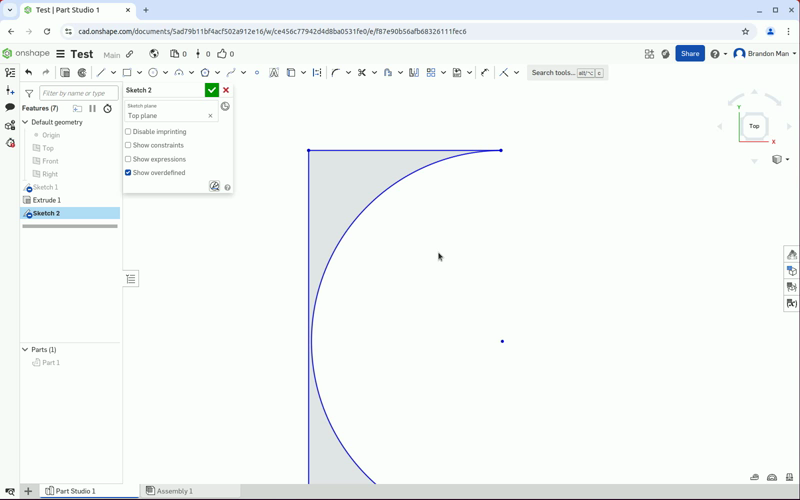
scroll(-6)
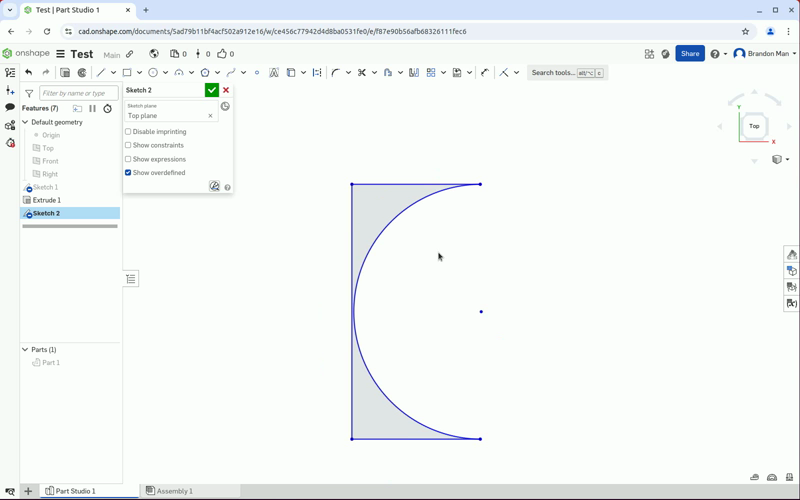
scroll(-6)
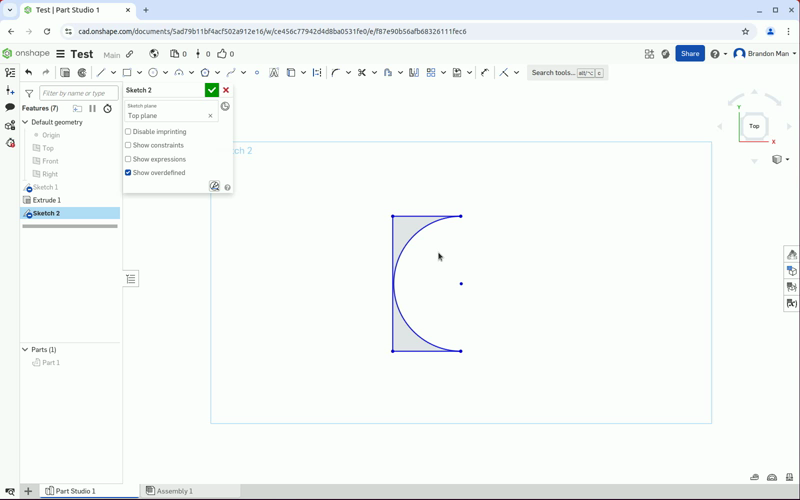
mouse_move(73, 352)
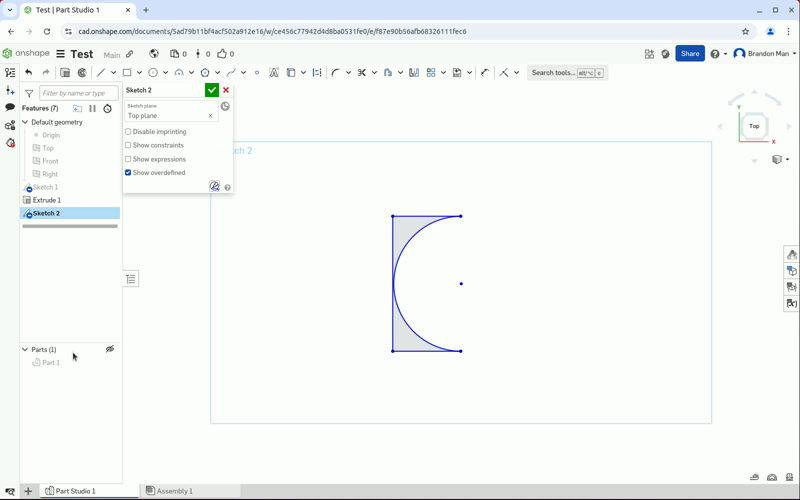
key(shift+y)
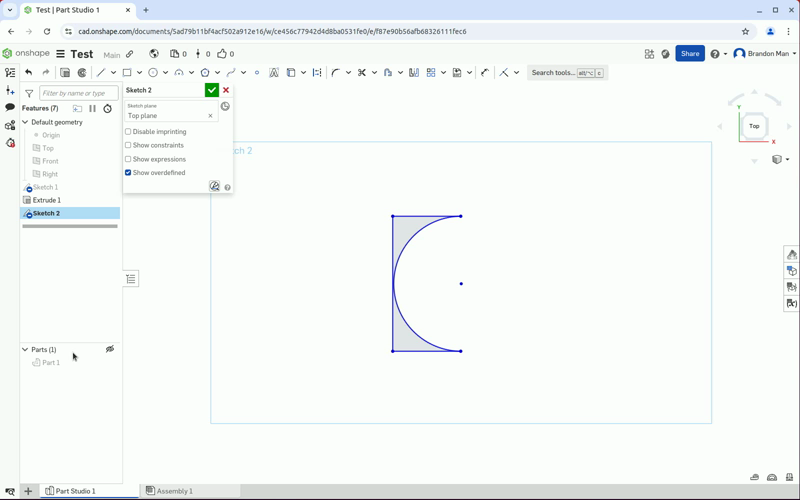
key(shift+e)
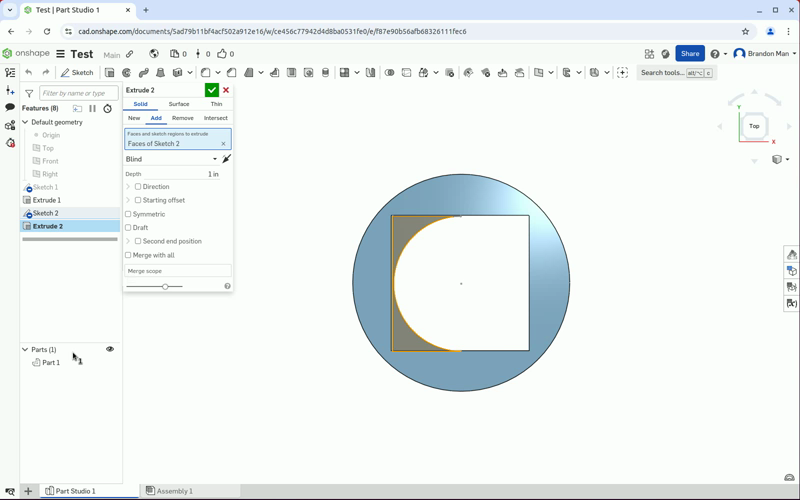
mouse_move(143, 106)
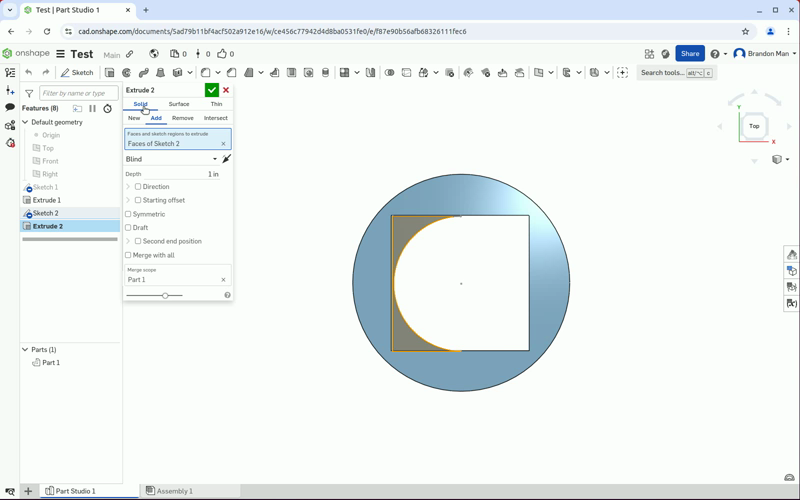
click(143, 106)
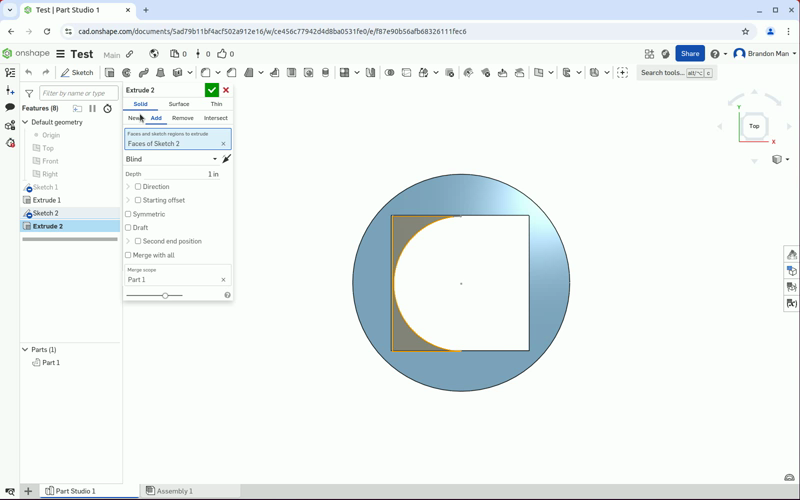
mouse_move(137, 120)
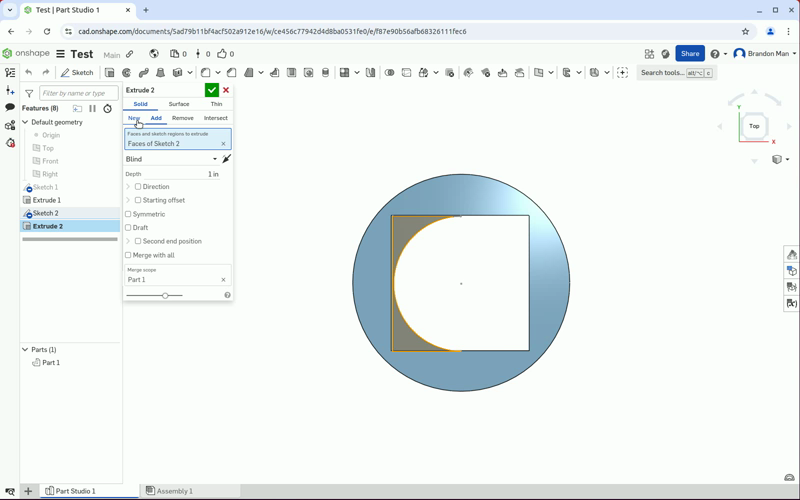
click(137, 120)
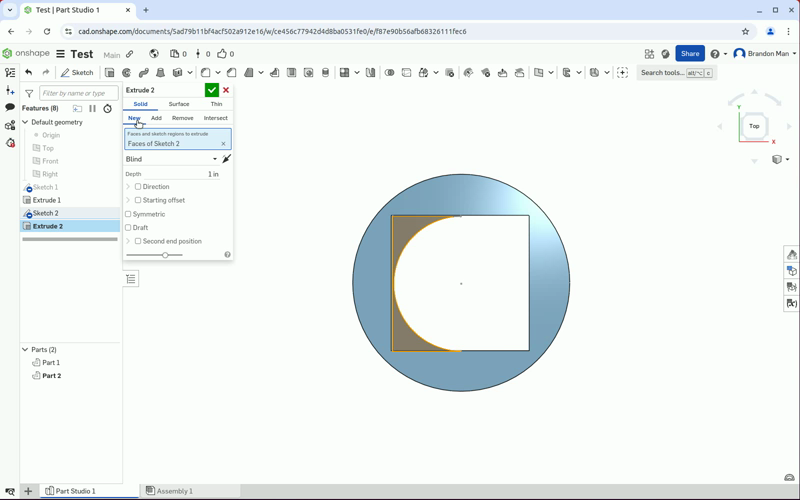
key(tab, 4)
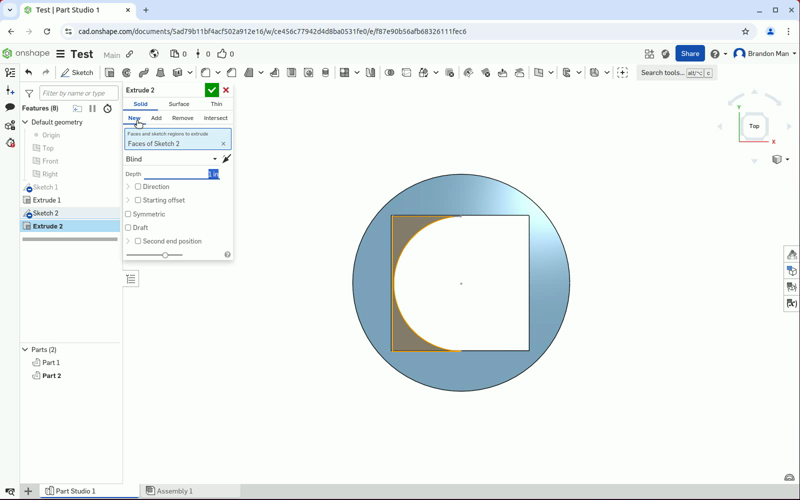
text(30.57)
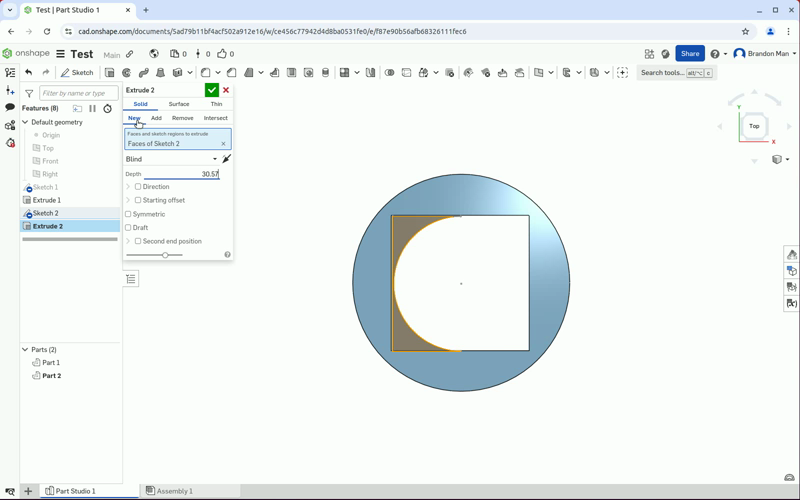
key(enter)
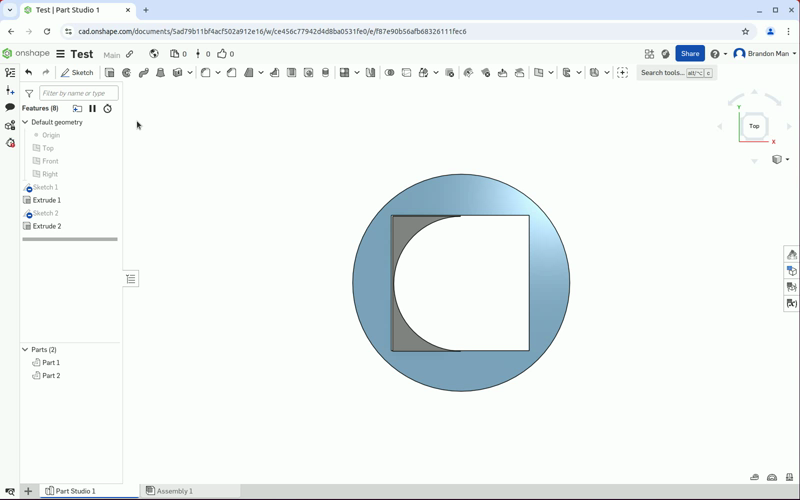
key(shift+h)
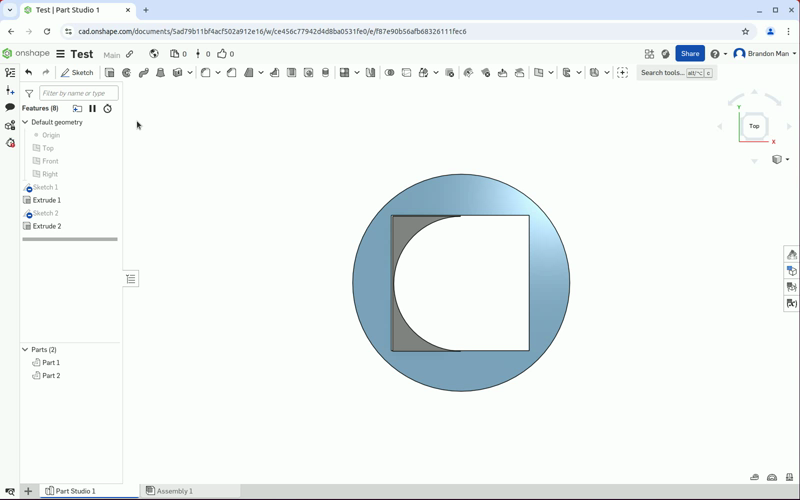
key(shift+h)
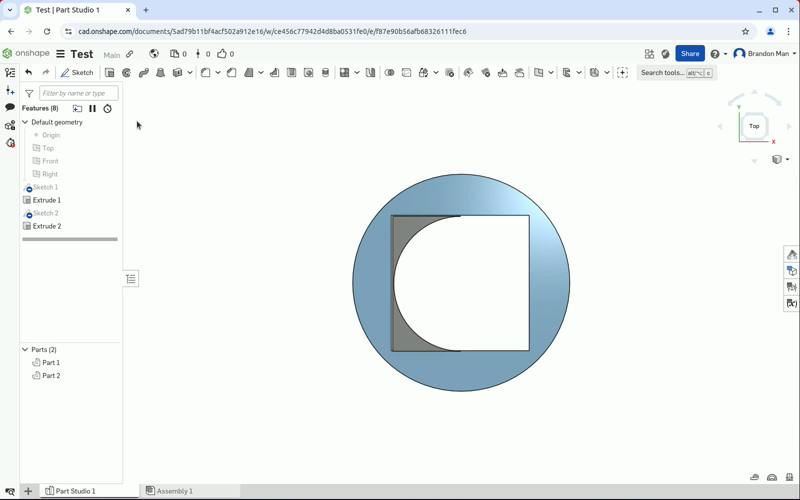
mouse_move(73, 189)
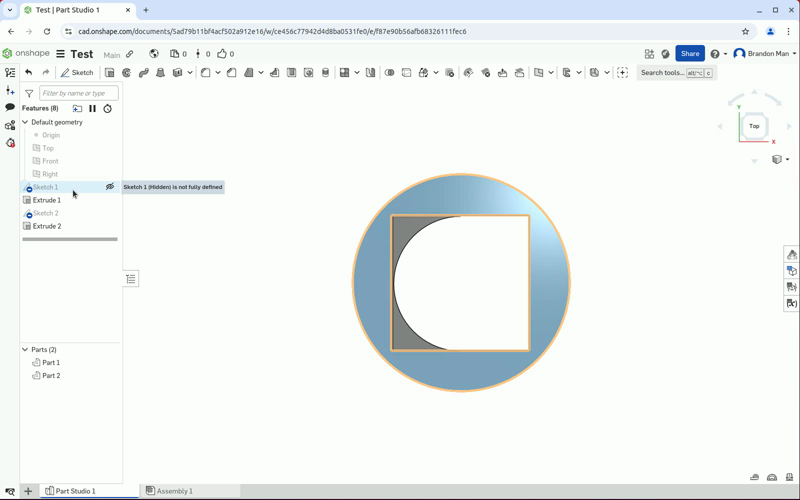
click(73, 189)
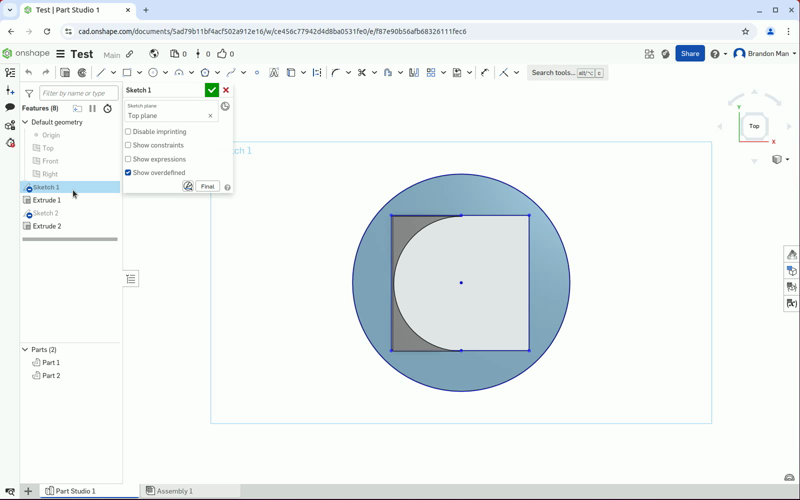
mouse_move(229, 92)
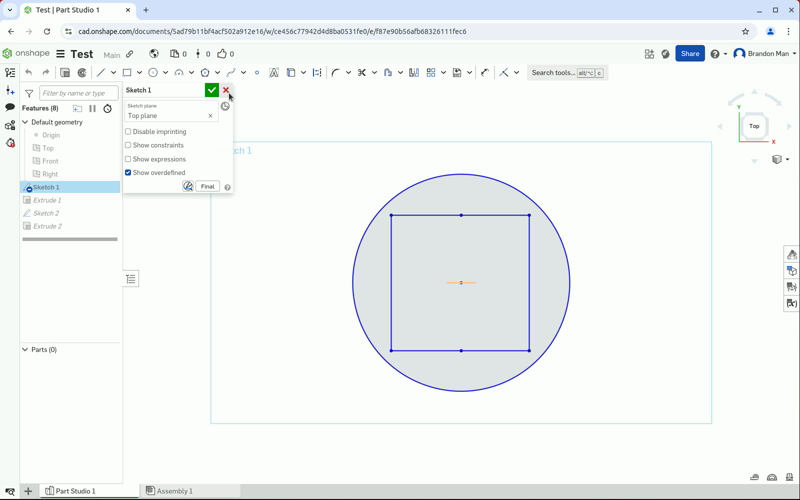
click(229, 92)
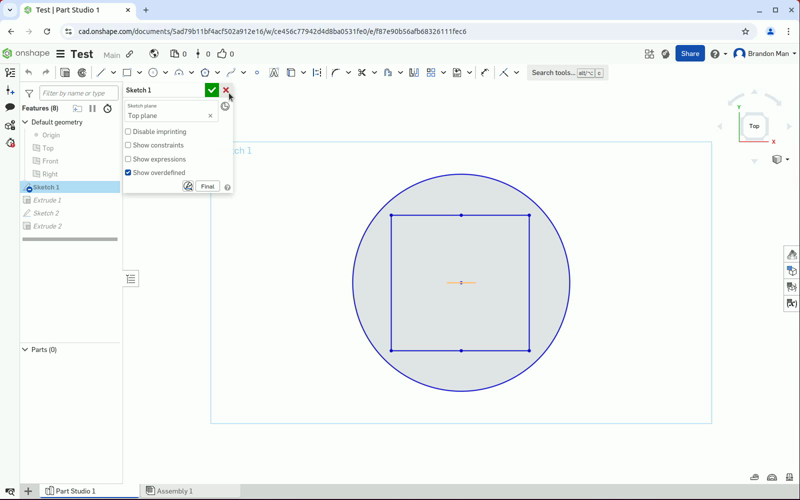
key(shift+s)
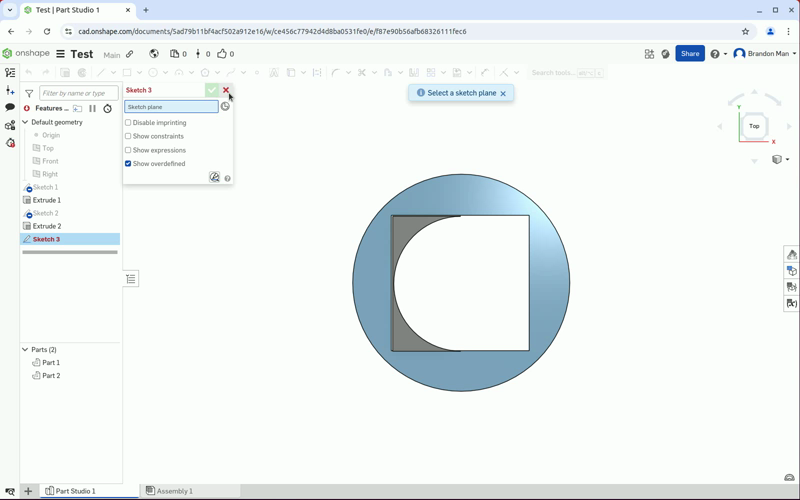
mouse_move(73, 150)
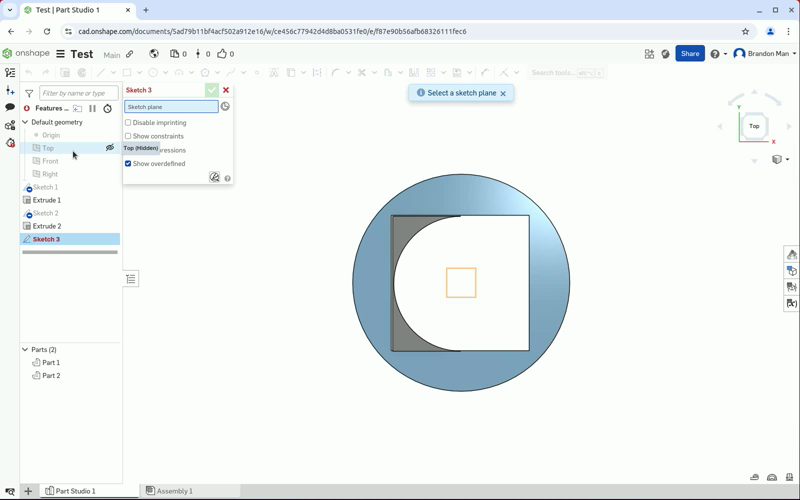
click(73, 150)
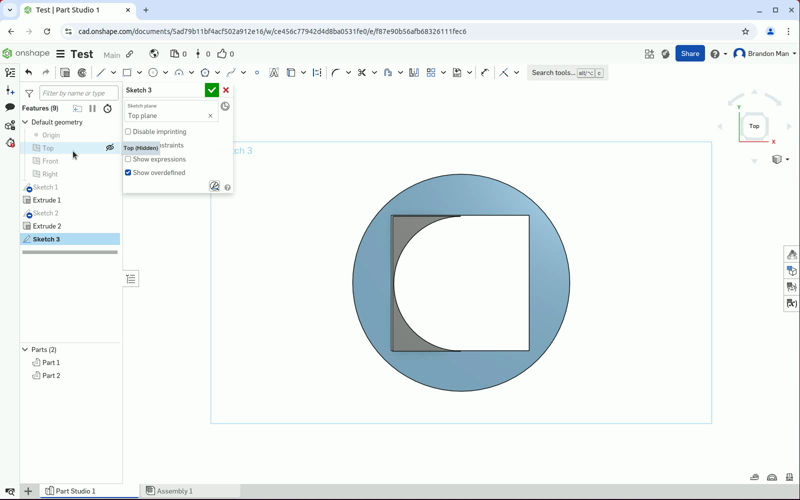
mouse_move(73, 352)
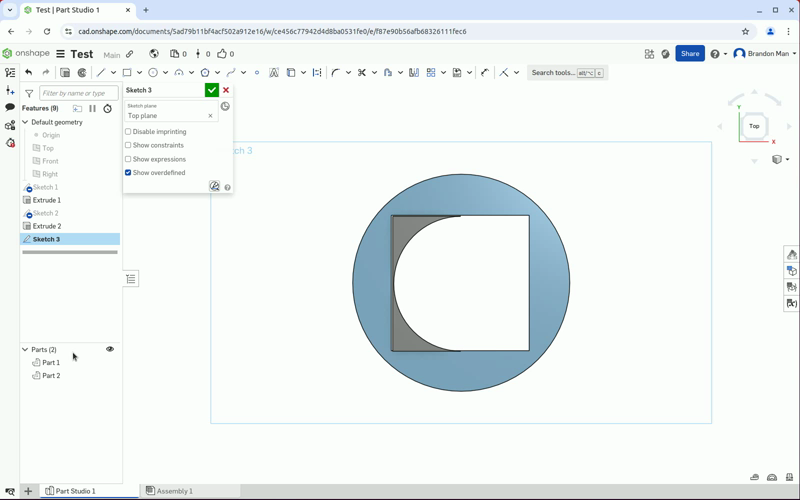
key(y)
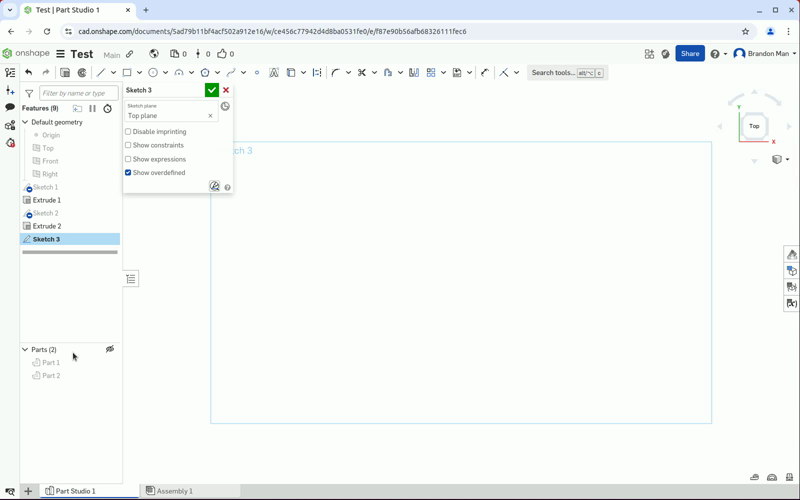
key(l)
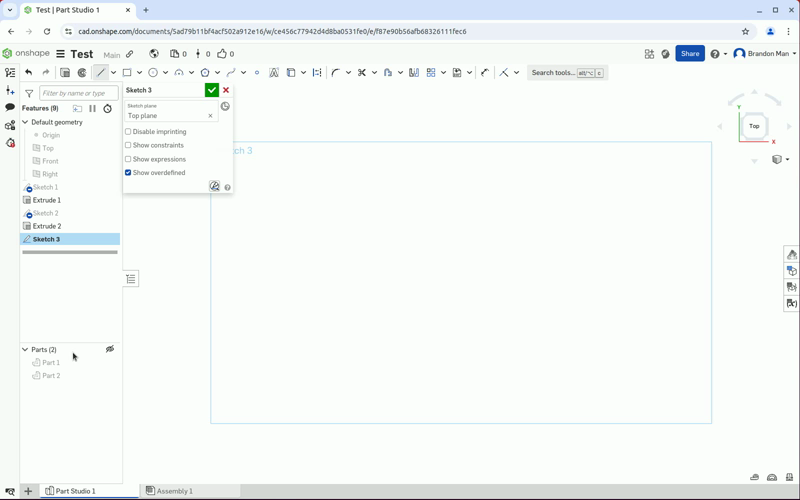
key_down(shift)
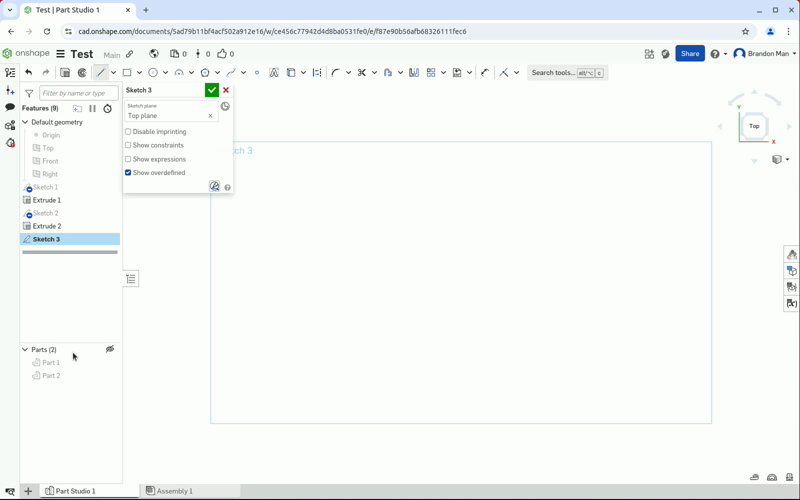
mouse_move(460, 351)
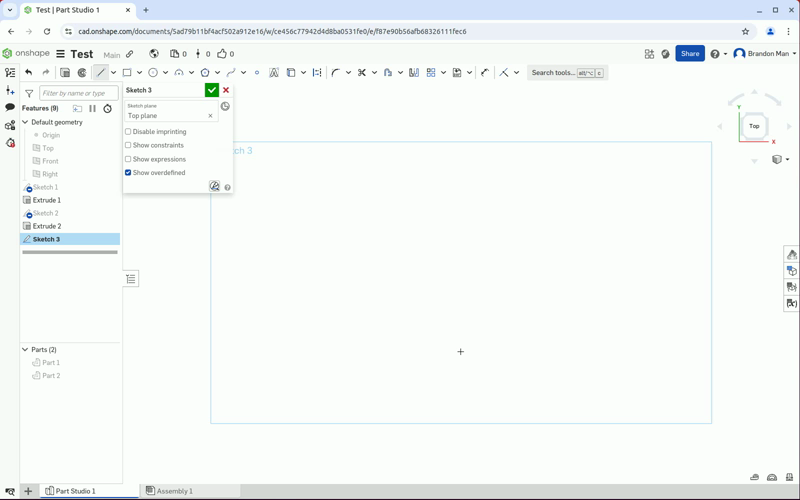
click(460, 351)
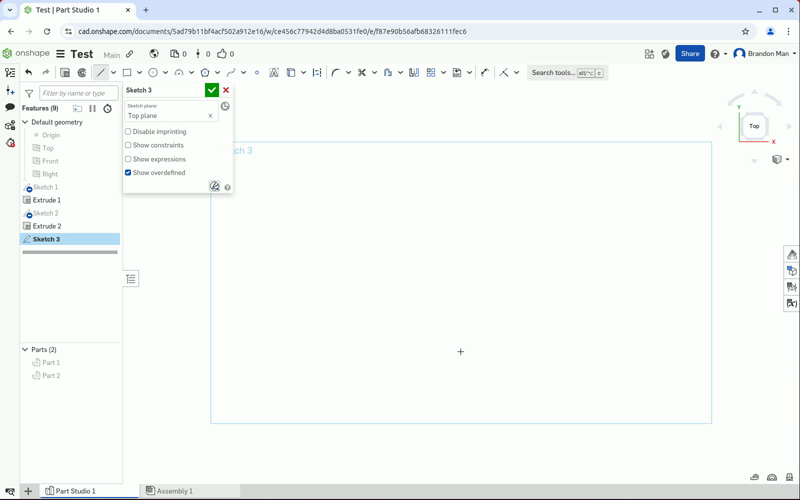
key_up(shift)
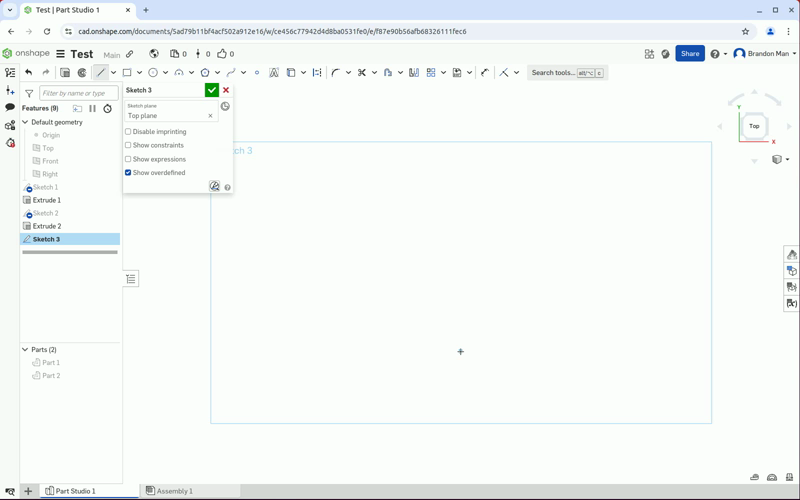
key_down(shift)
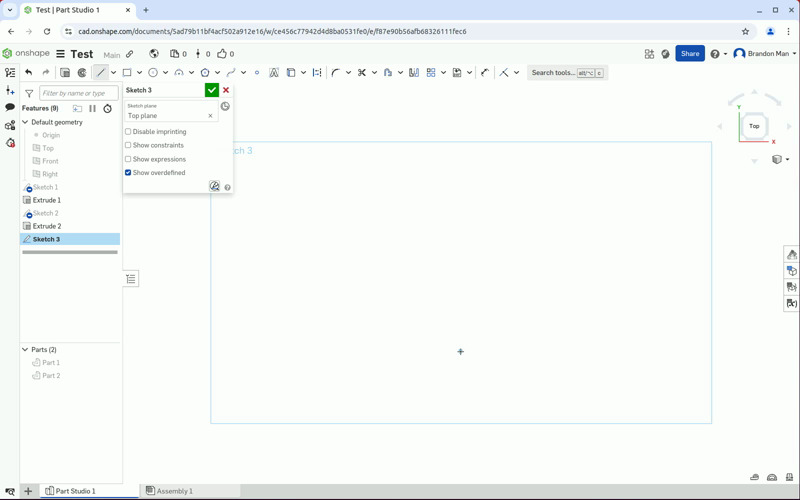
mouse_move(528, 351)
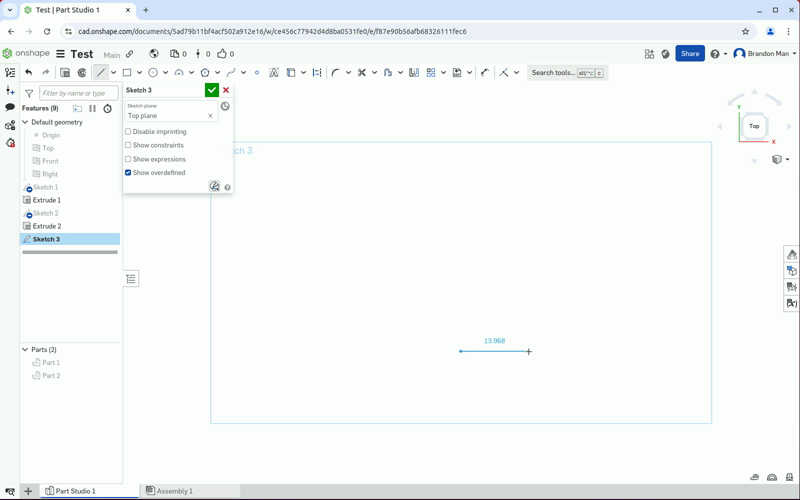
click(528, 351)
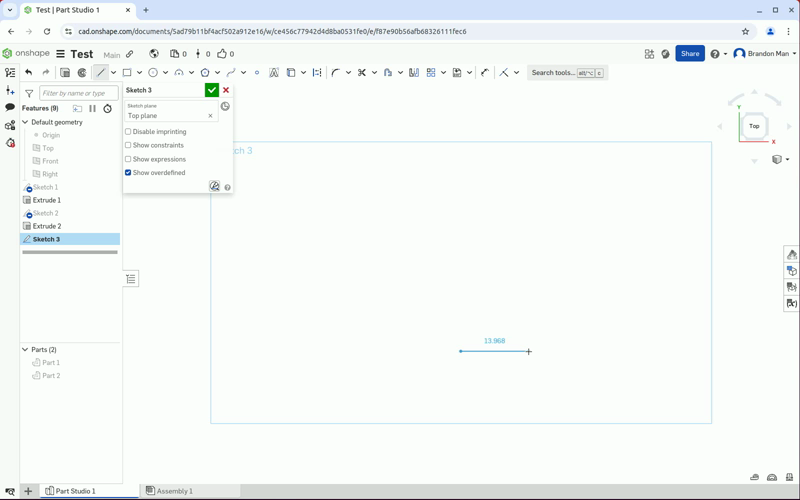
key_up(shift)
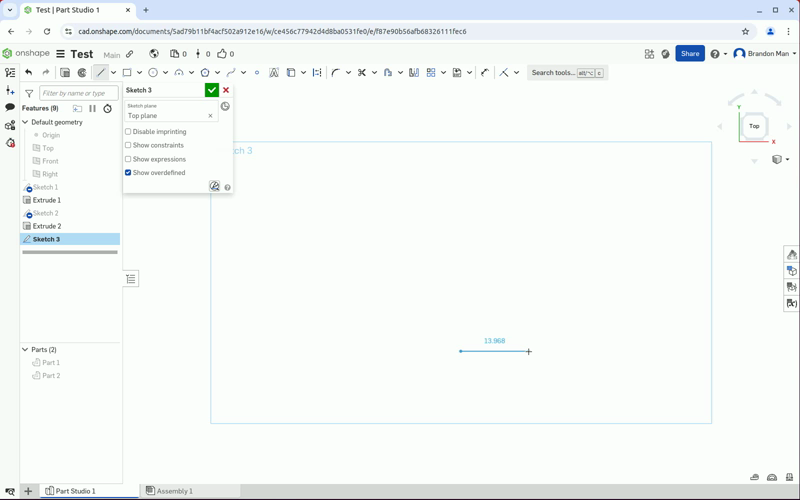
key_down(shift)
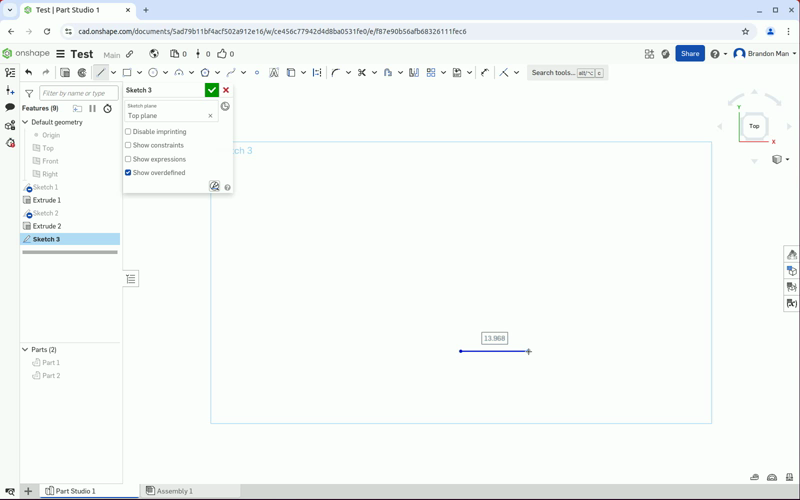
mouse_move(528, 216)
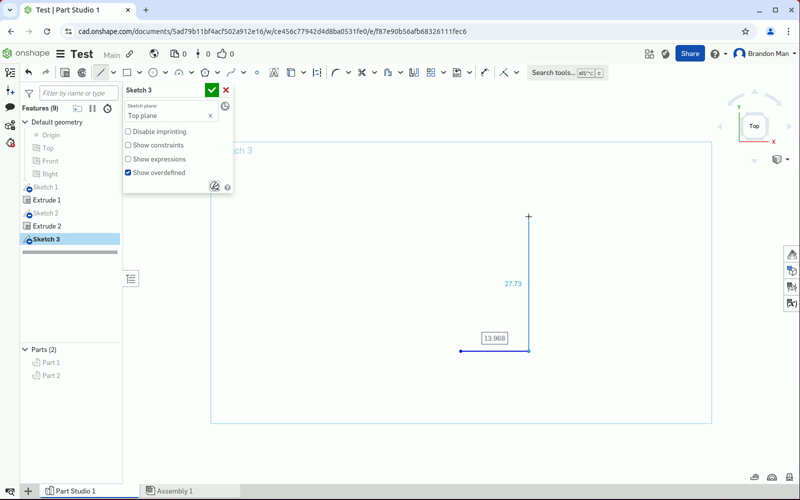
click(528, 216)
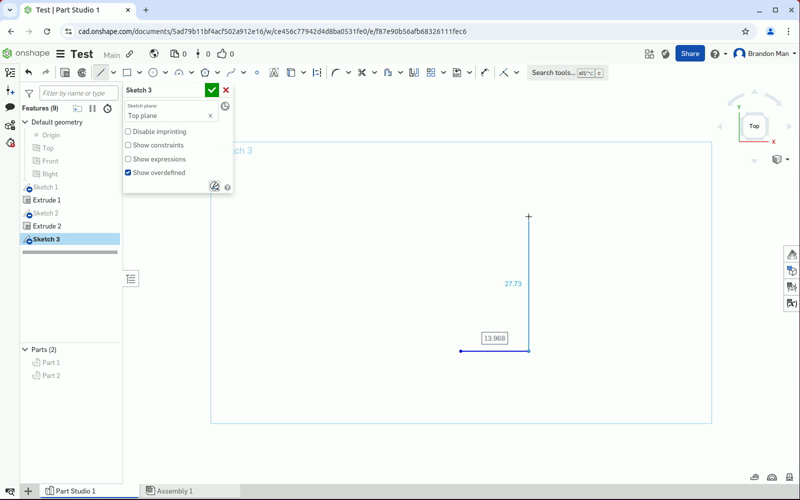
key_up(shift)
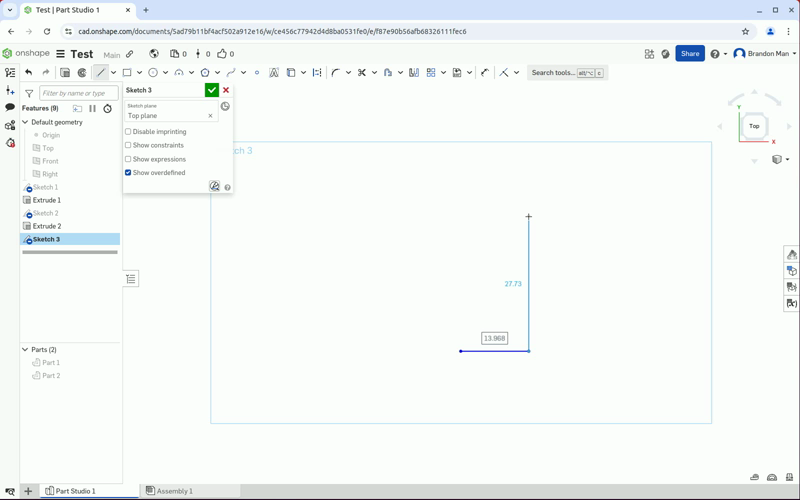
key_down(shift)
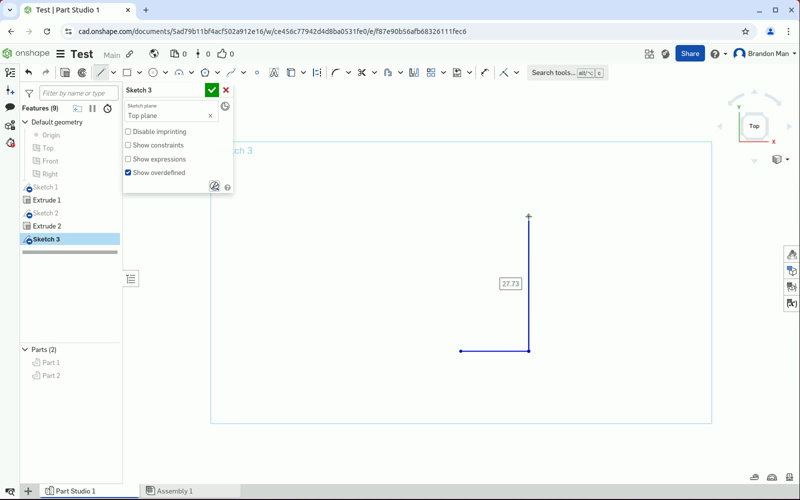
mouse_move(460, 216)
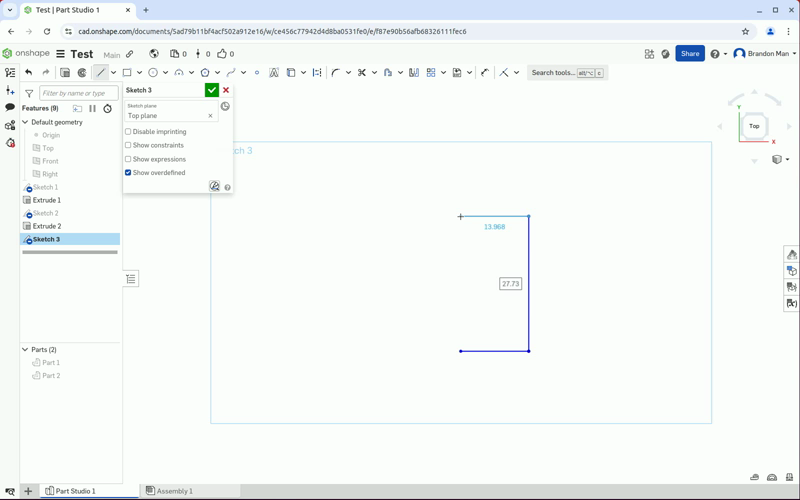
click(460, 216)
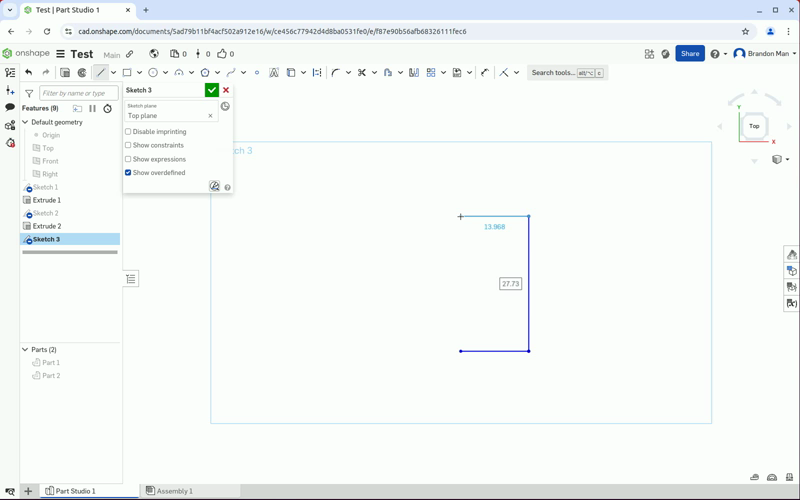
key_up(shift)
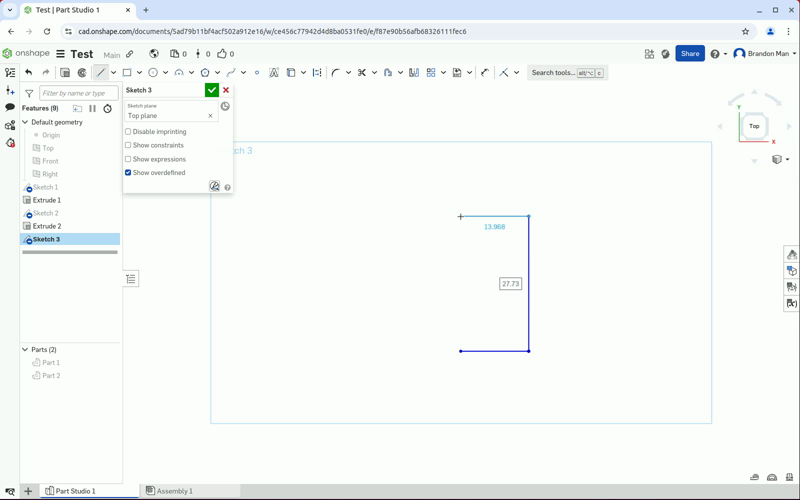
key(esc)
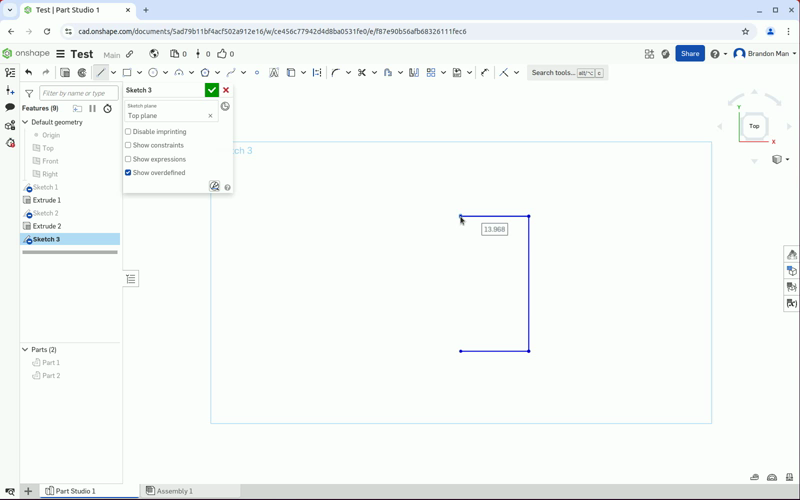
key(a)
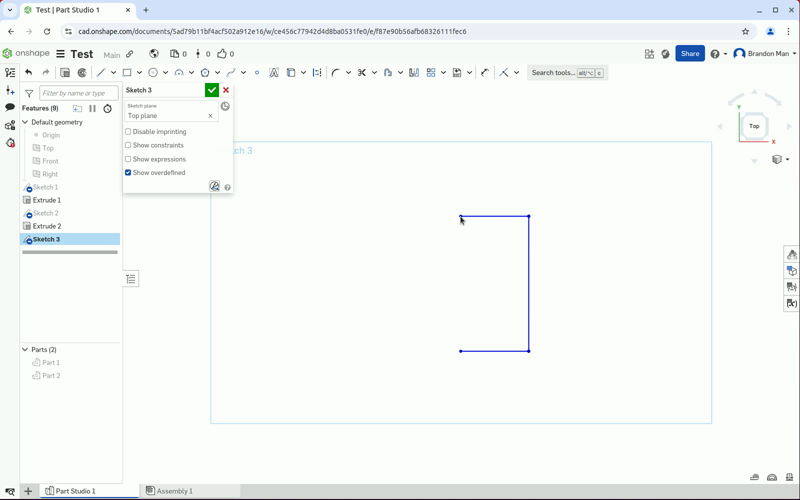
mouse_move(460, 216)
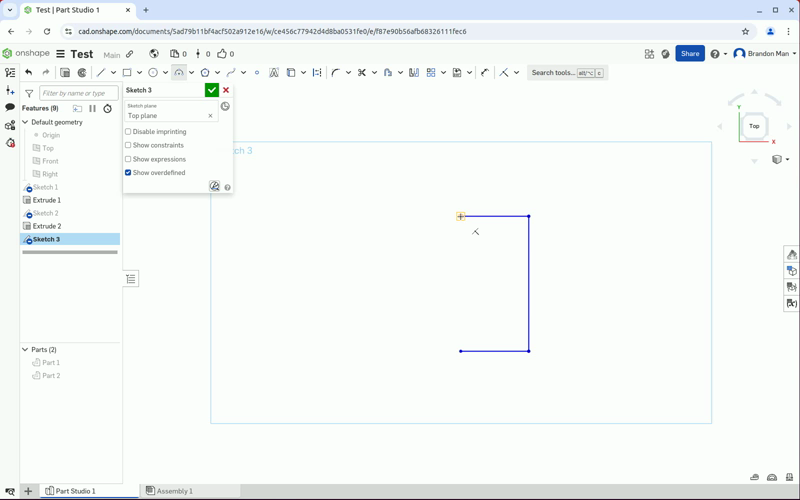
click(460, 216)
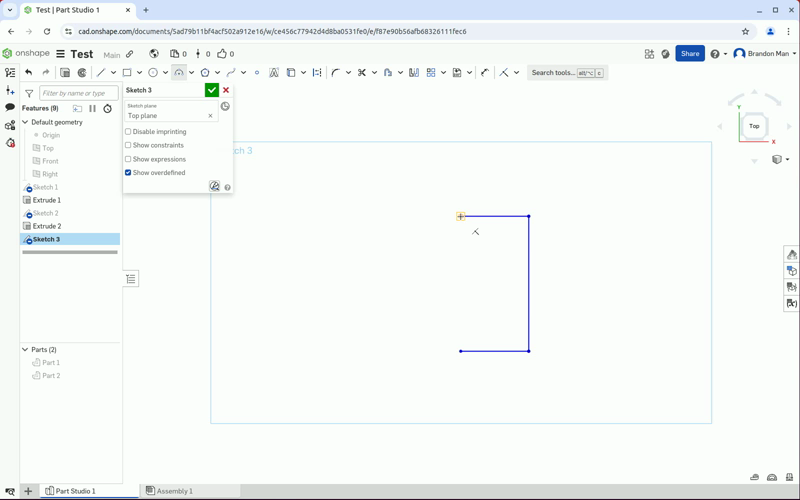
mouse_move(460, 351)
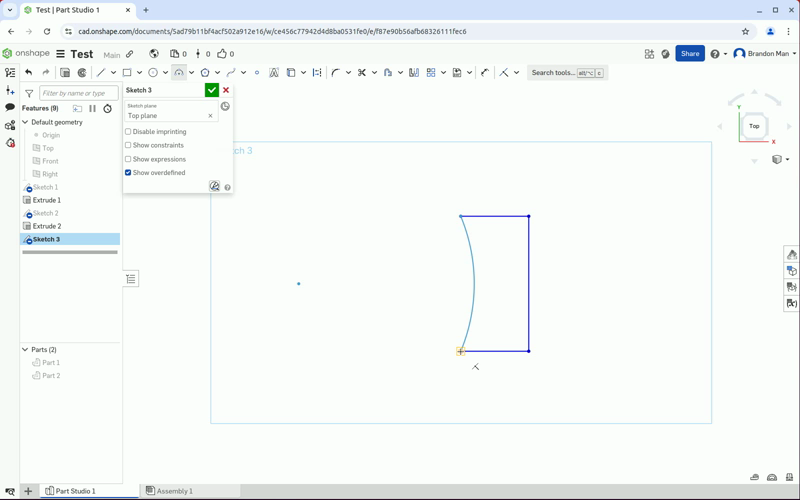
click(460, 351)
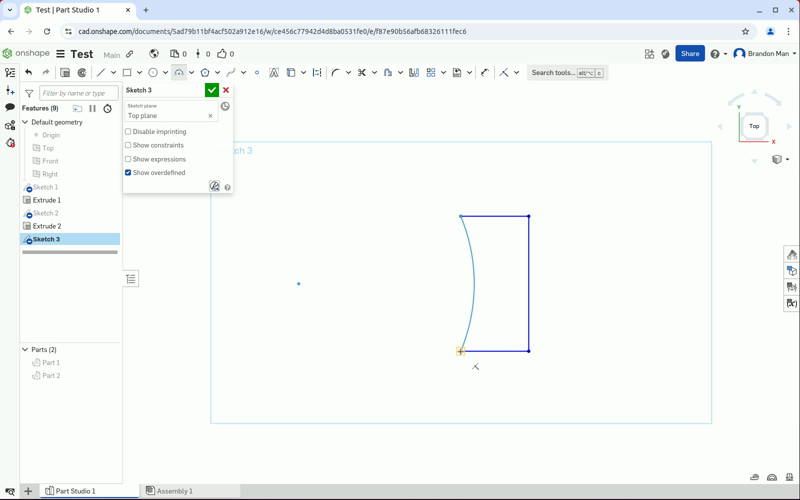
key_down(shift)
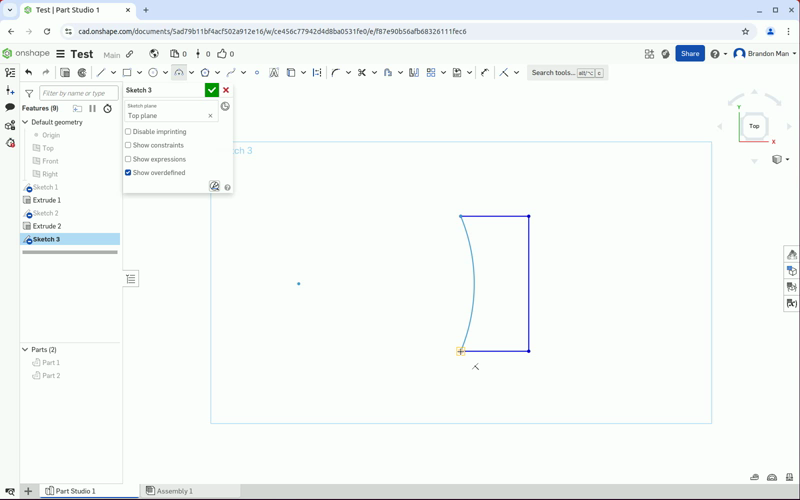
mouse_move(528, 283)
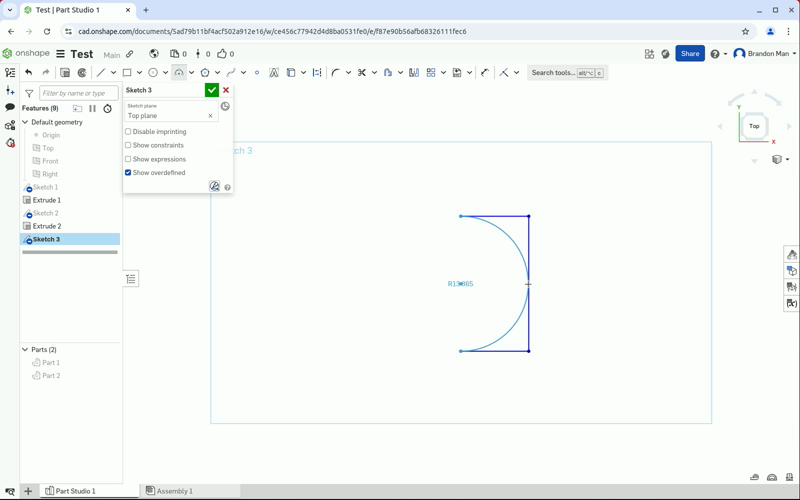
click(528, 283)
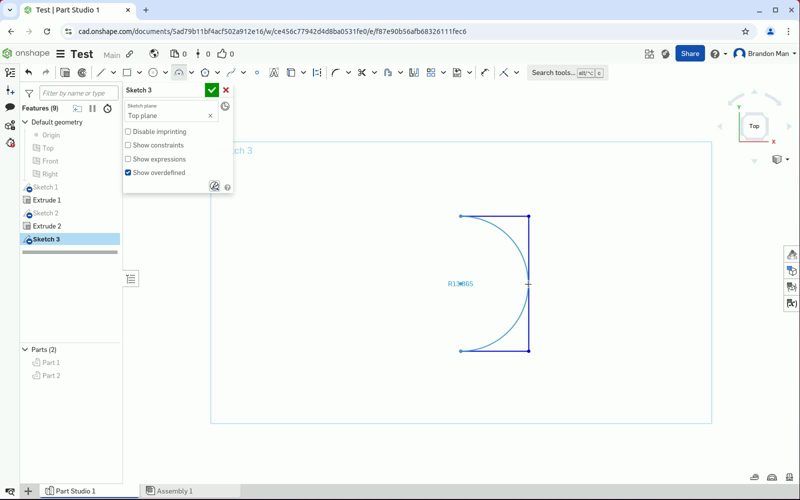
key_up(shift)
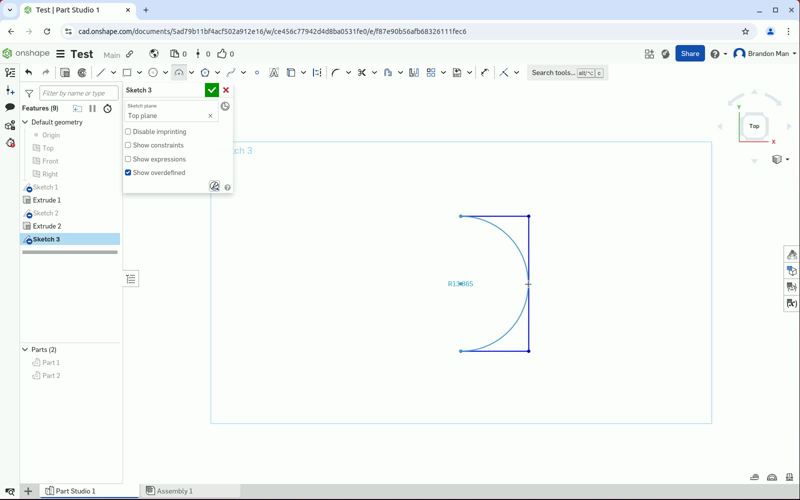
key(esc)
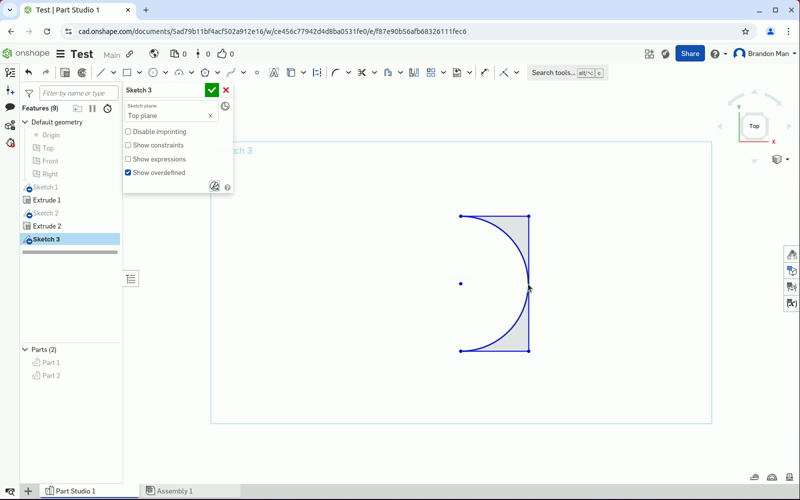
mouse_move(473, 284)
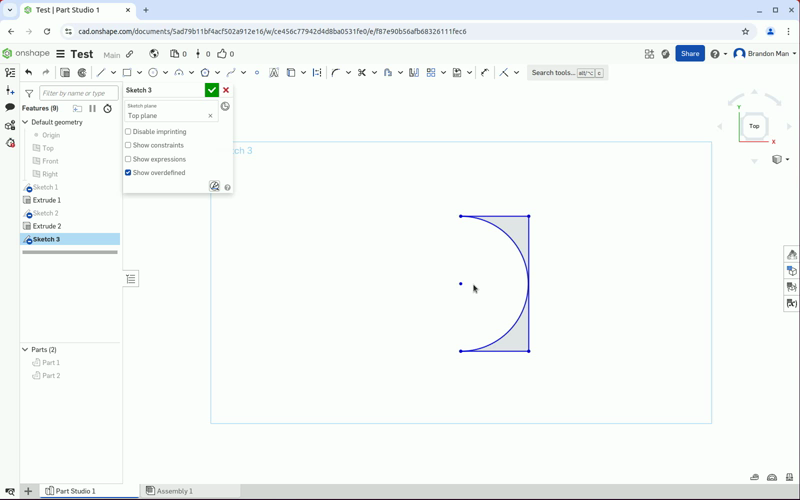
scroll(6)
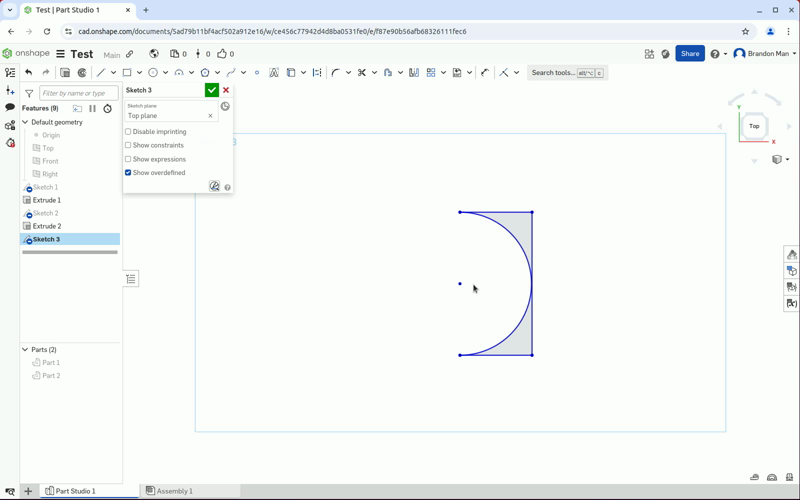
scroll(6)
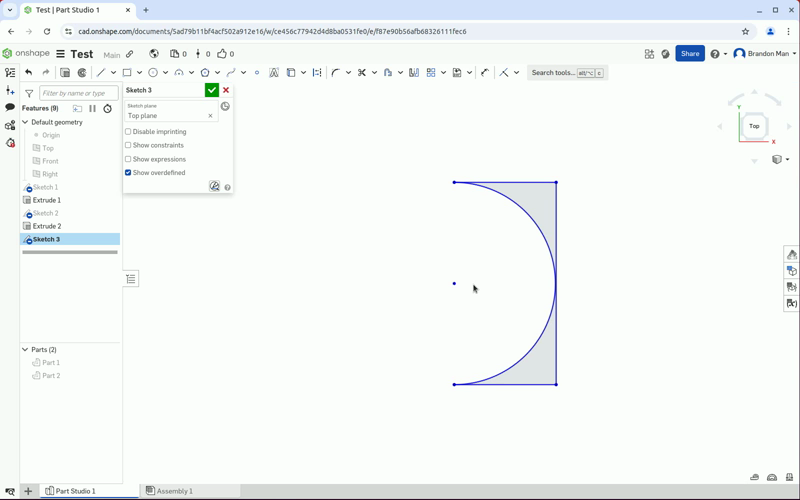
scroll(6)
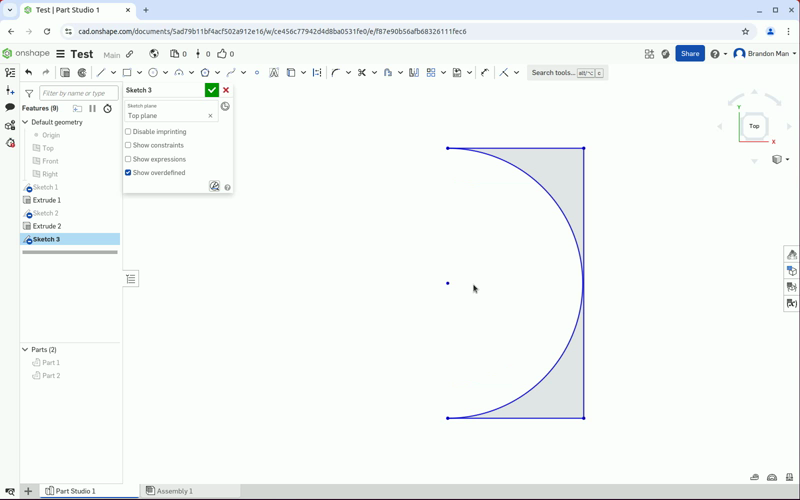
scroll(6)
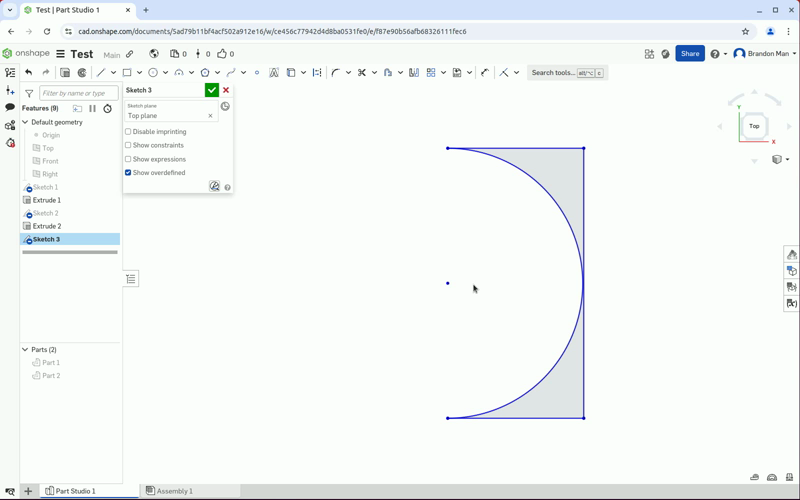
scroll(6)
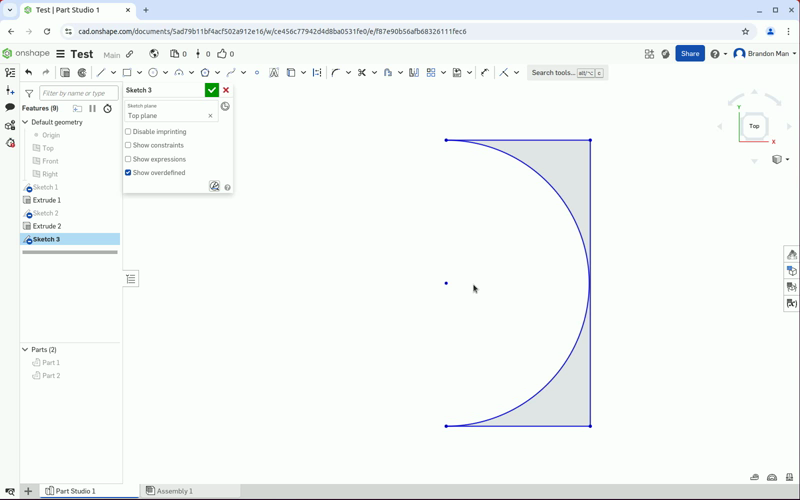
scroll(6)
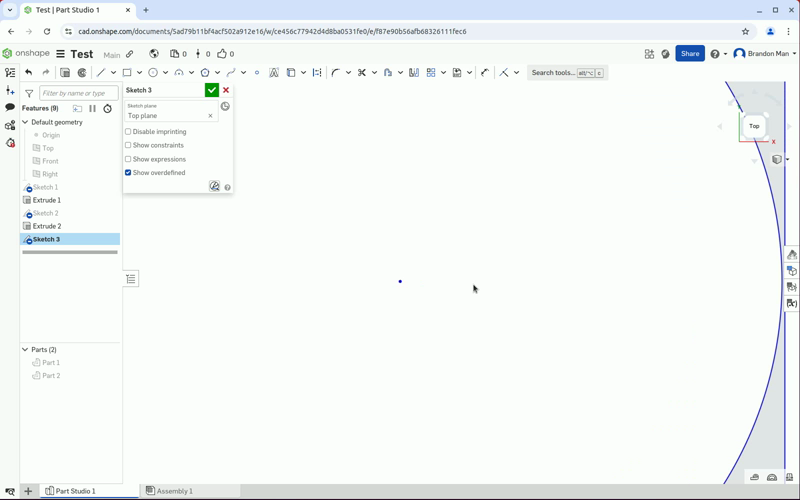
scroll(6)
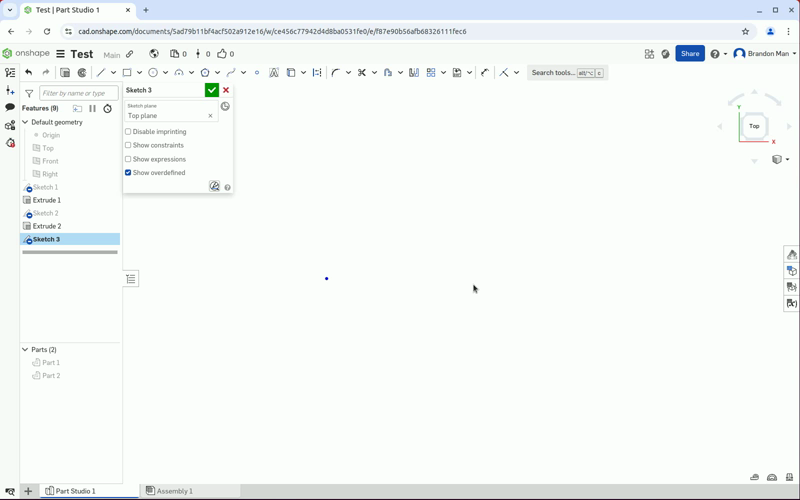
click(473, 284)
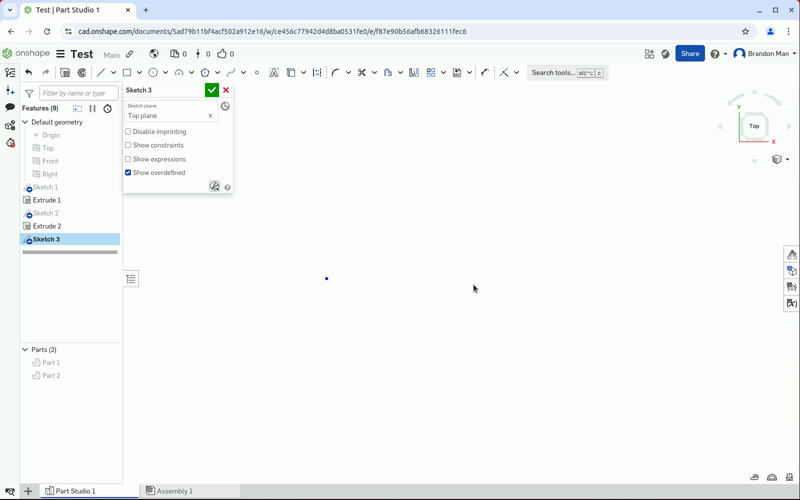
scroll(-6)
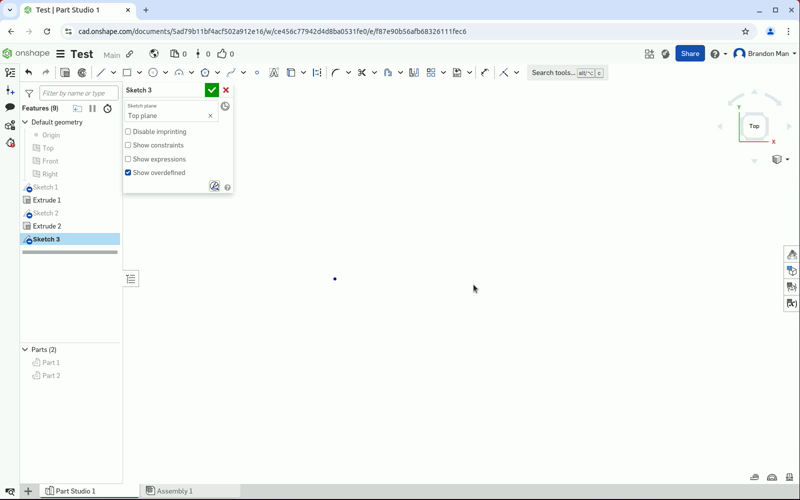
scroll(-6)
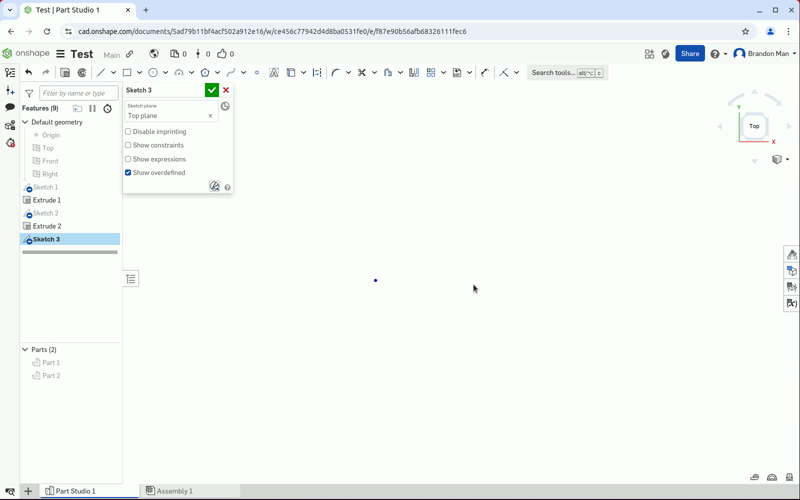
scroll(-6)
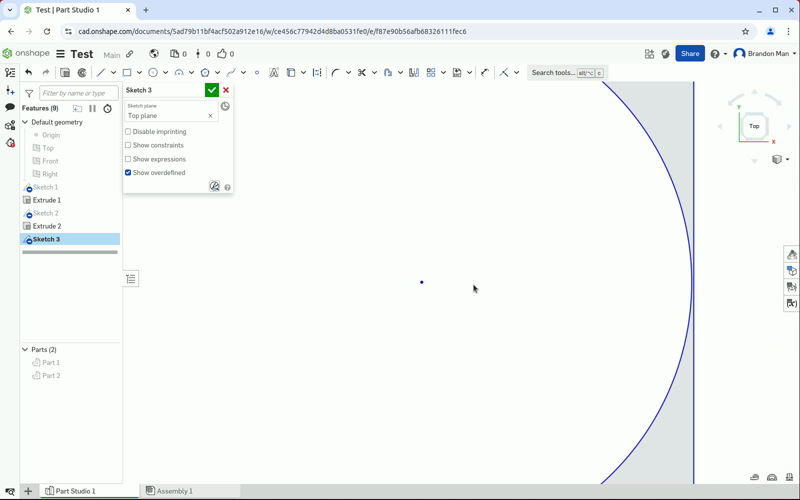
scroll(-6)
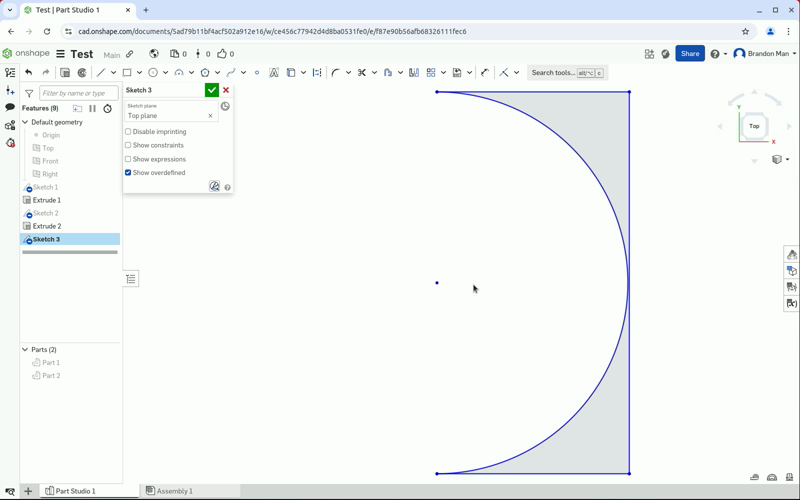
scroll(-6)
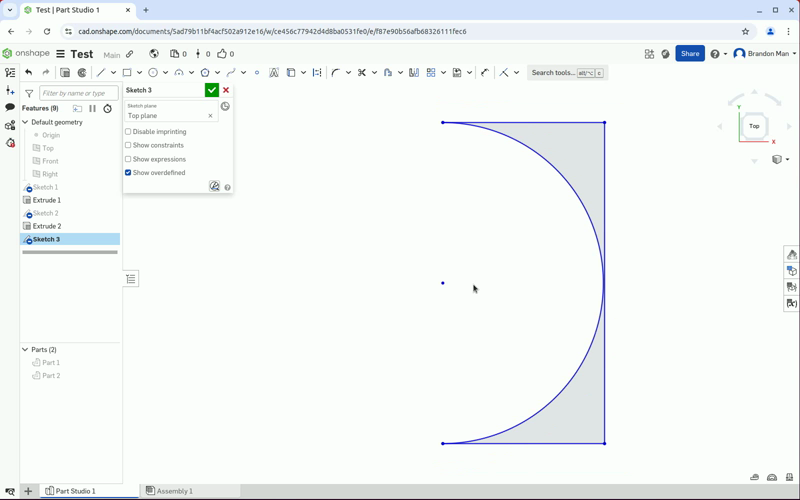
scroll(-6)
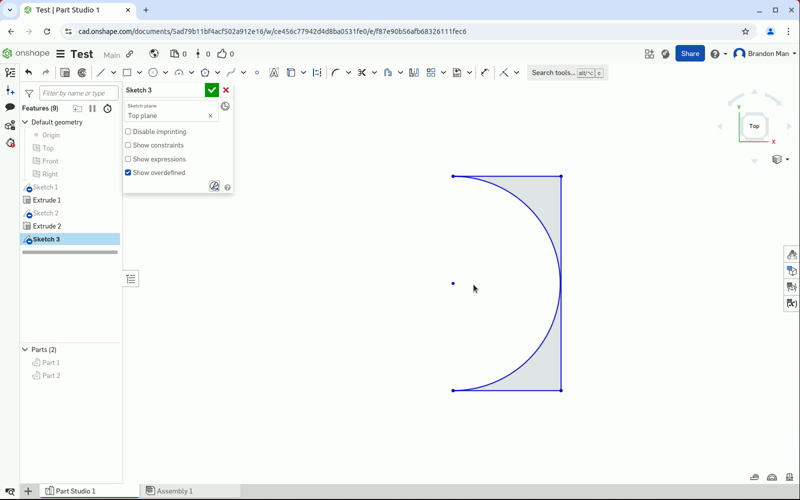
scroll(-6)
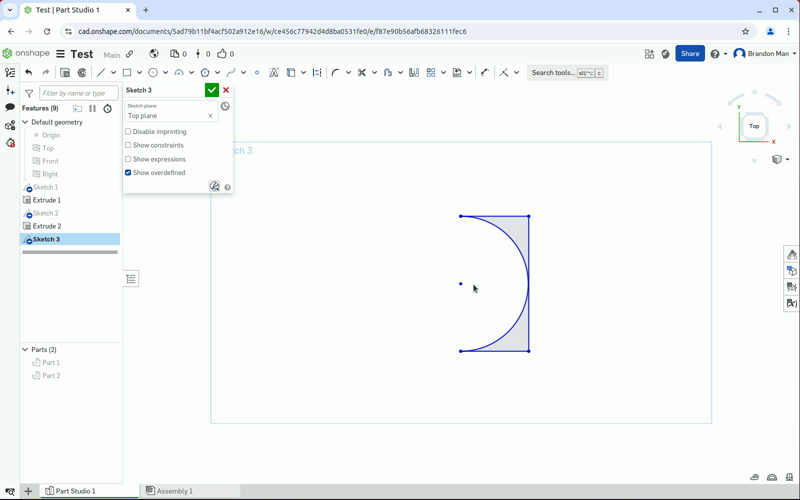
mouse_move(73, 352)
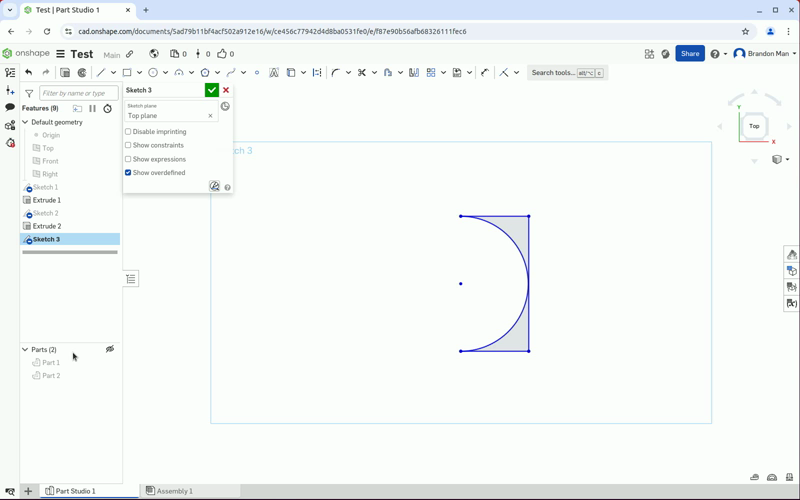
key(shift+y)
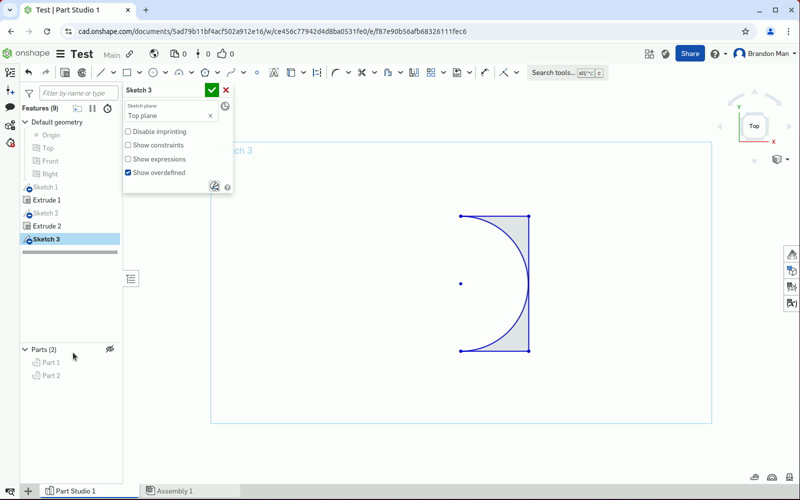
key(shift+e)
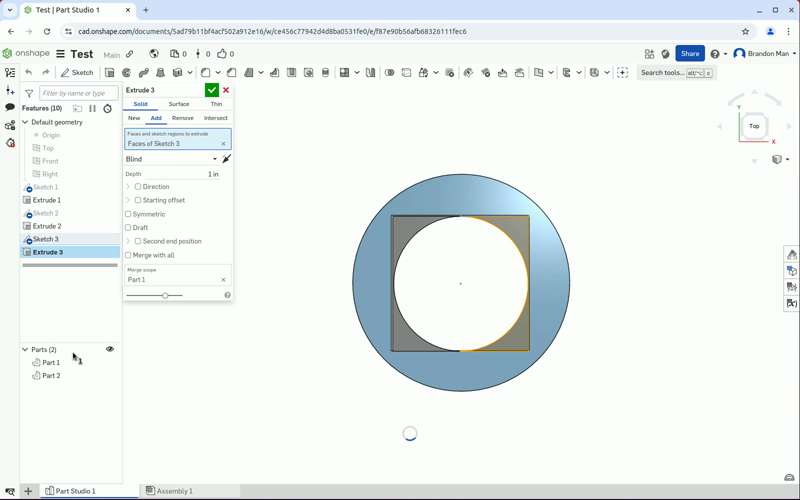
mouse_move(143, 106)
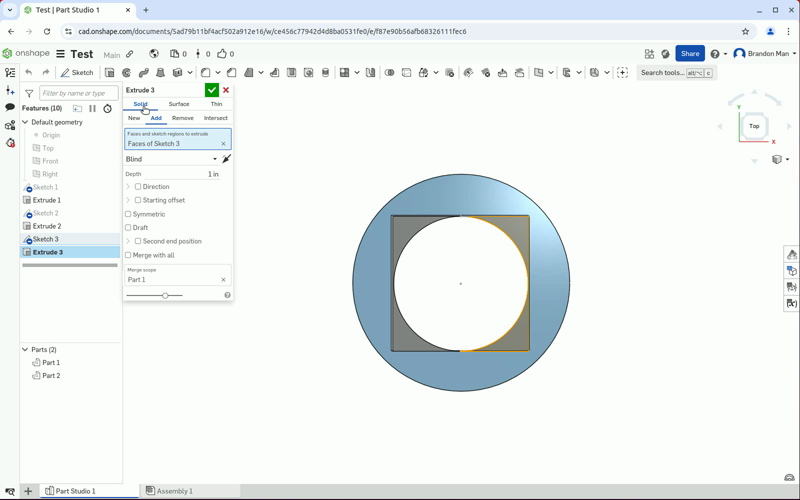
click(143, 106)
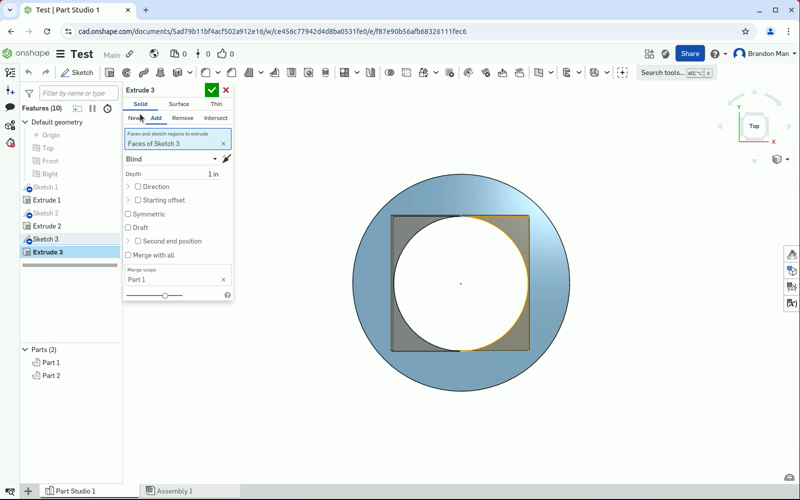
mouse_move(137, 120)
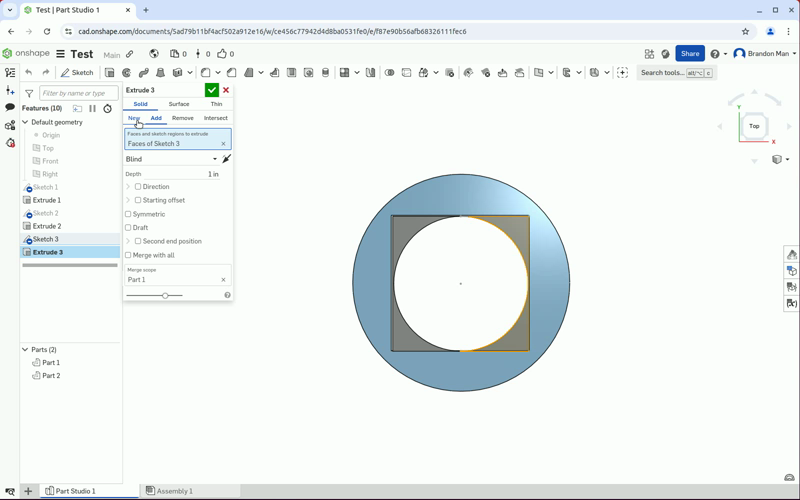
click(137, 120)
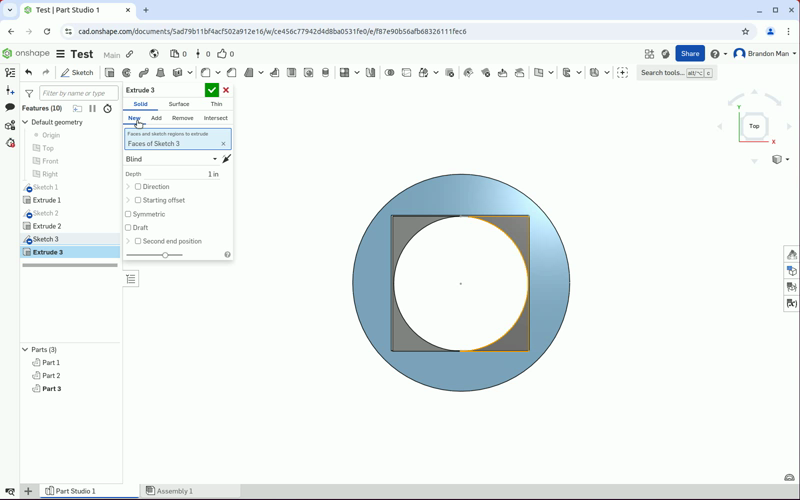
key(tab, 4)
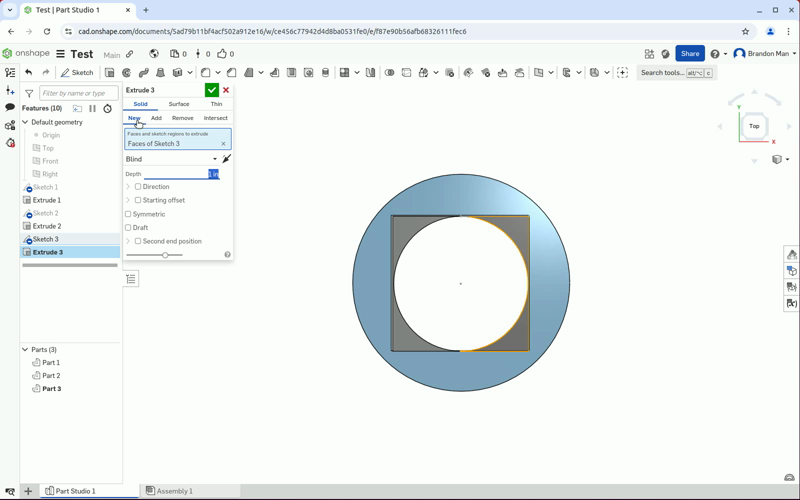
text(30.57)
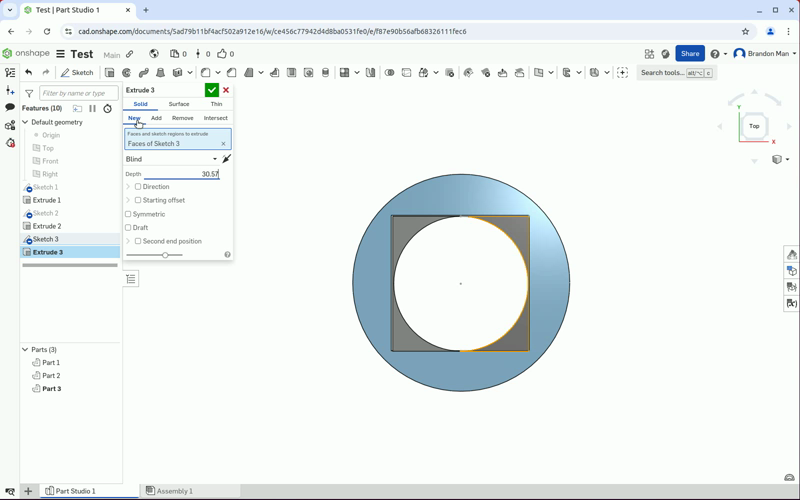
key(enter)
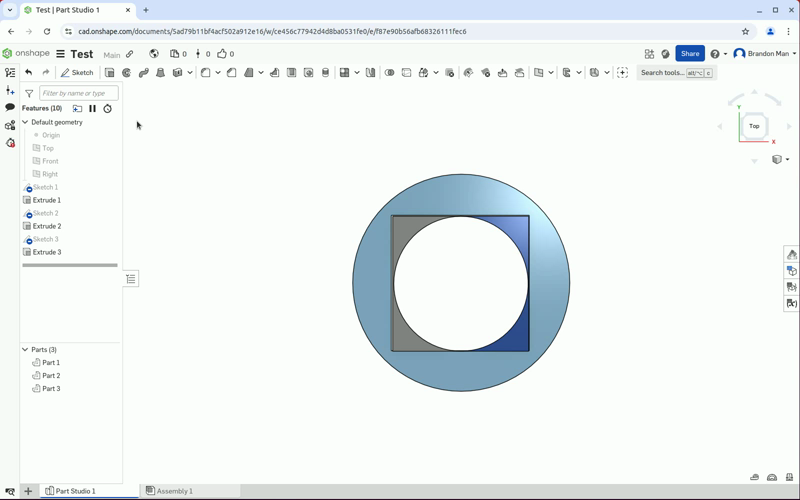
key(shift+h)
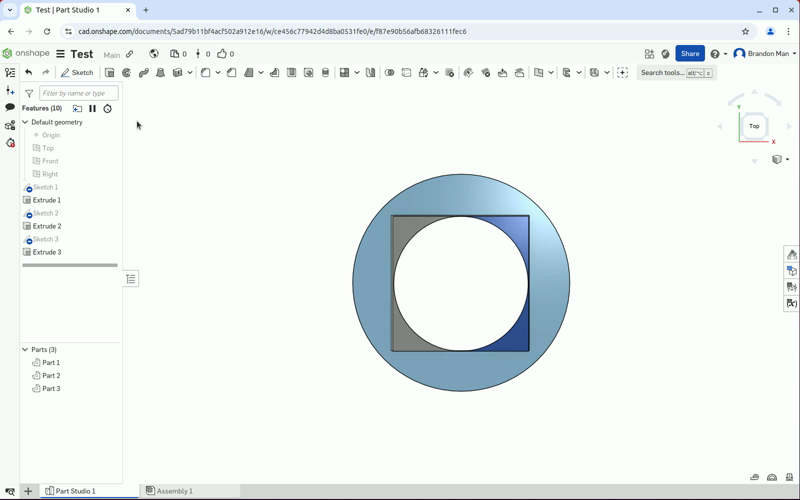
key(shift+h)
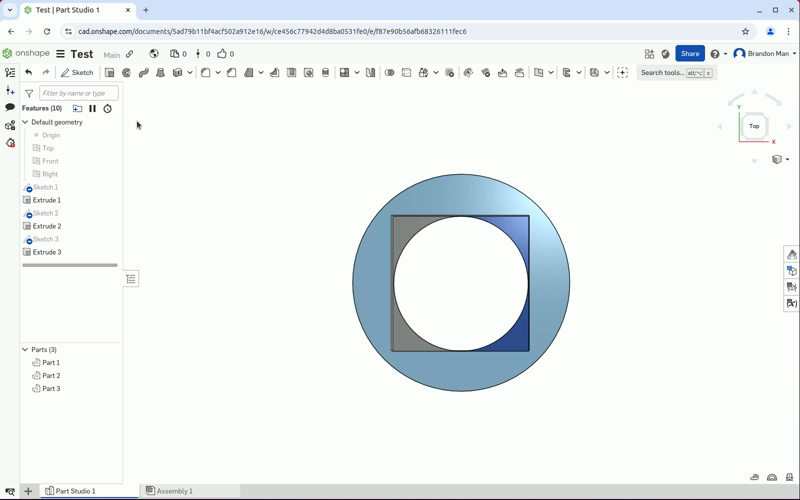
mouse_move(73, 189)
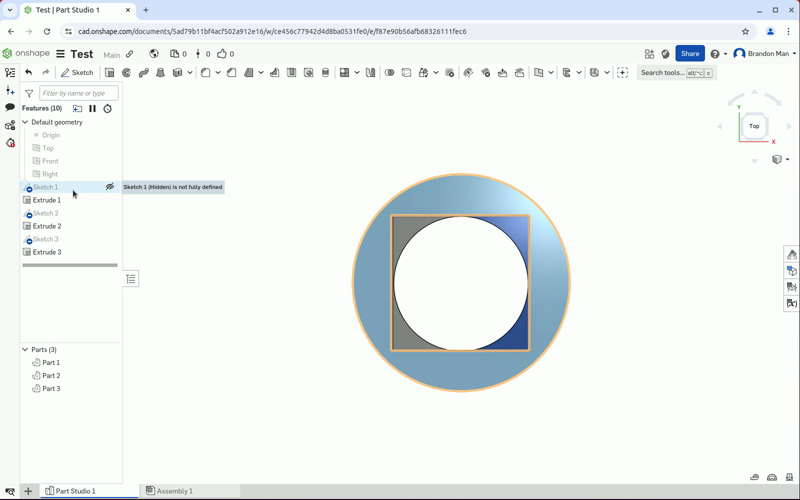
click(73, 189)
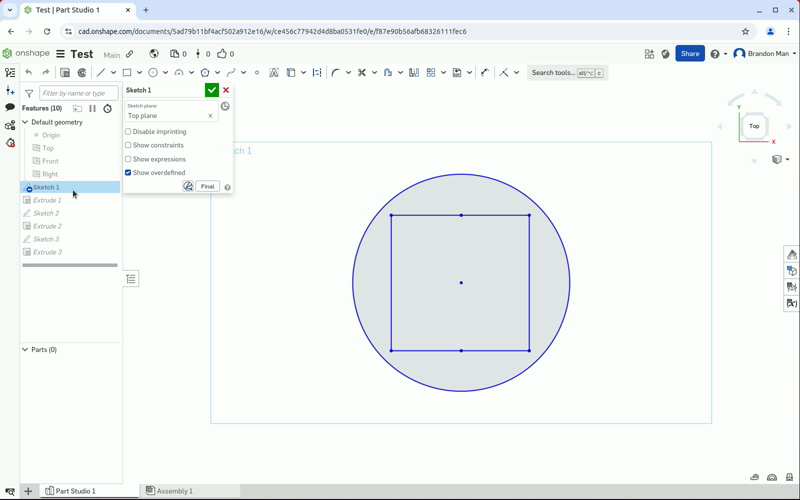
mouse_move(229, 92)
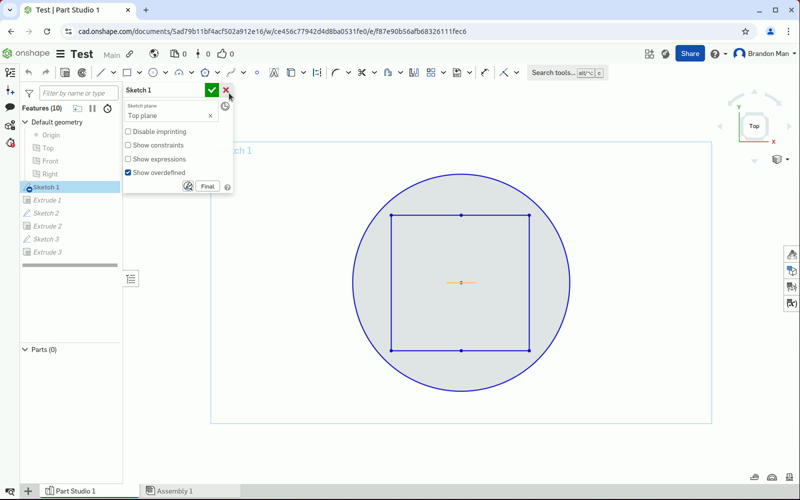
click(229, 92)
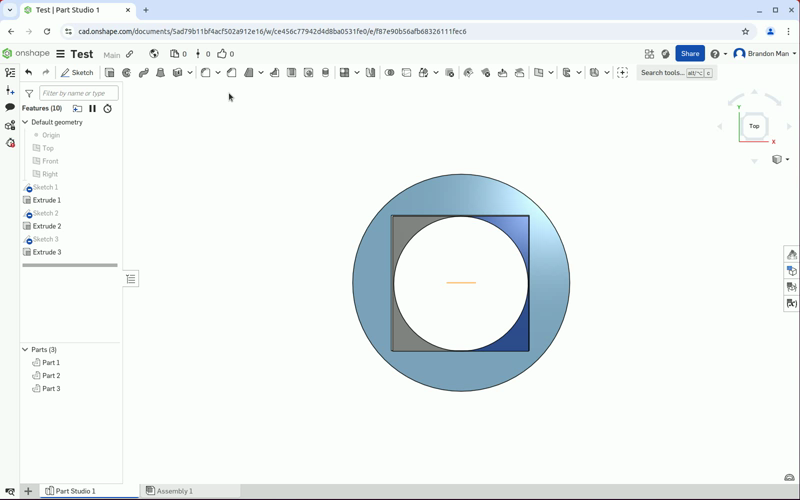
mouse_move(73, 352)
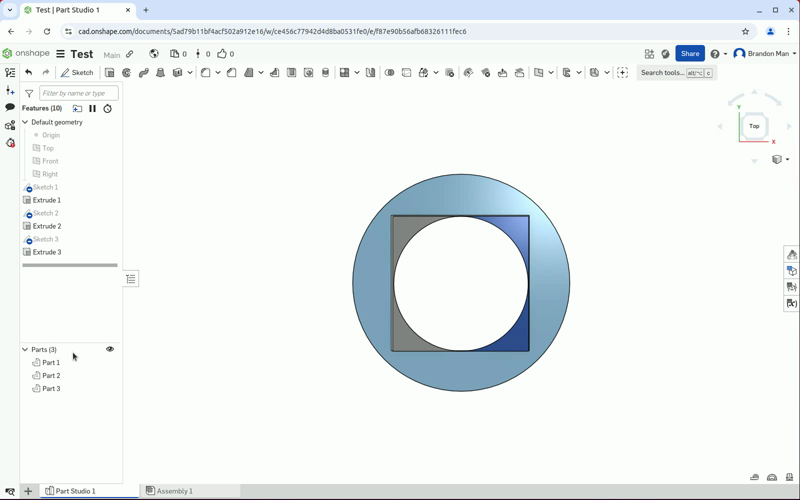
key(y)
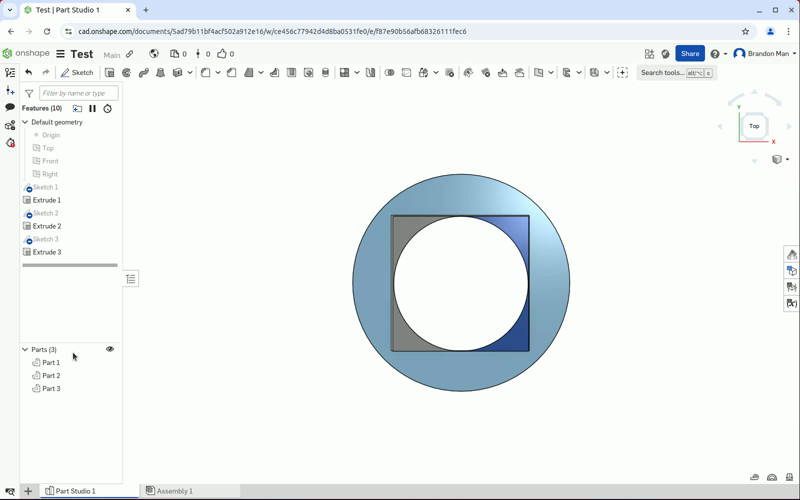
key(shift+p)
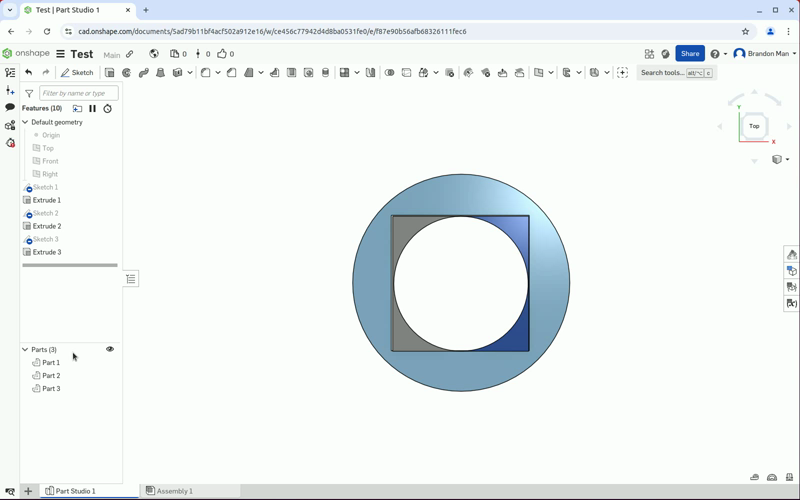
key(space)
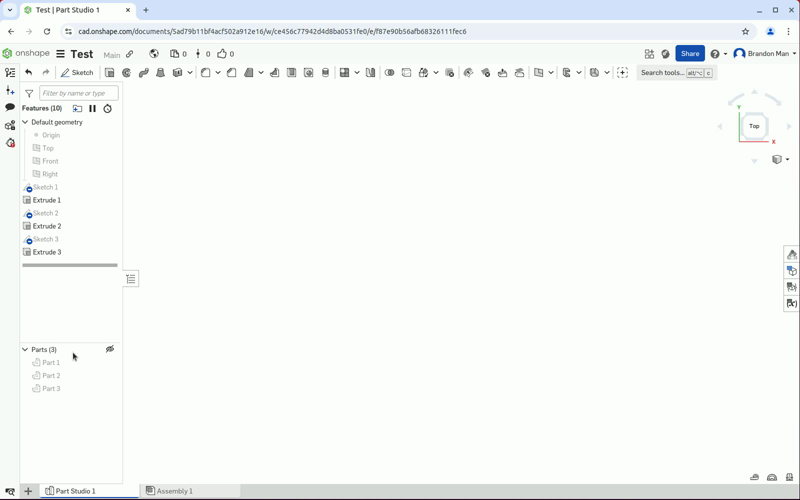
key_down(shift)
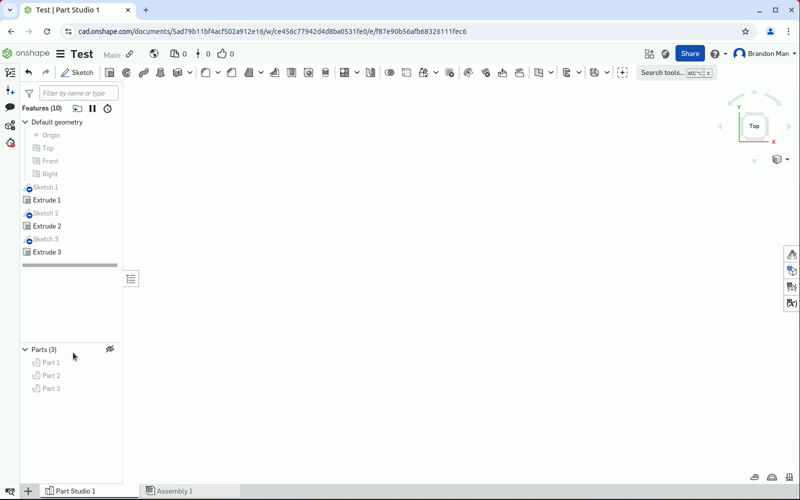
key(up)
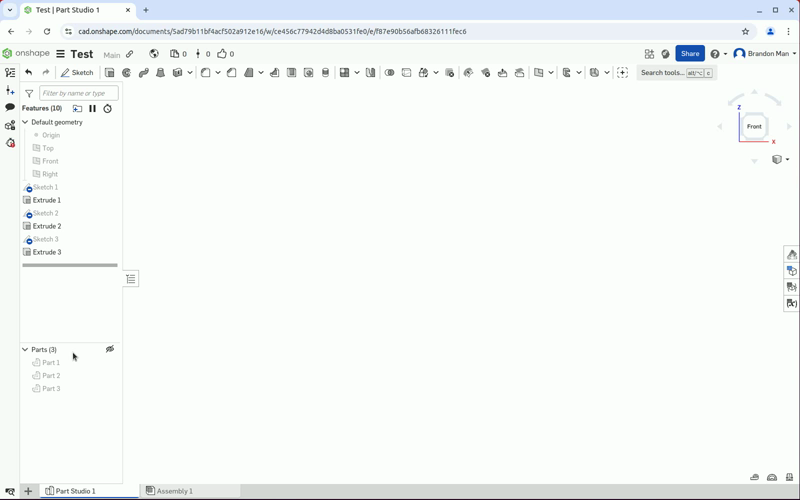
key_up(shift)
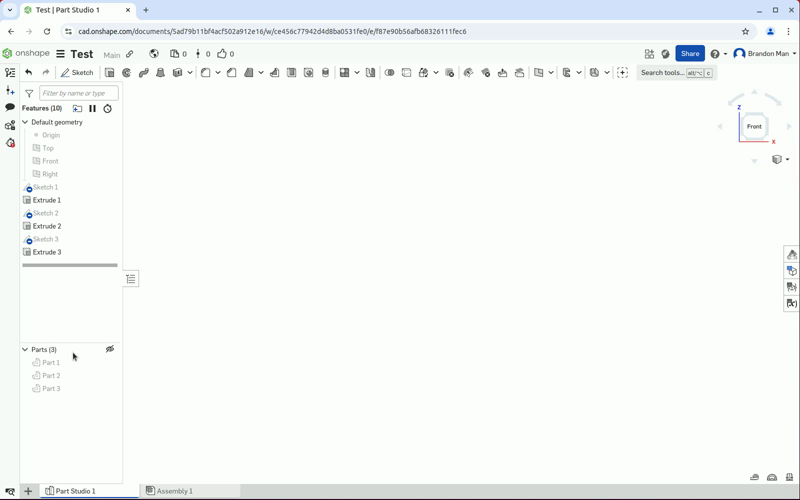
key(space)
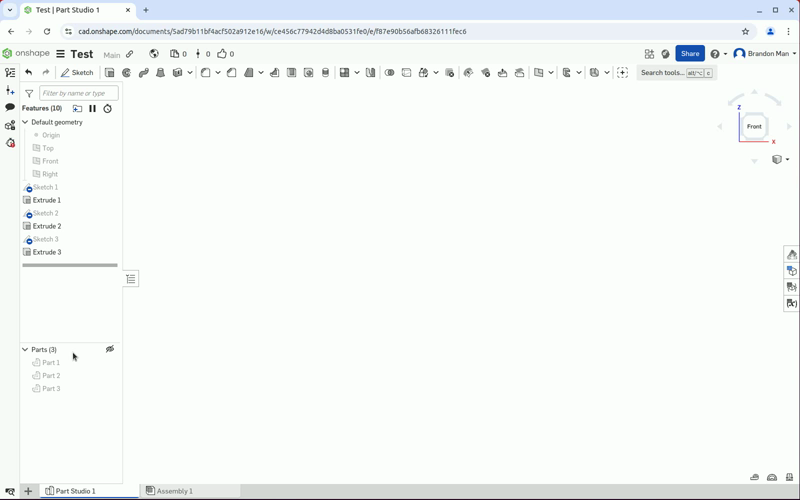
key_down(shift)
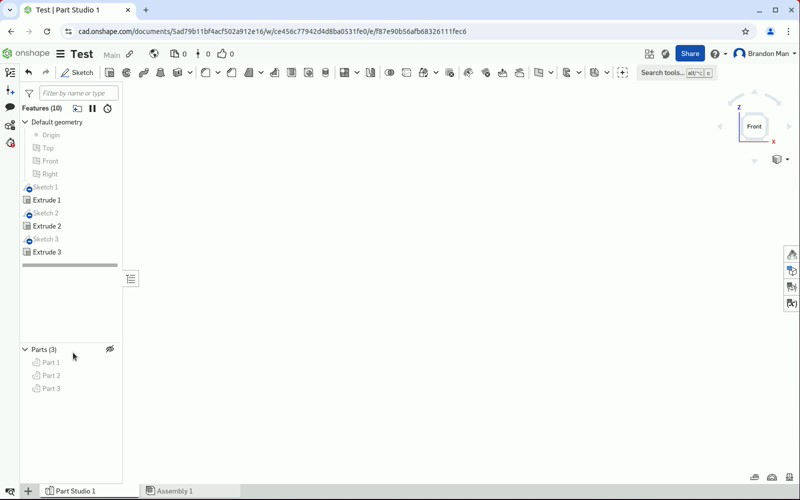
key(left)
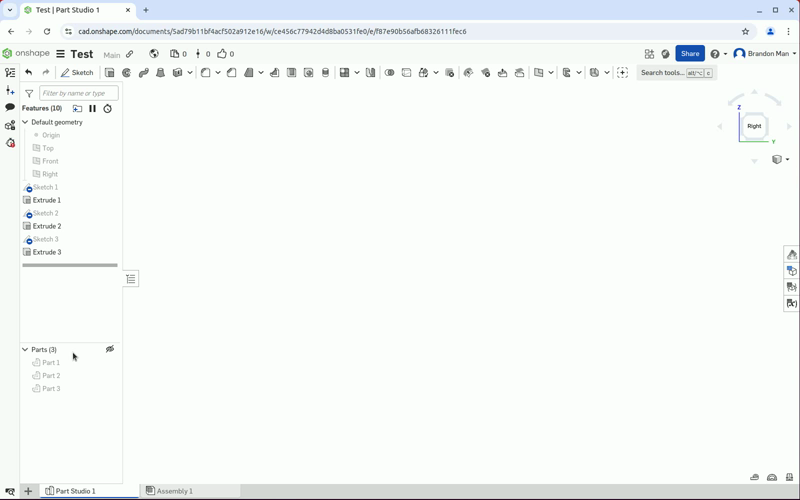
key_up(shift)
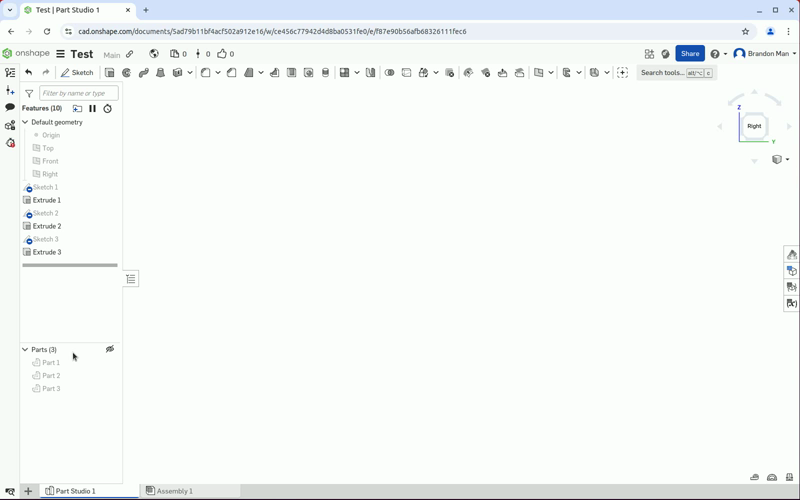
mouse_move(73, 352)
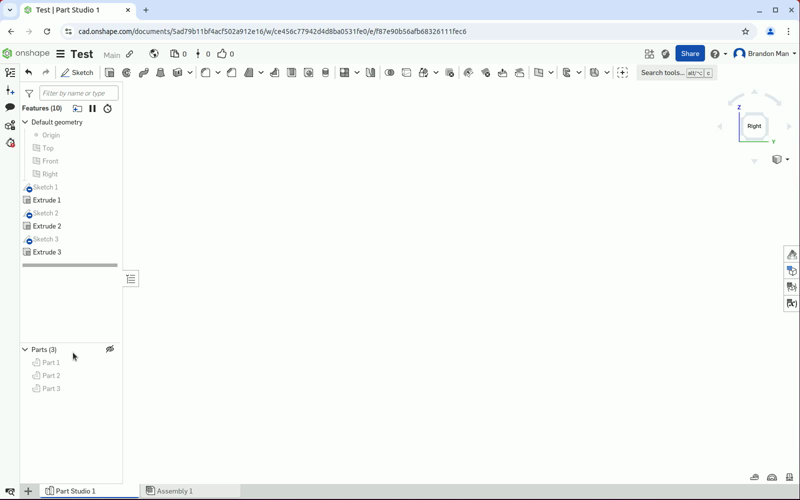
key(shift+y)
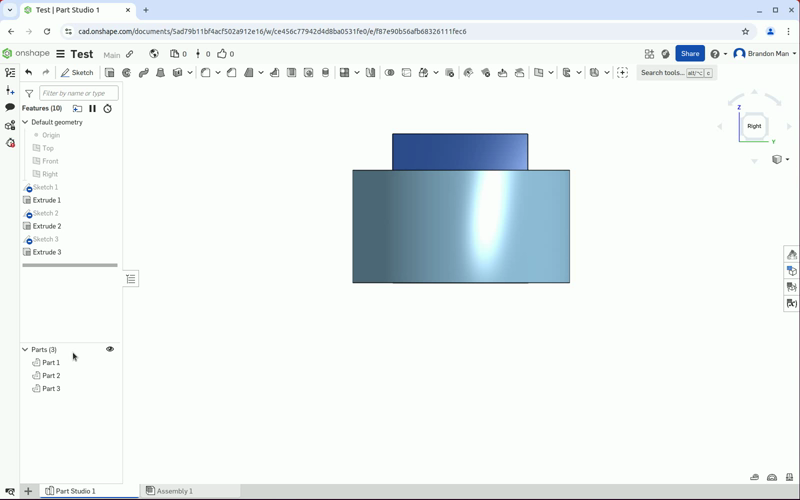
mouse_move(541, 75)
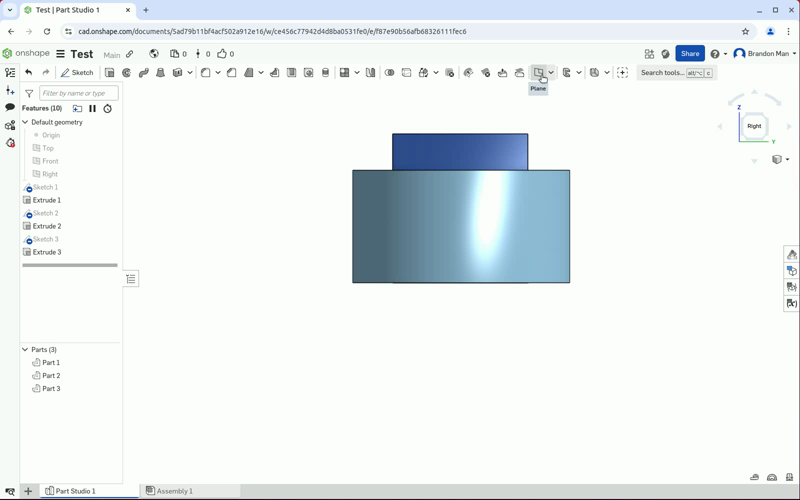
click(541, 75)
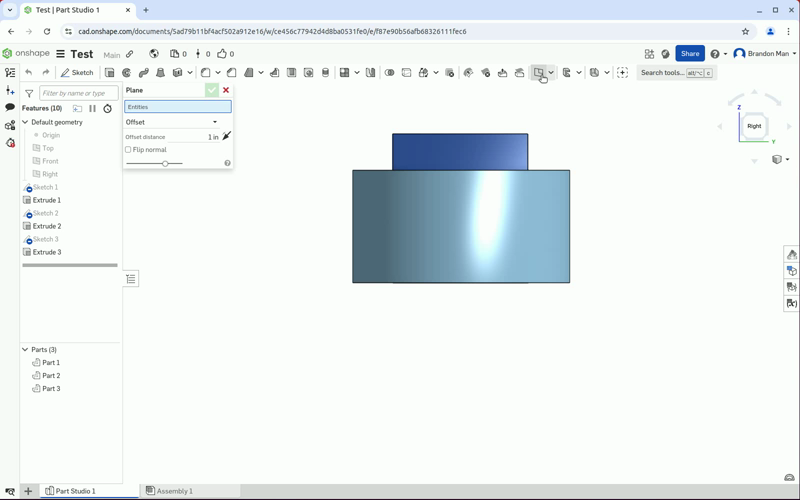
mouse_move(73, 176)
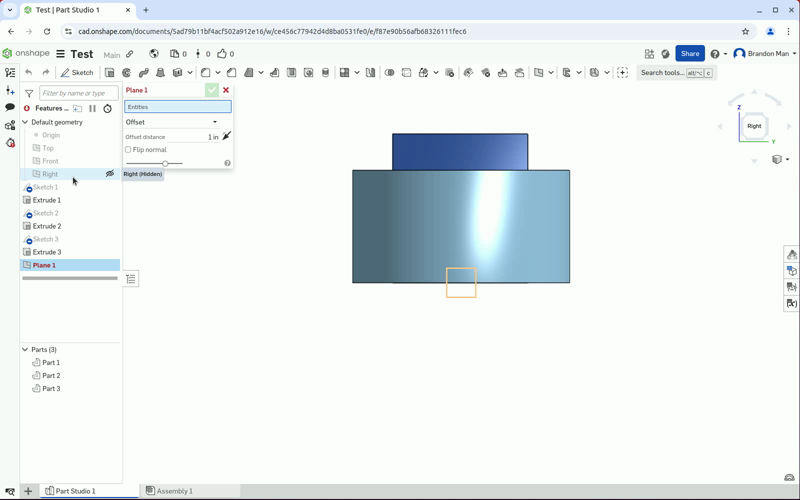
click(73, 176)
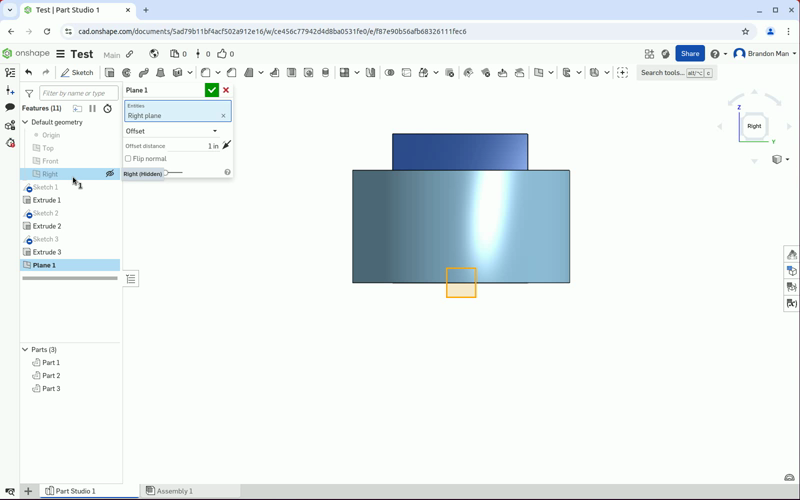
key(tab, 2)
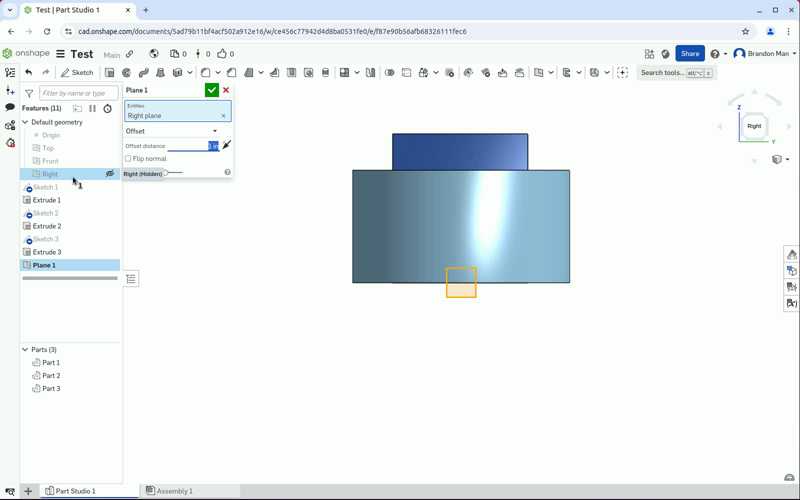
text(13.957)
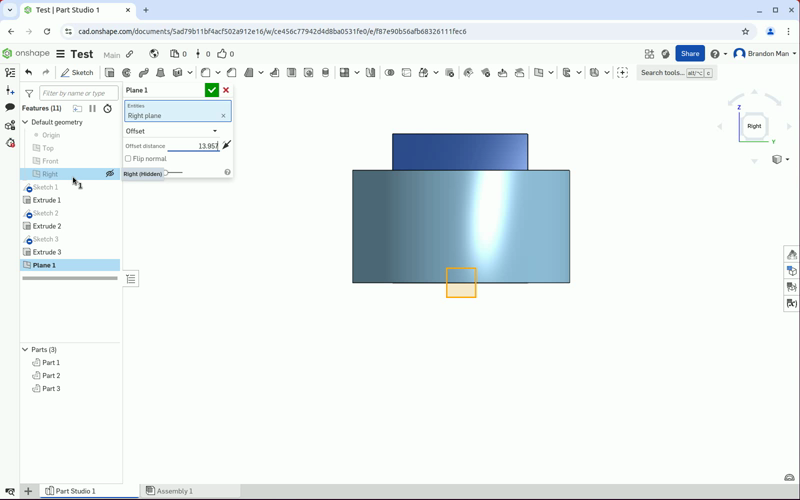
key(enter, 2)
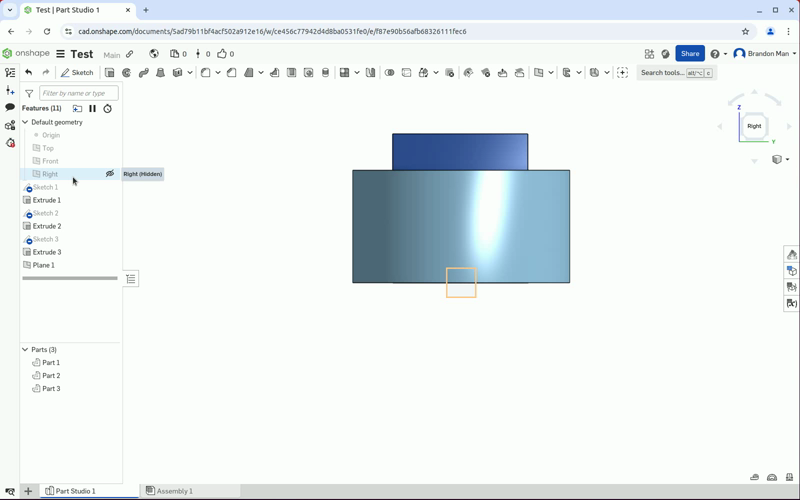
key(shift+s)
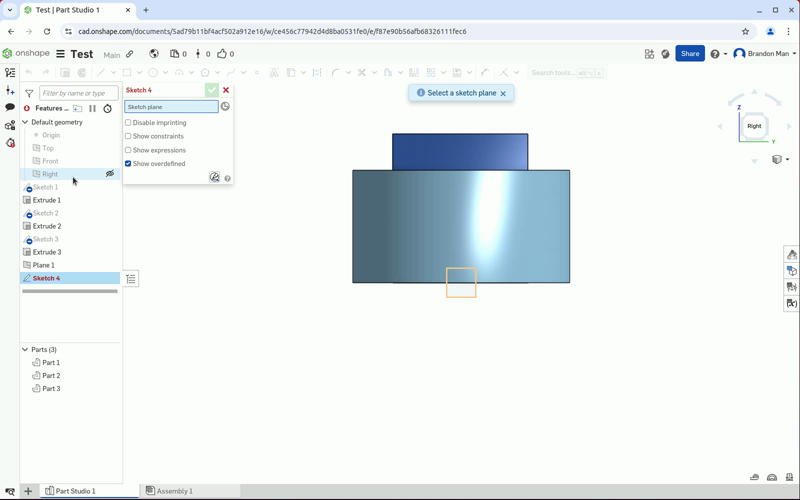
mouse_move(73, 267)
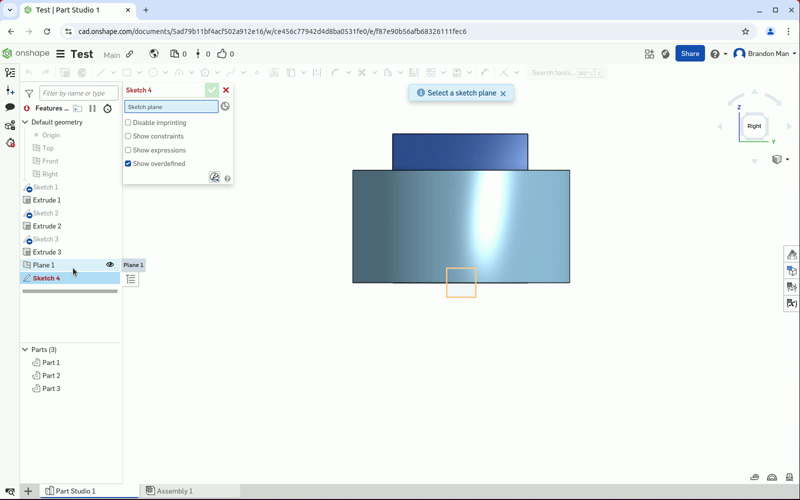
click(73, 267)
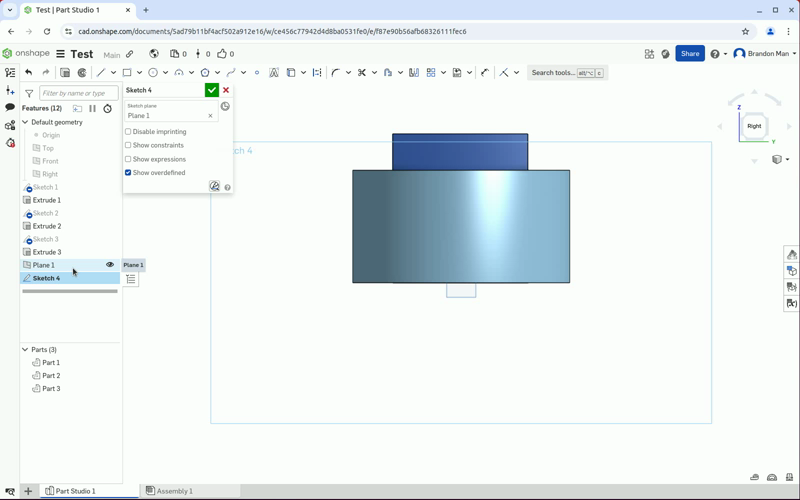
mouse_move(73, 352)
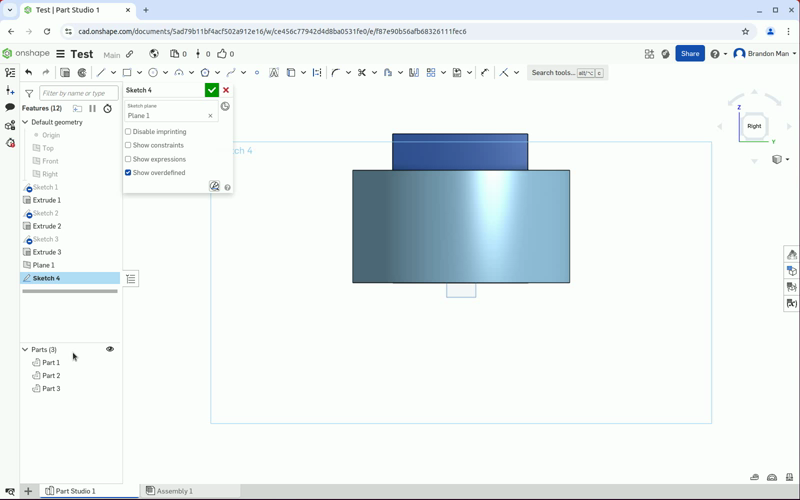
key(y)
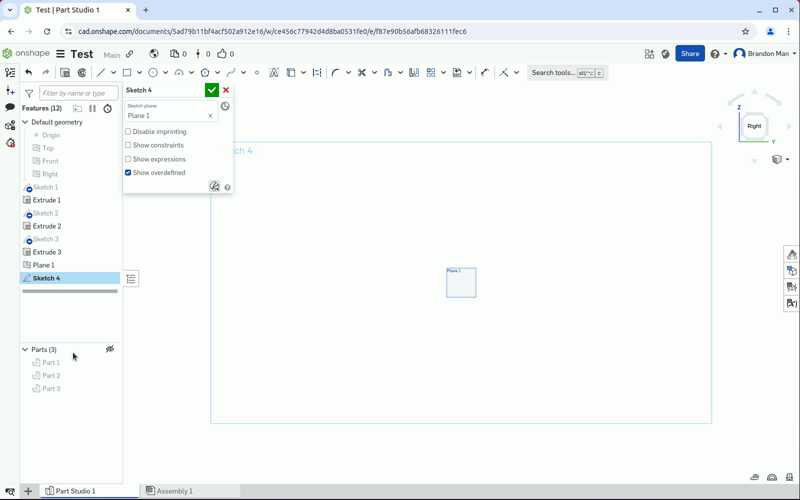
key(c)
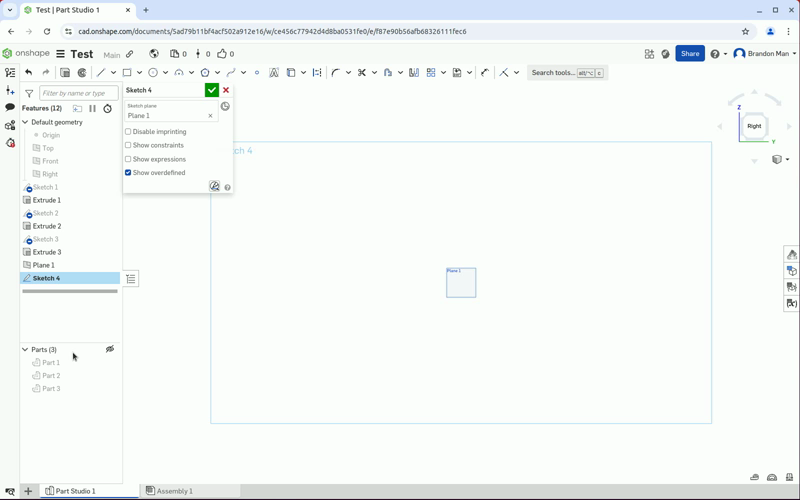
key_down(shift)
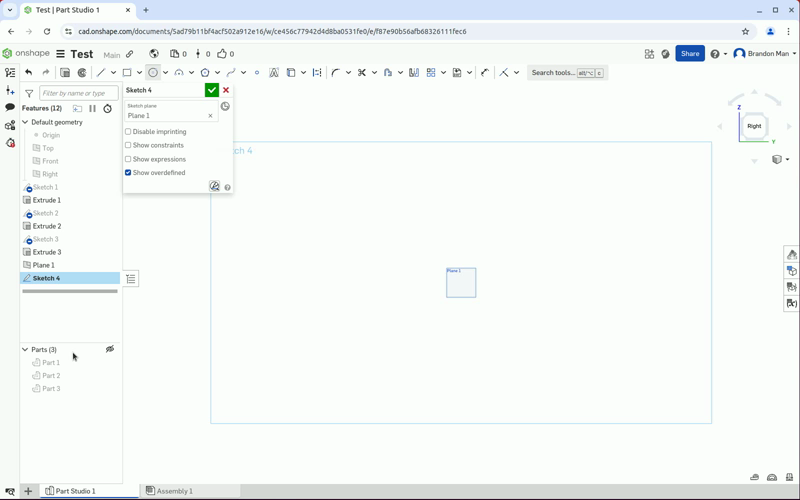
mouse_move(465, 224)
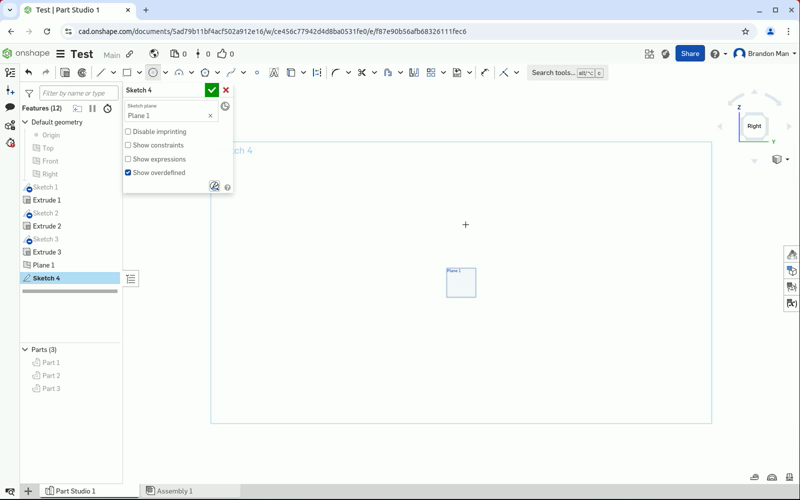
click(465, 224)
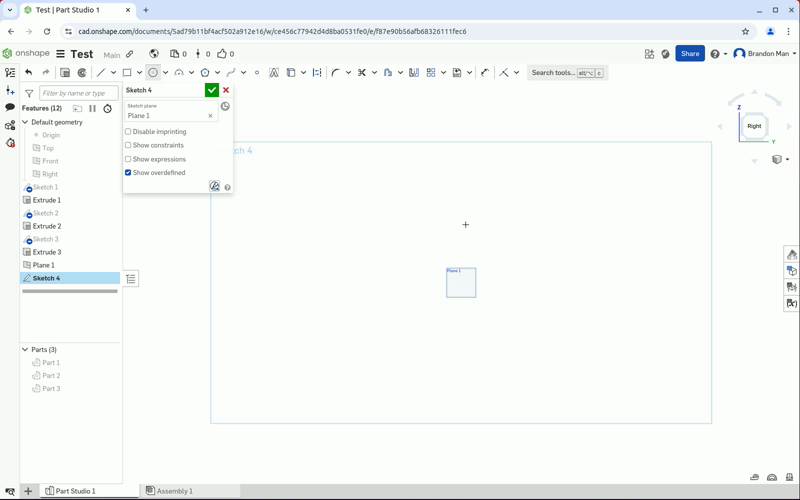
key_up(shift)
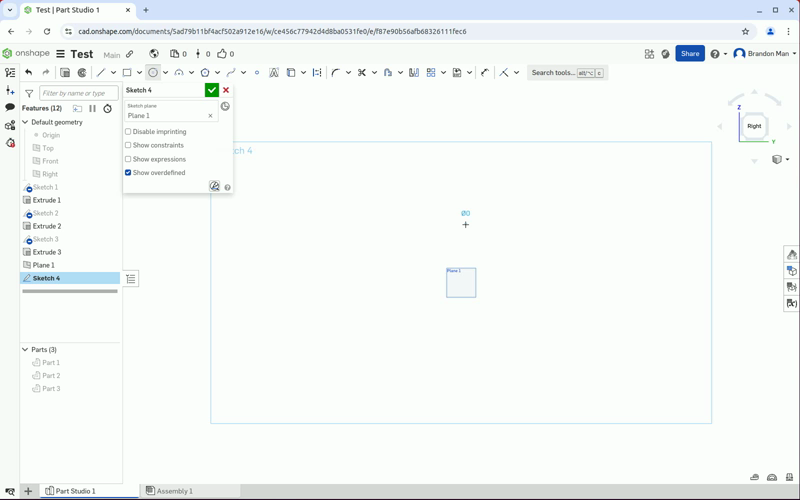
mouse_move(493, 224)
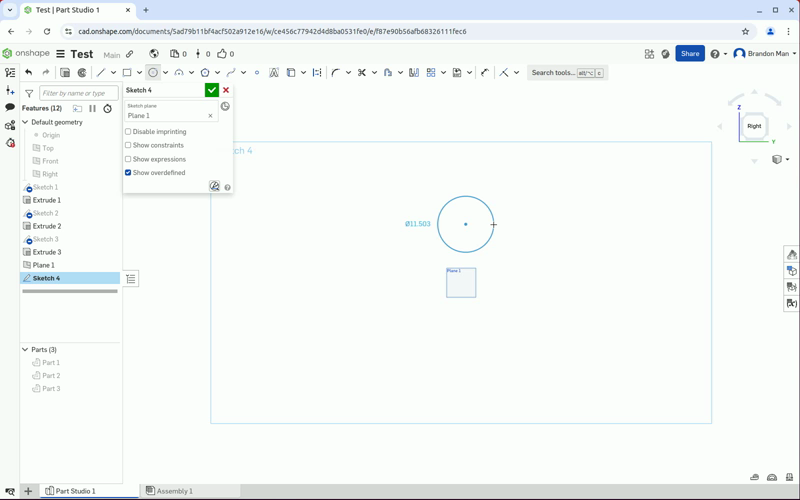
click(493, 224)
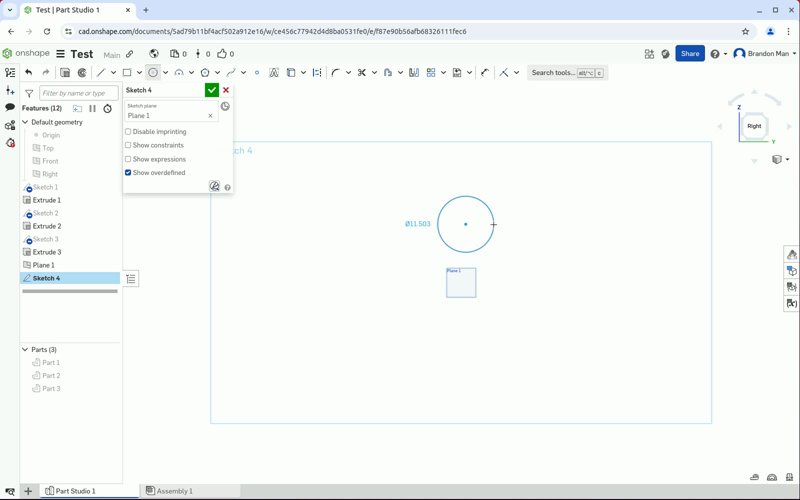
key(esc)
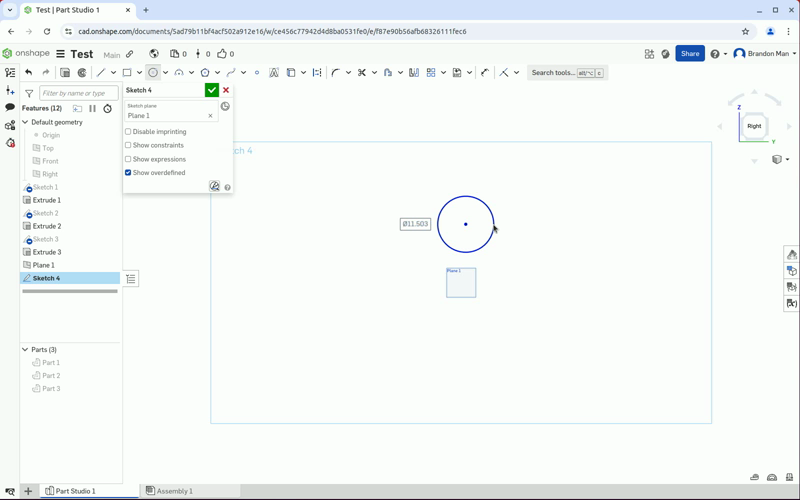
mouse_move(465, 201)
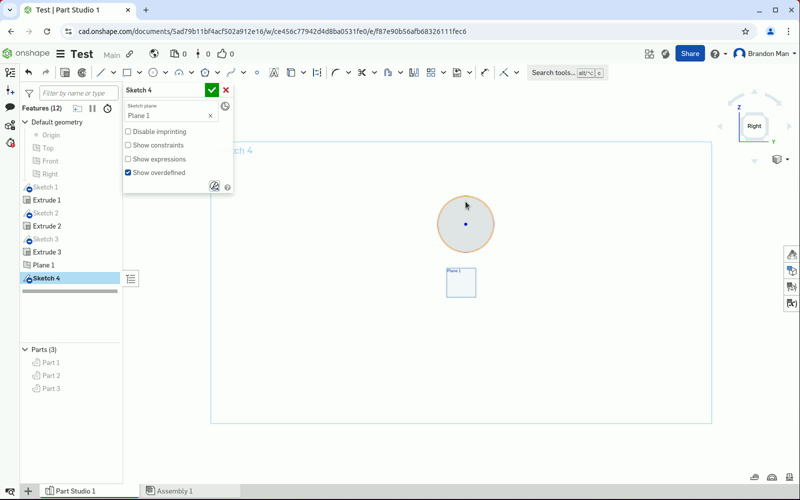
click(465, 201)
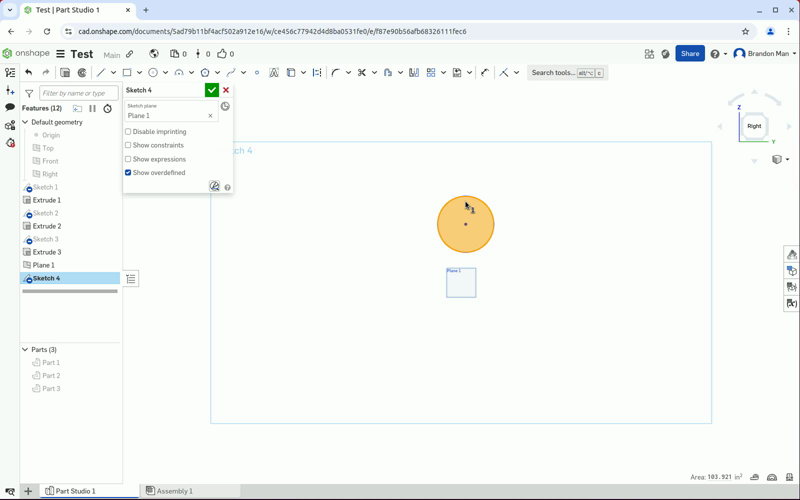
mouse_move(73, 352)
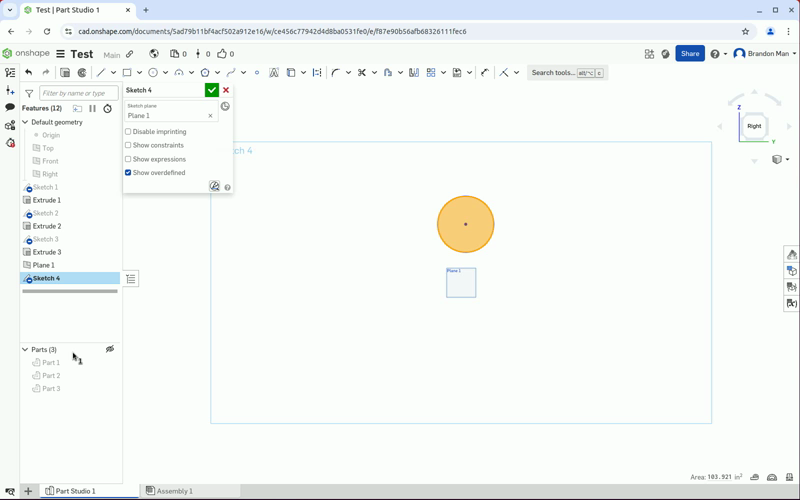
key(shift+y)
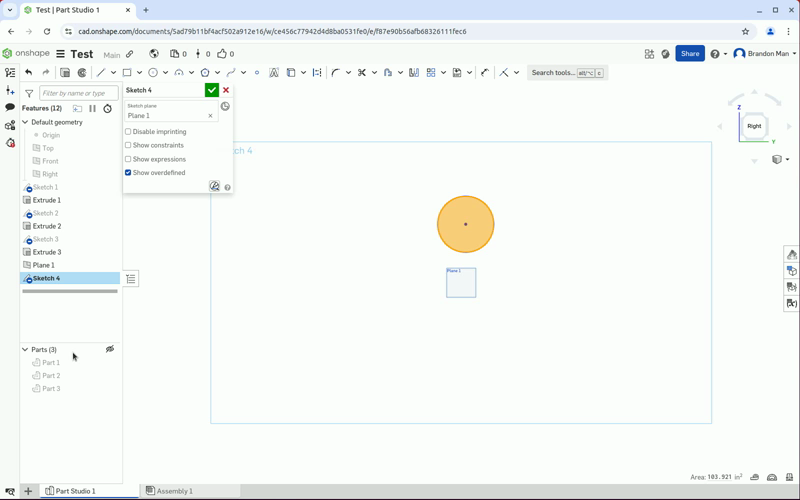
key(shift+e)
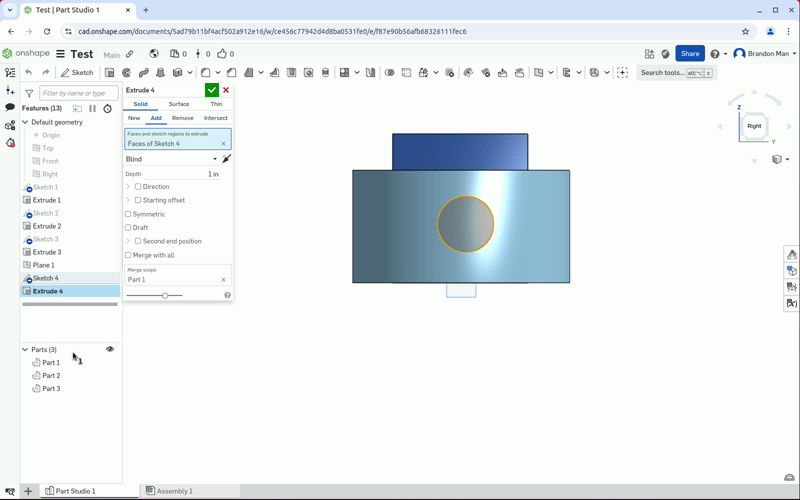
mouse_move(143, 106)
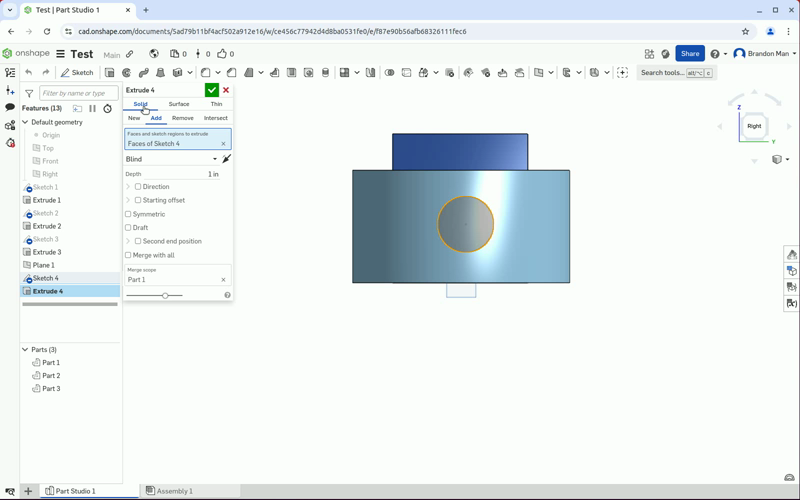
click(143, 106)
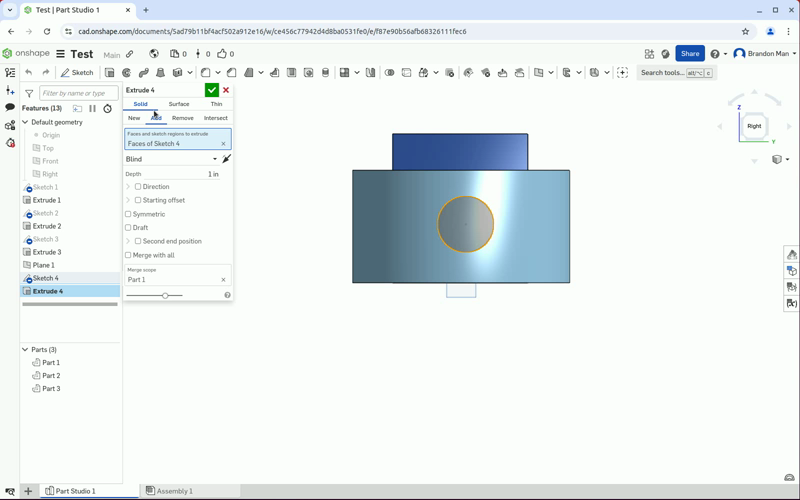
mouse_move(186, 120)
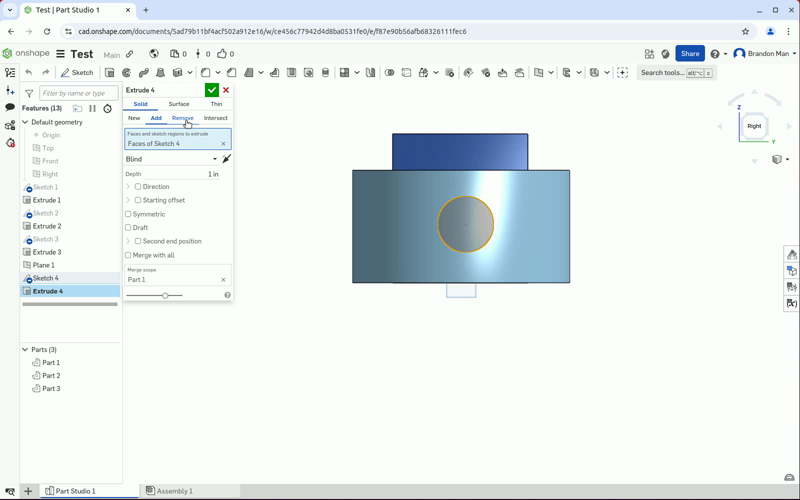
click(186, 120)
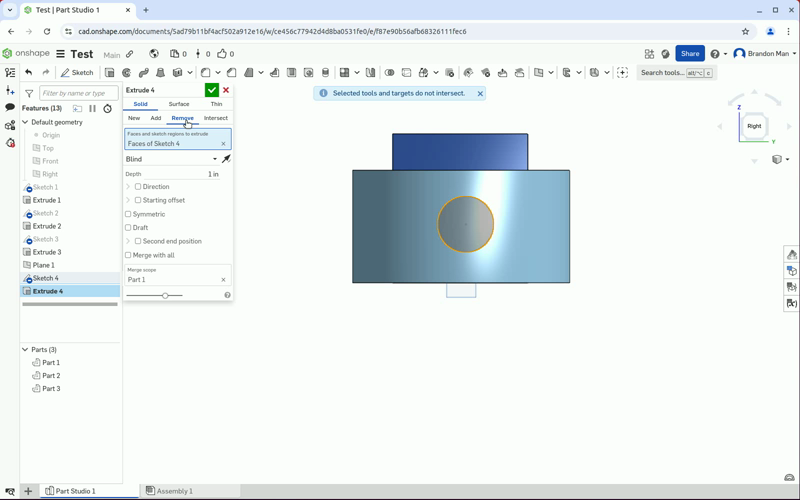
key(tab, 4)
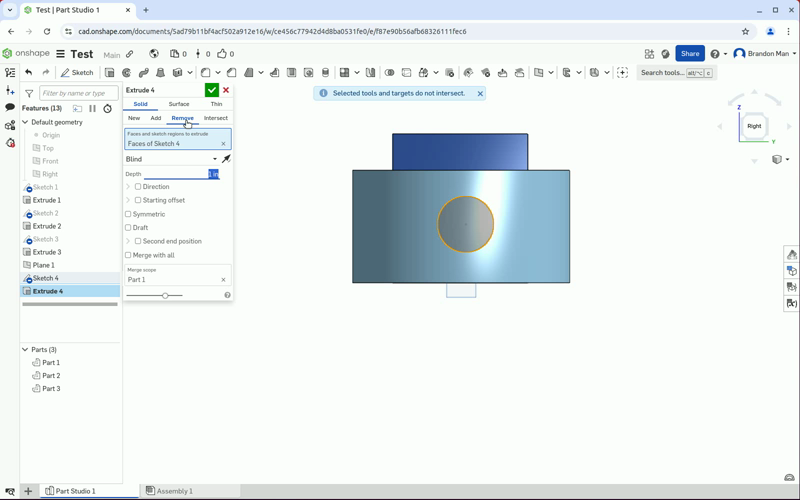
text(23.108)
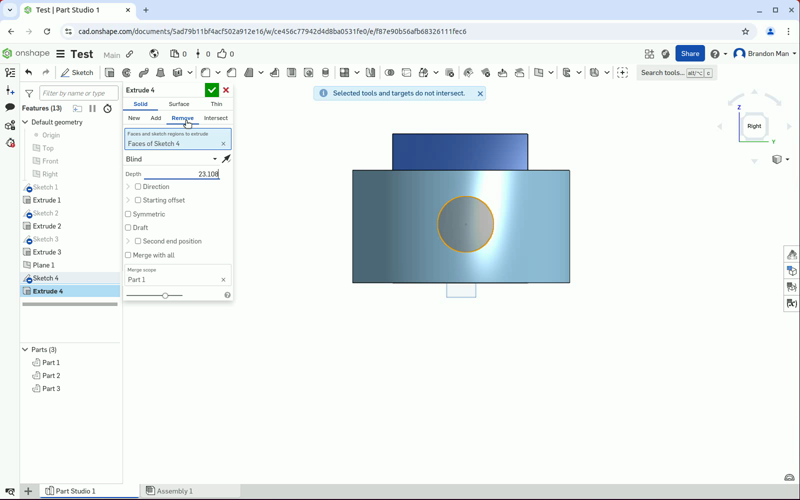
key(tab, 6)
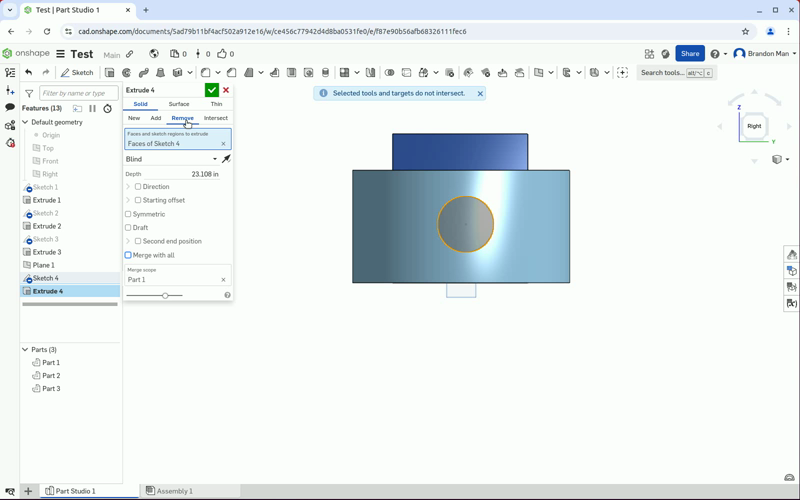
key(space)
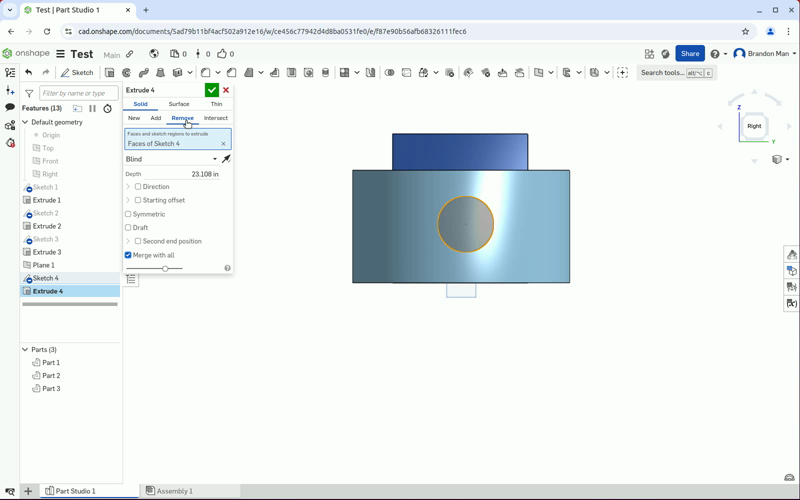
key(enter)
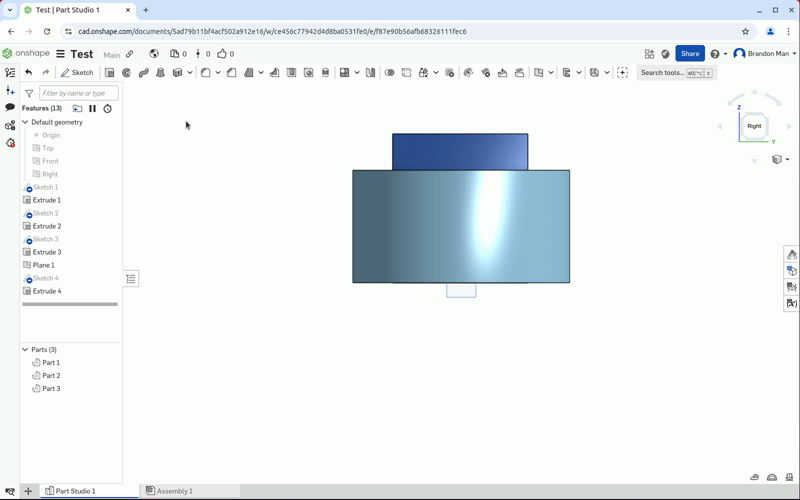
key(shift+h)
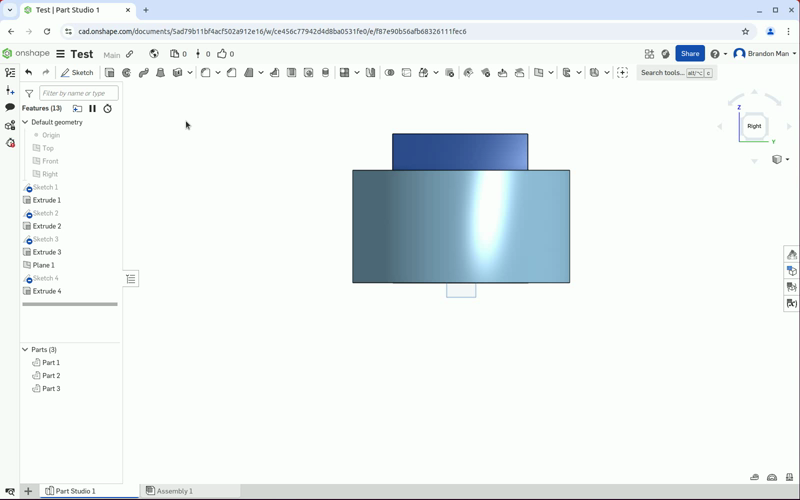
key(shift+h)
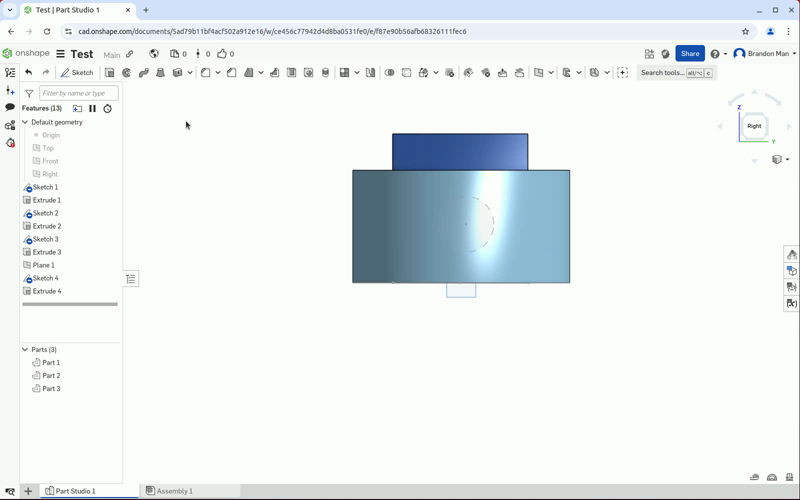
key(shift+7)
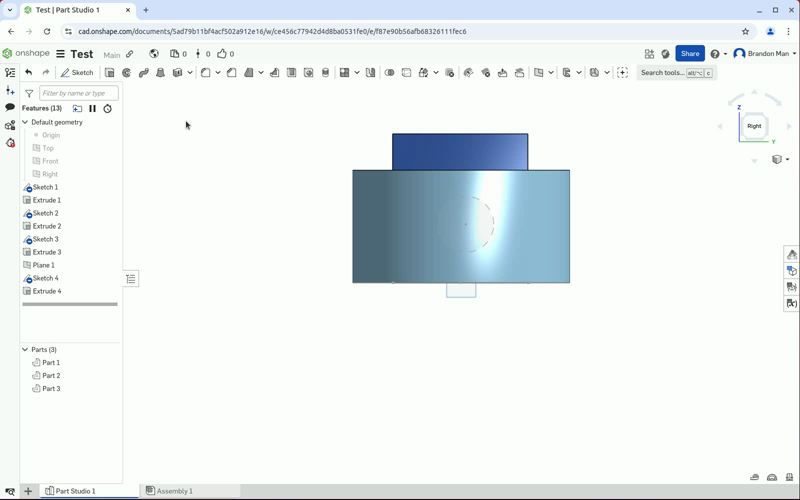
key(right, 2)
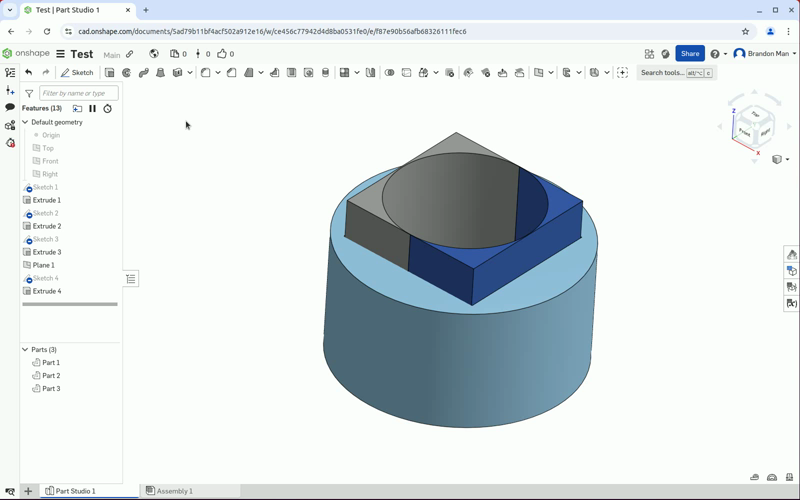
key(down, 2)
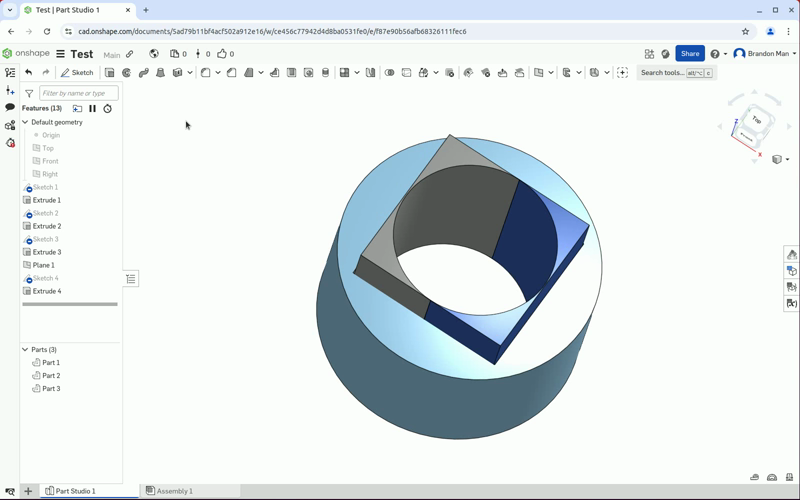
key(up, 2)
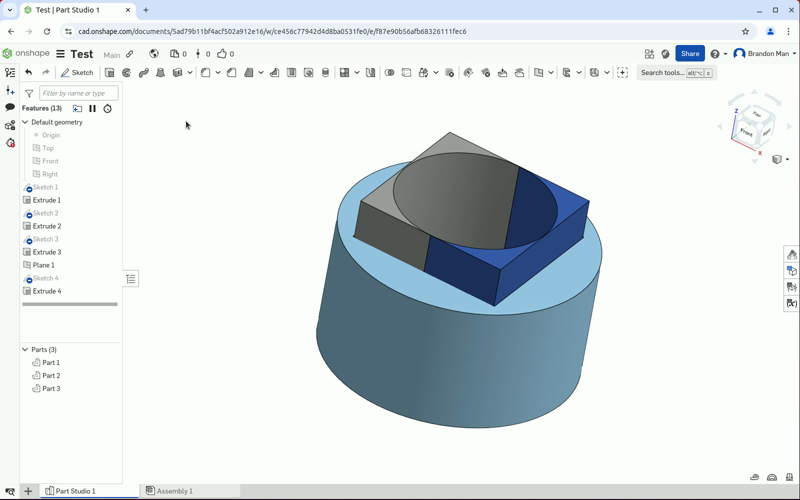
key(left, 2)
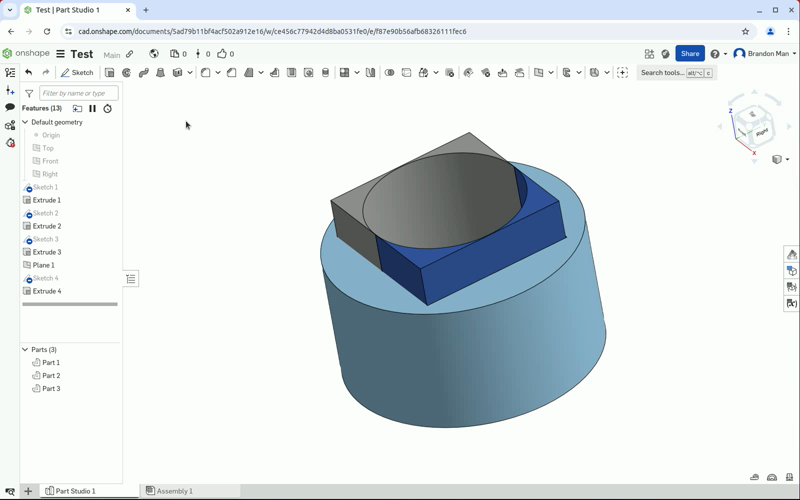
mouse_move(73, 189)
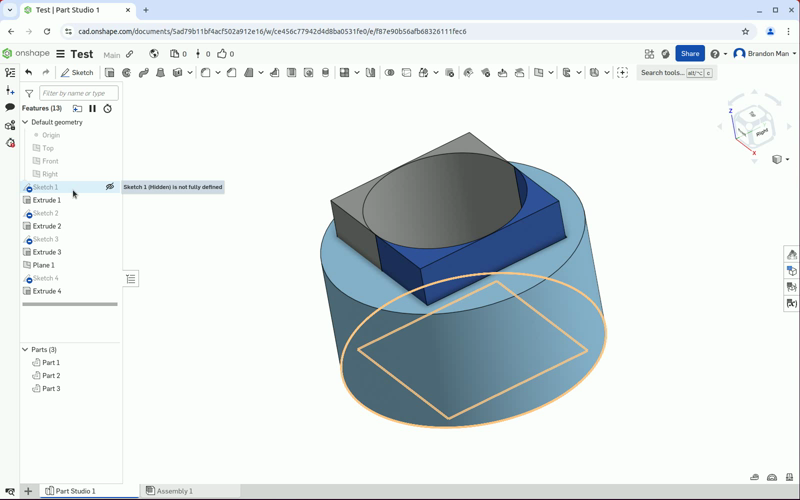
click(73, 189)